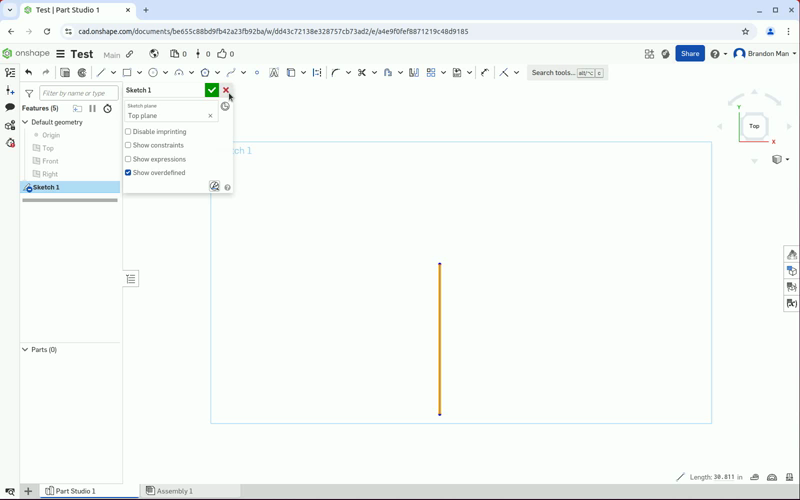
key(shift+h)
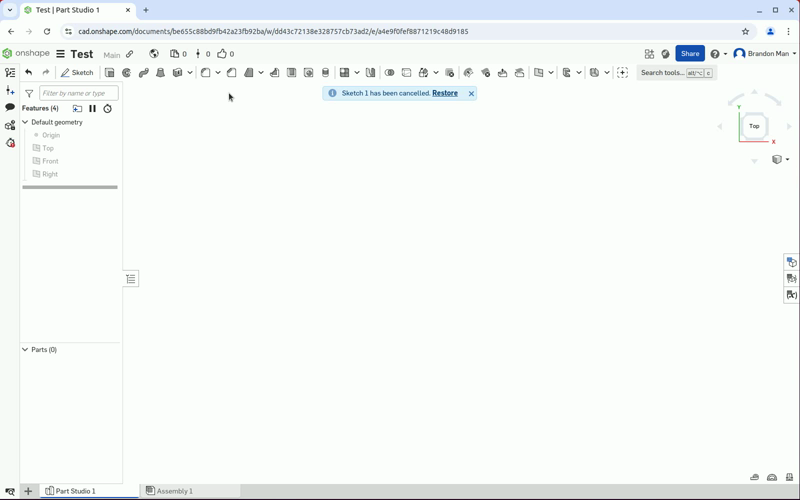
mouse_move(73, 352)
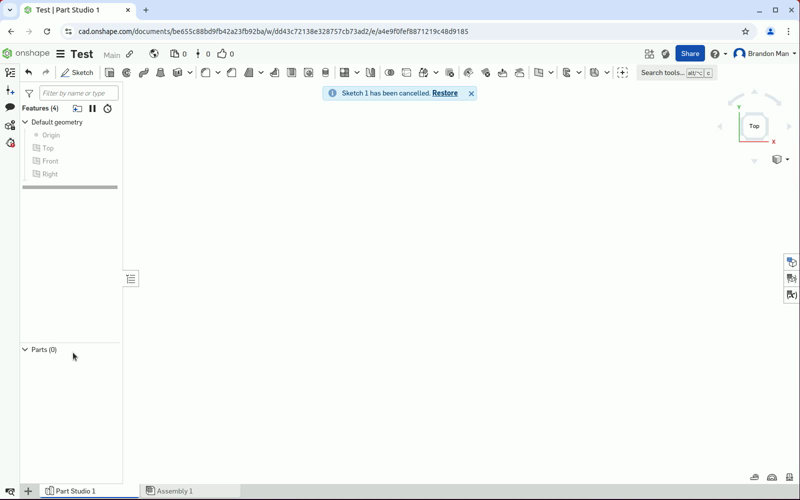
key(y)
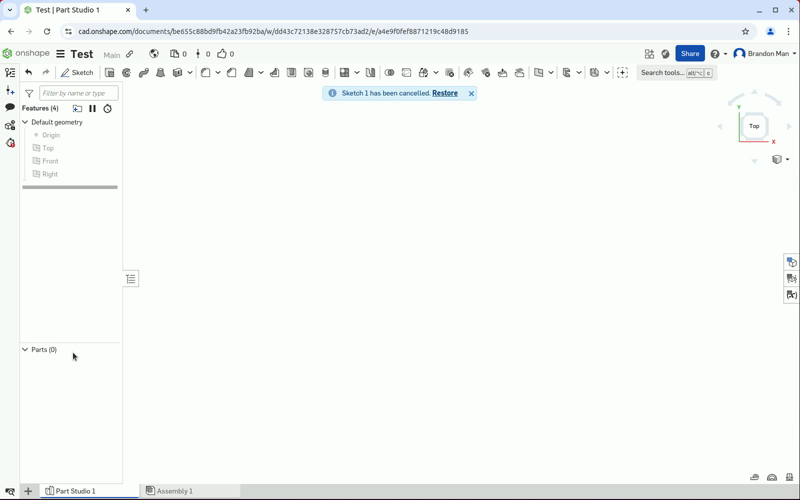
key(shift+p)
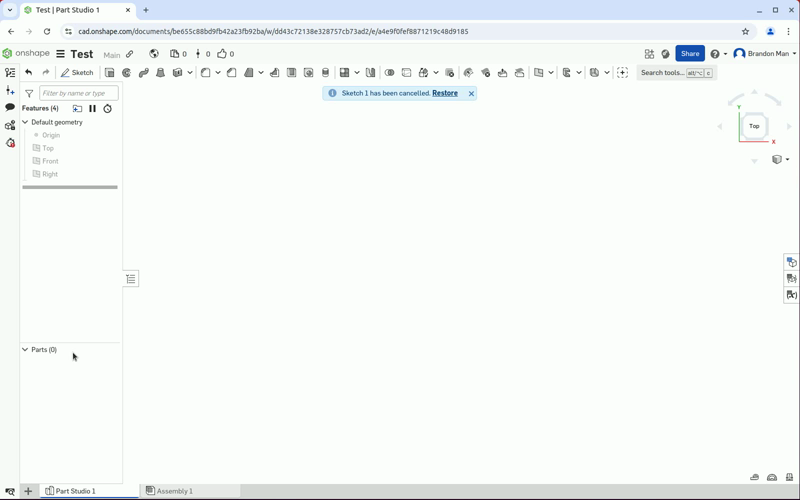
key(space)
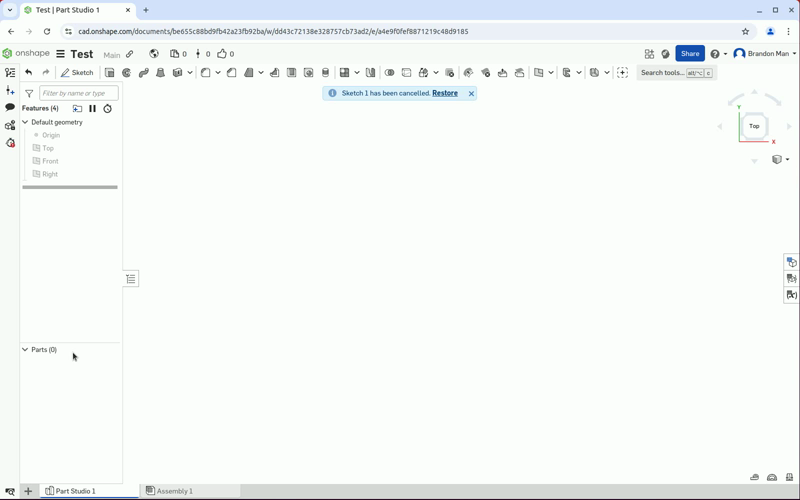
key_down(shift)
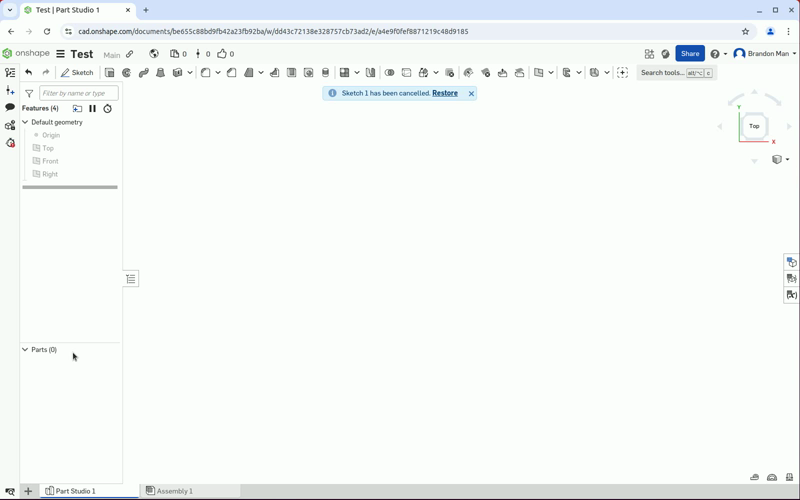
key(up)
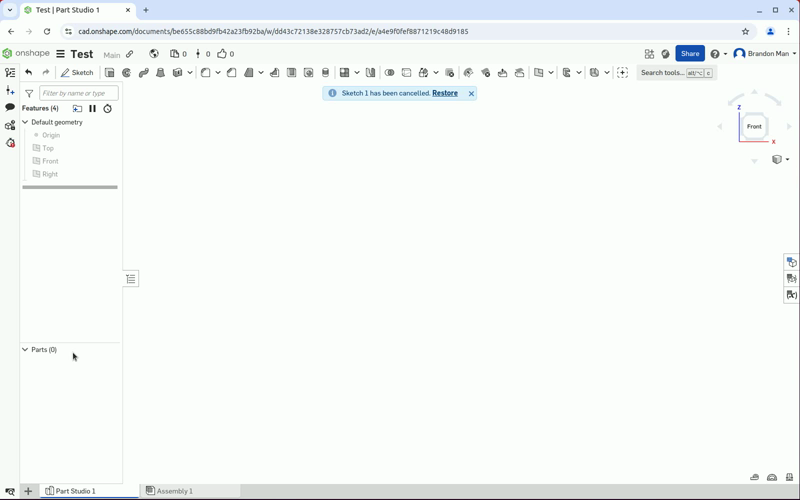
key_up(shift)
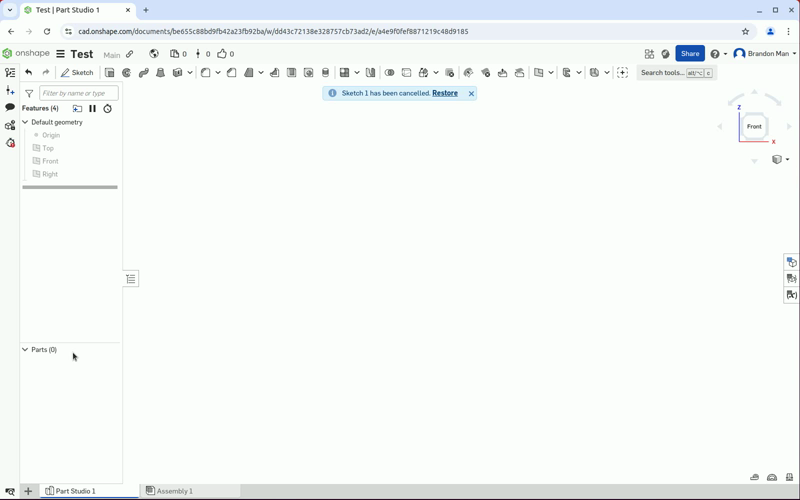
mouse_move(73, 352)
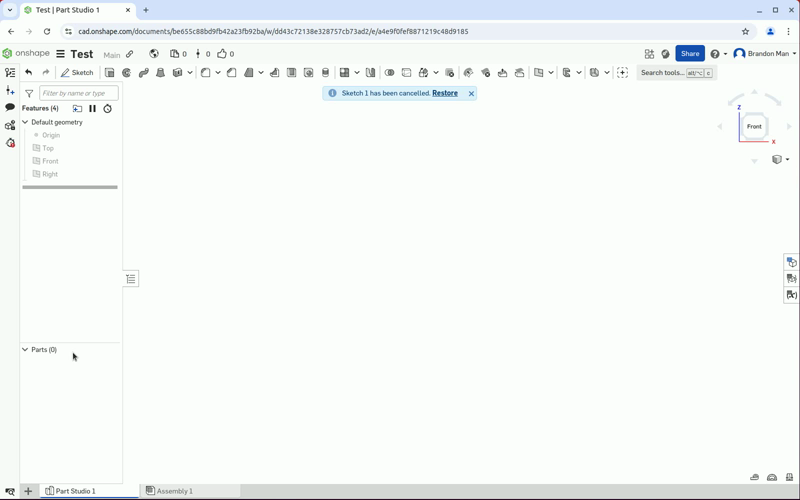
key(shift+y)
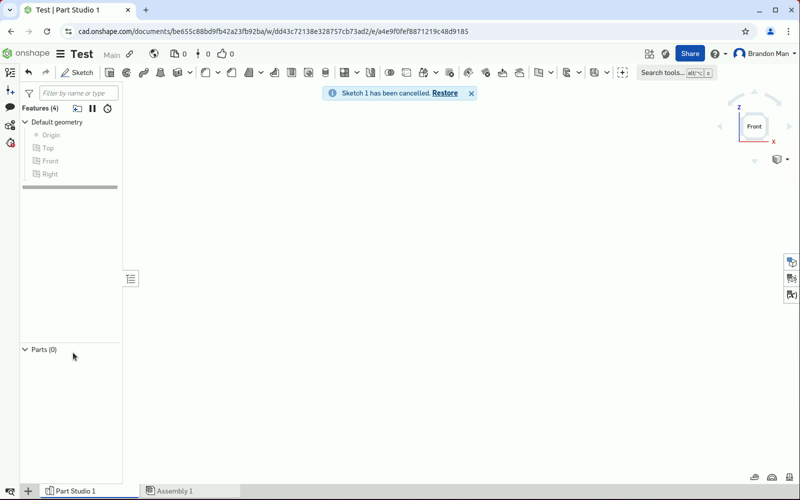
key(shift+s)
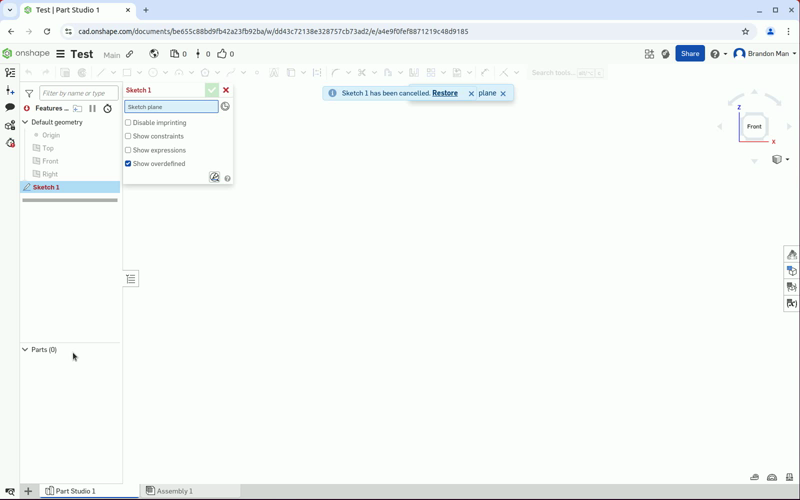
mouse_move(73, 163)
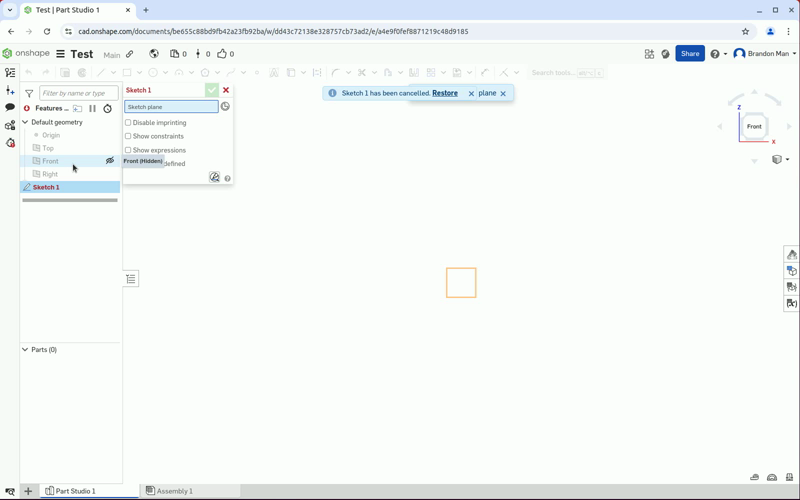
click(73, 163)
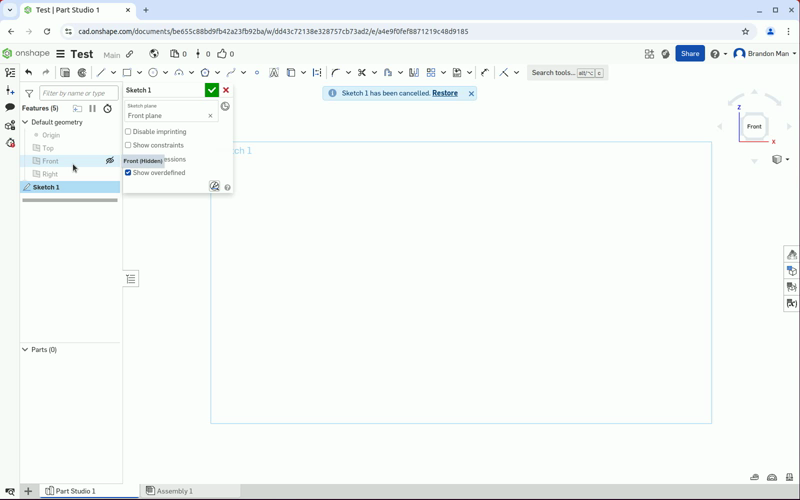
mouse_move(73, 352)
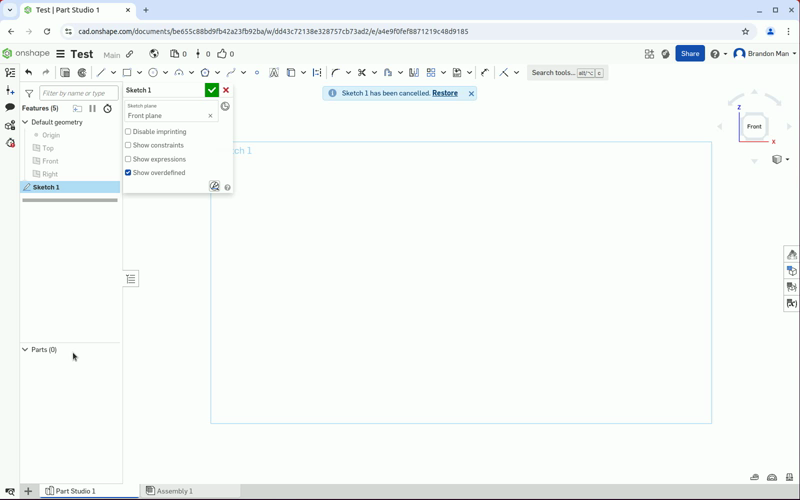
key(y)
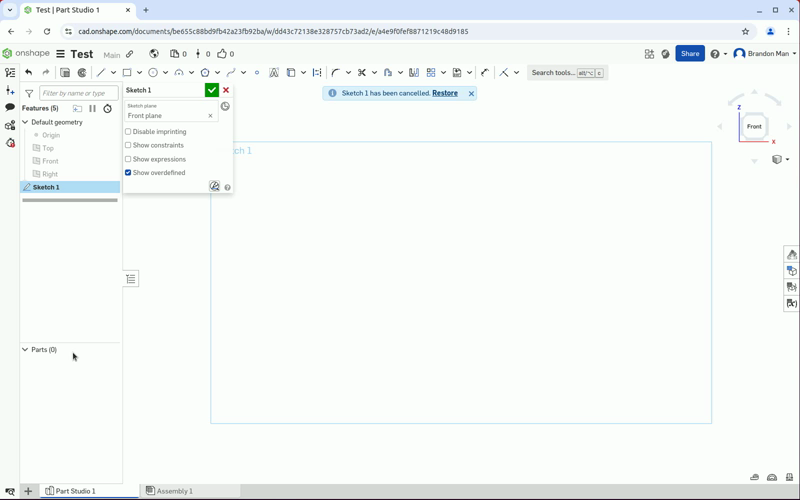
key(c)
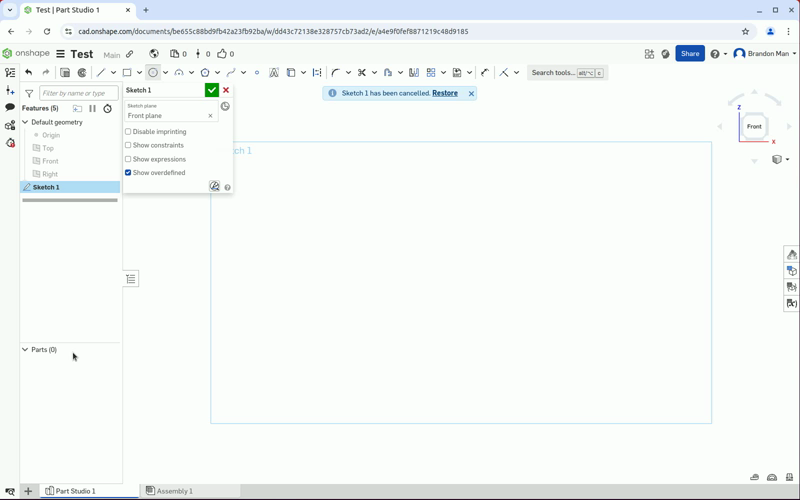
key_down(shift)
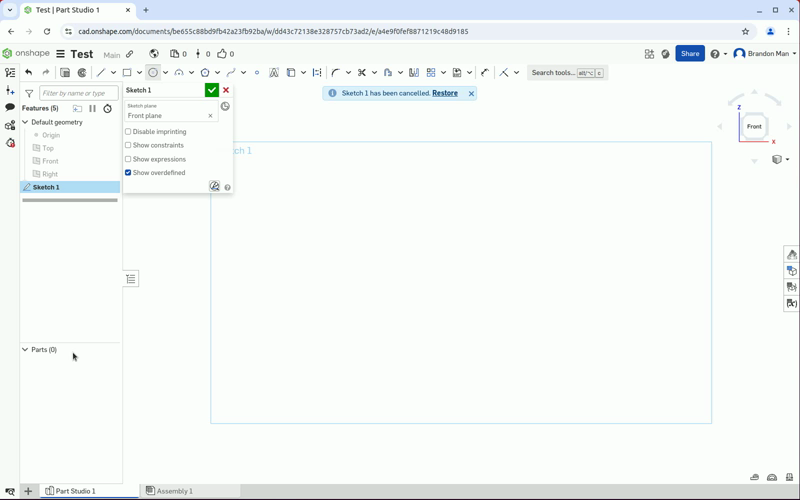
mouse_move(461, 282)
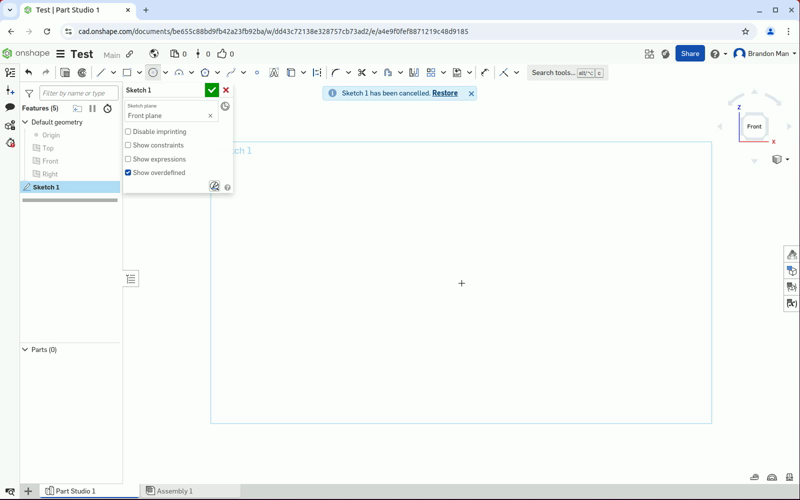
click(461, 282)
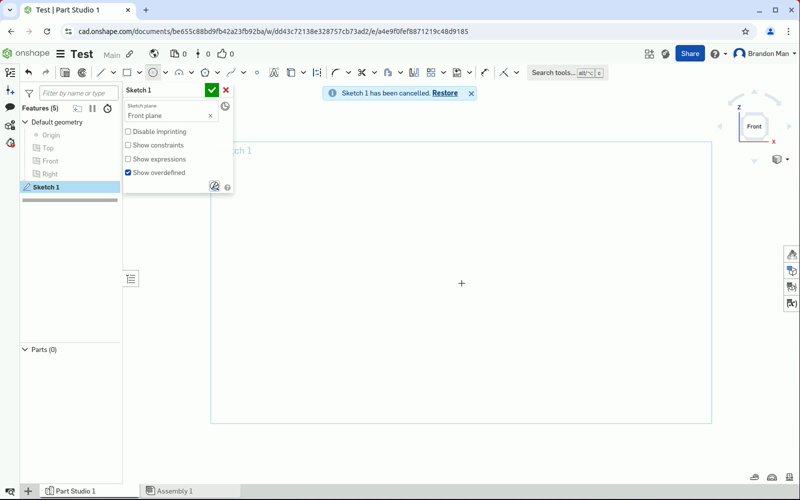
key_up(shift)
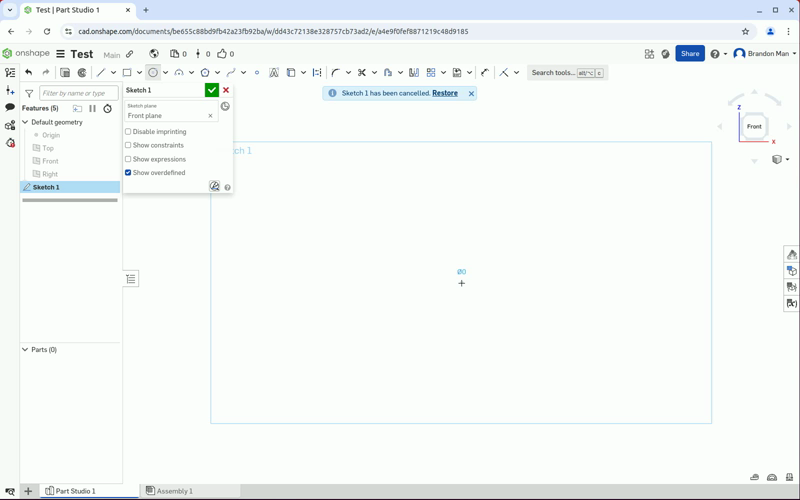
mouse_move(464, 282)
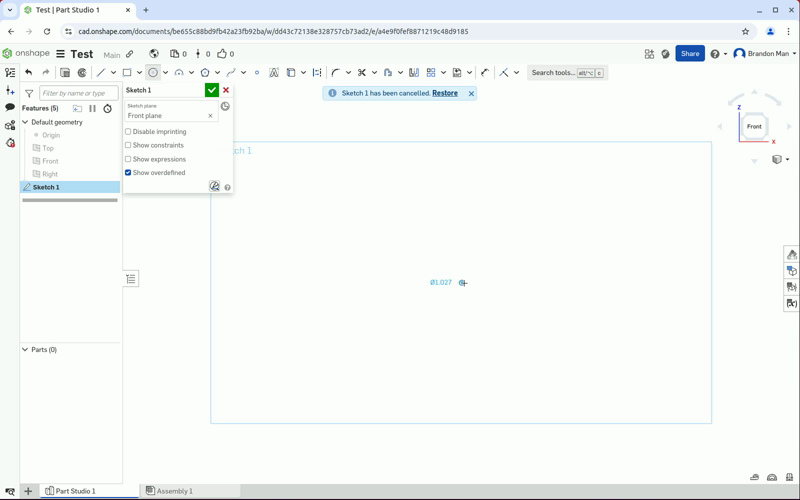
scroll(6)
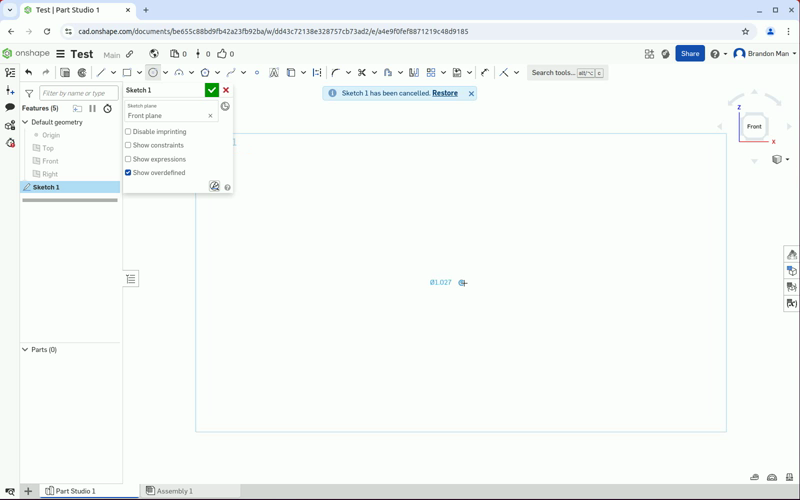
scroll(6)
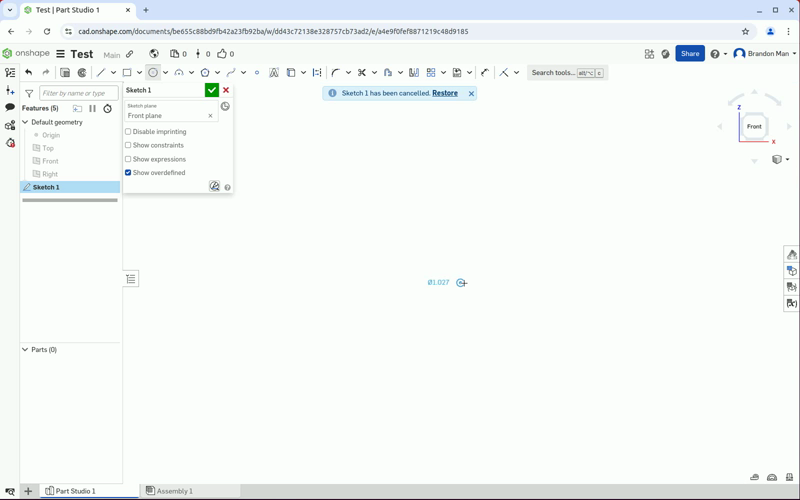
scroll(6)
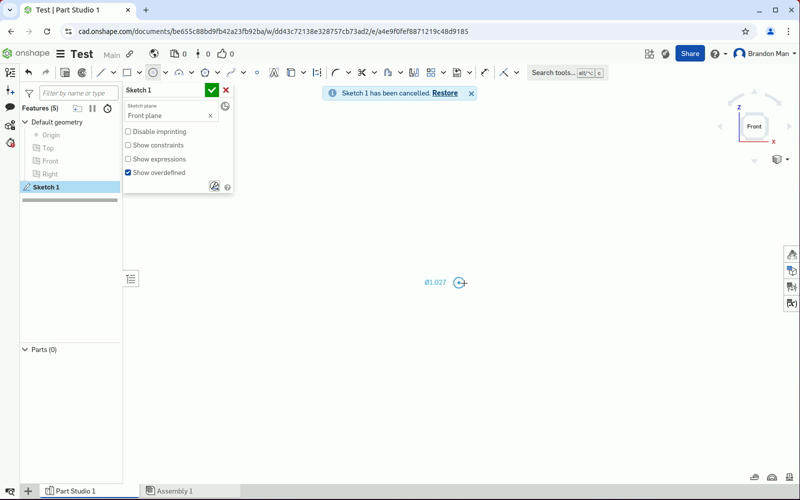
scroll(6)
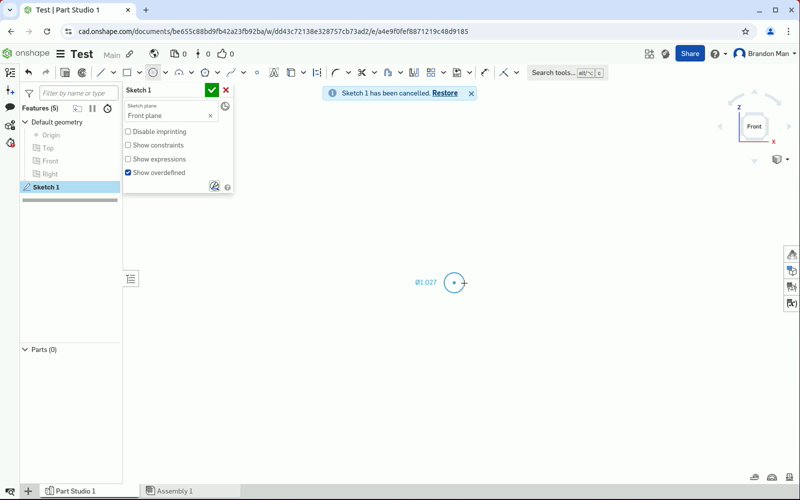
scroll(6)
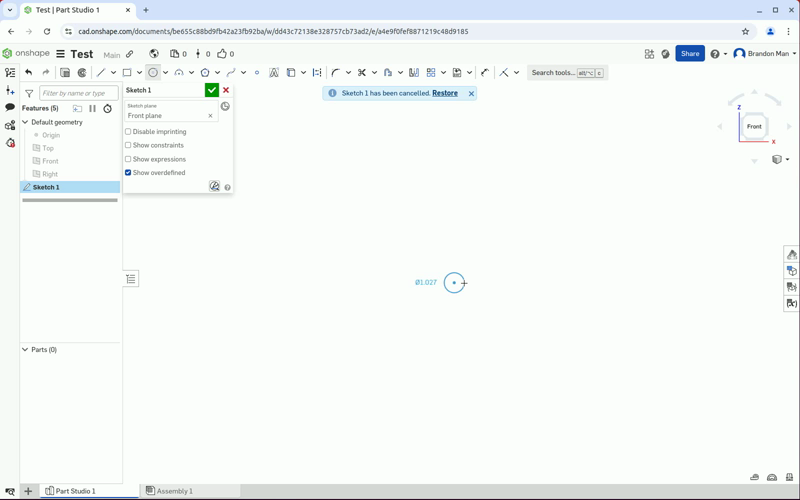
scroll(6)
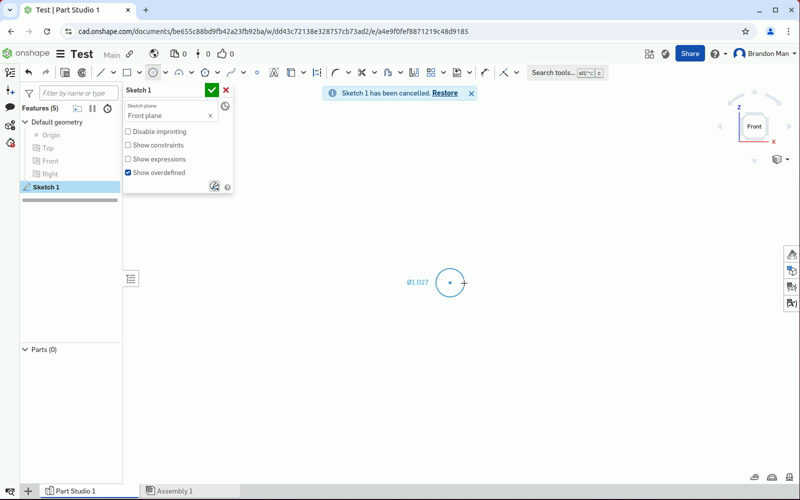
scroll(6)
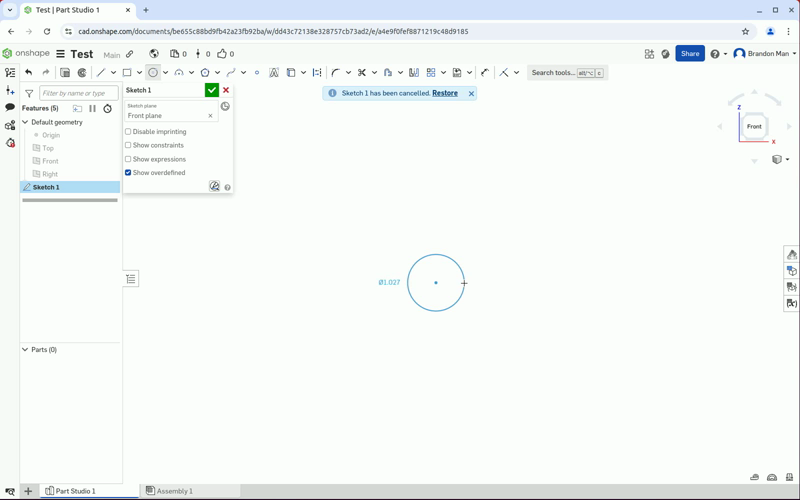
click(464, 282)
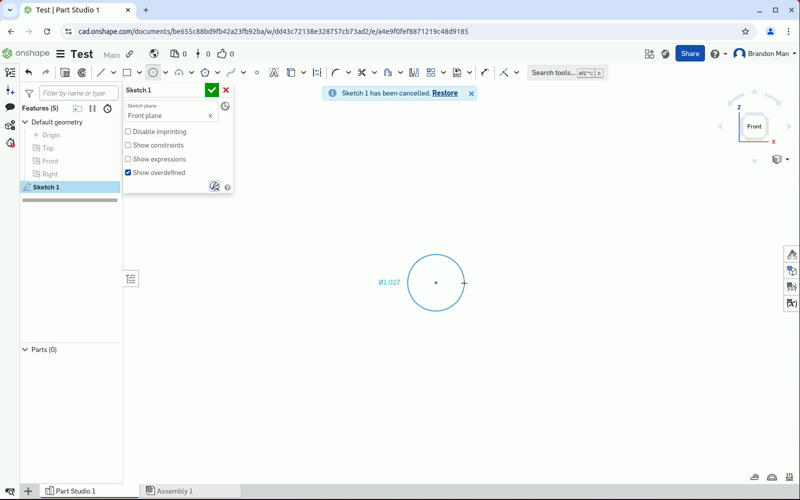
scroll(-6)
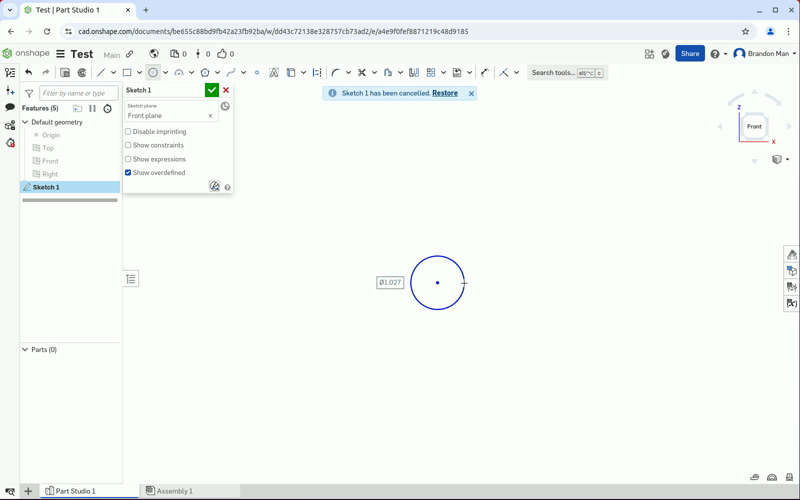
scroll(-6)
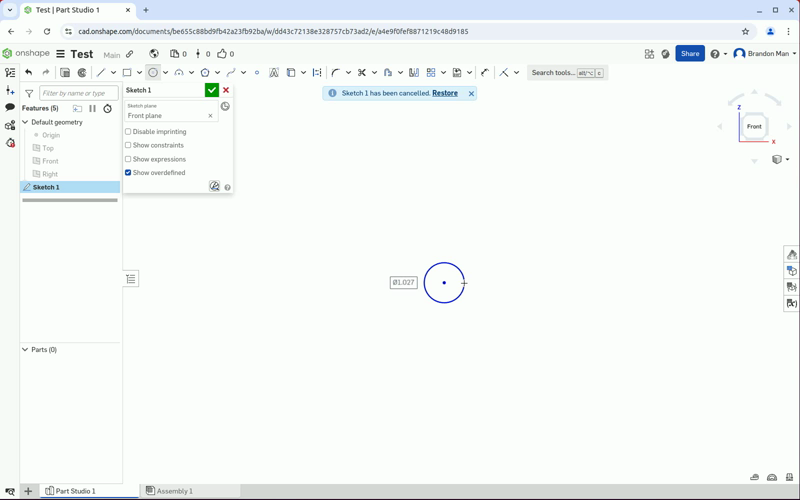
scroll(-6)
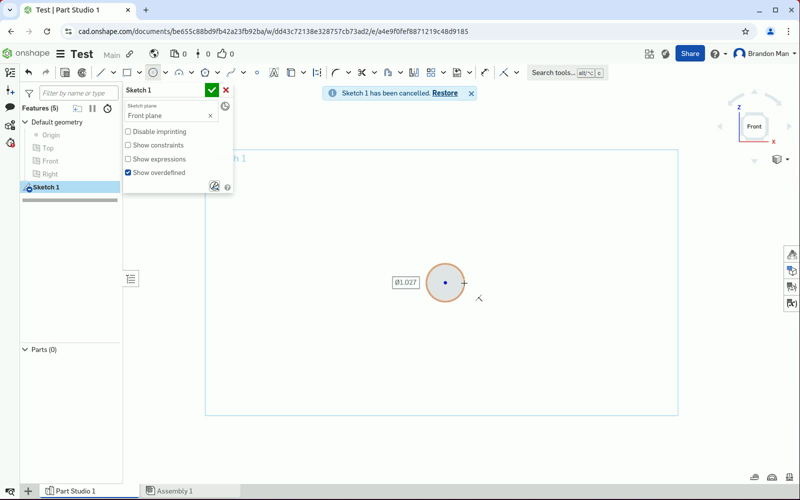
scroll(-6)
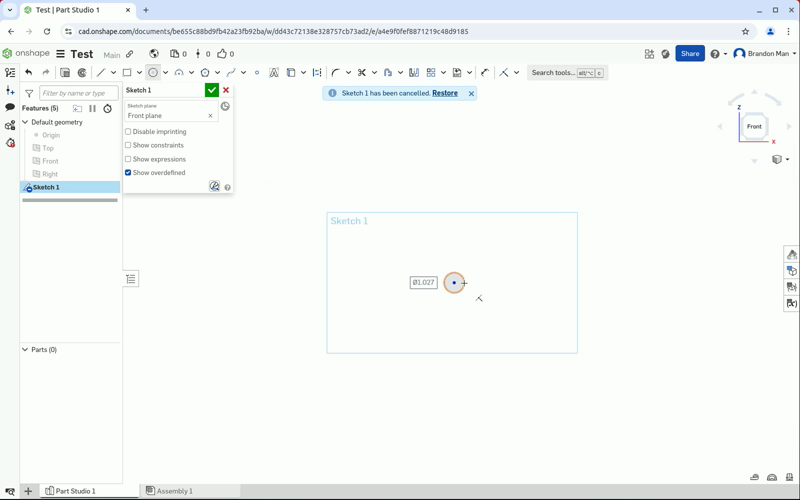
scroll(-6)
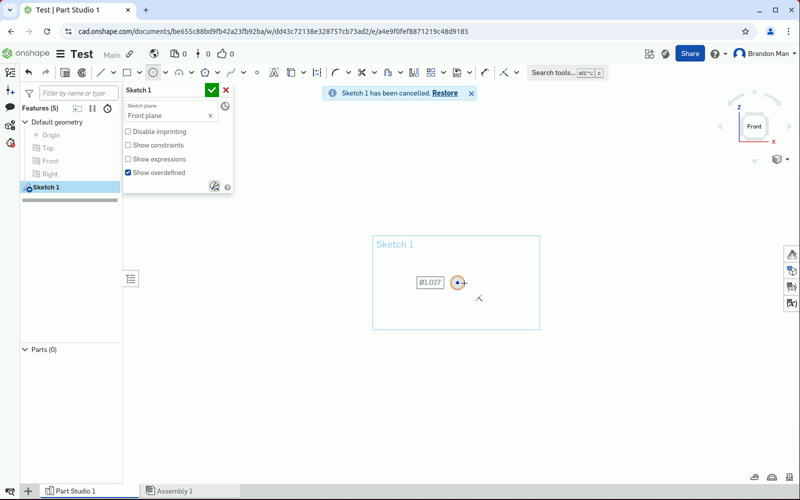
scroll(-6)
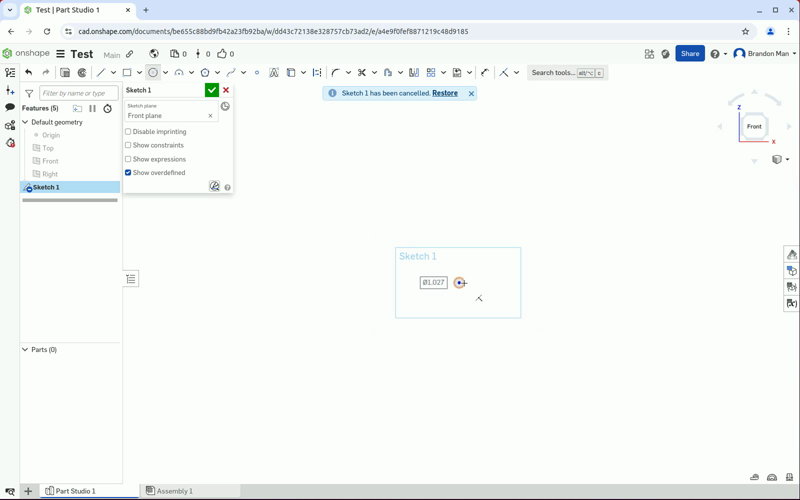
scroll(-6)
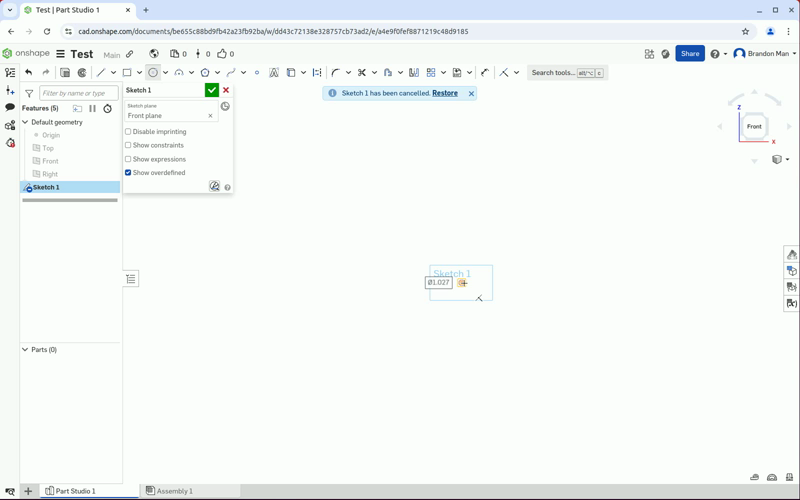
key(esc)
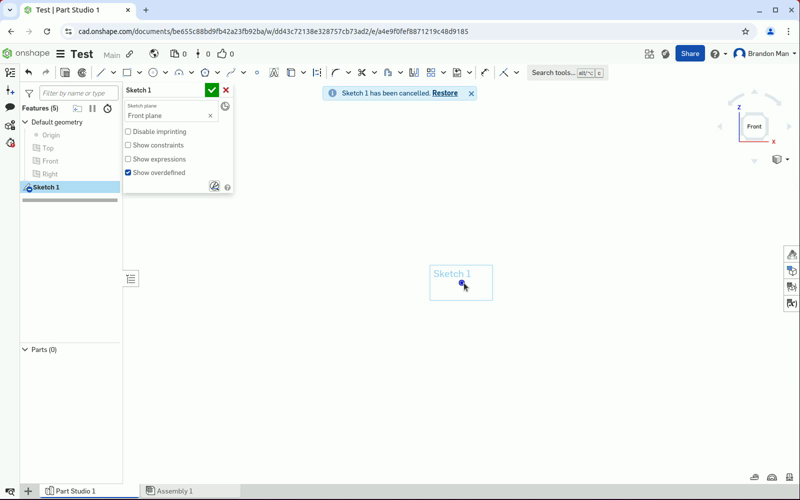
mouse_move(463, 282)
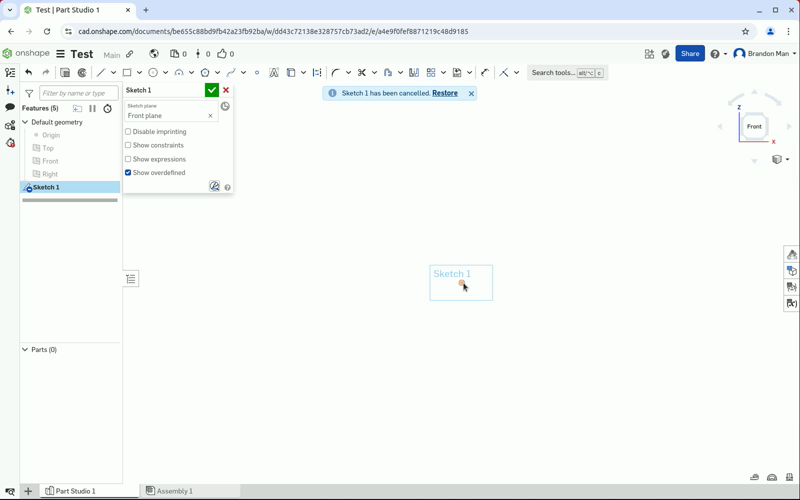
scroll(6)
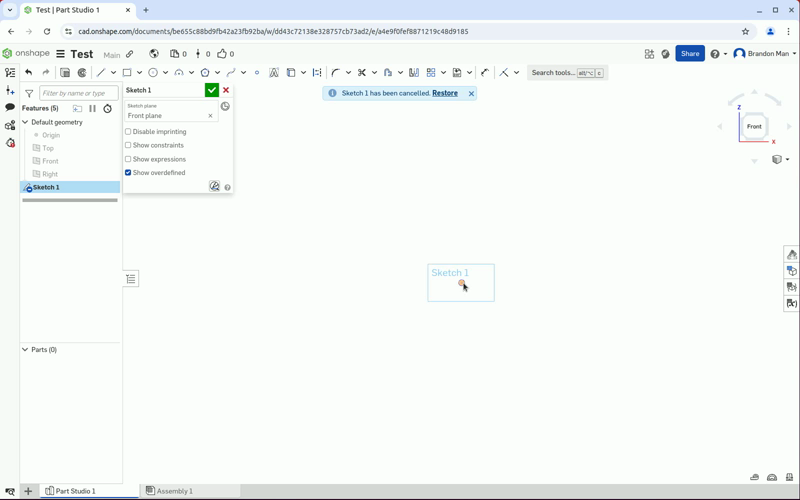
scroll(6)
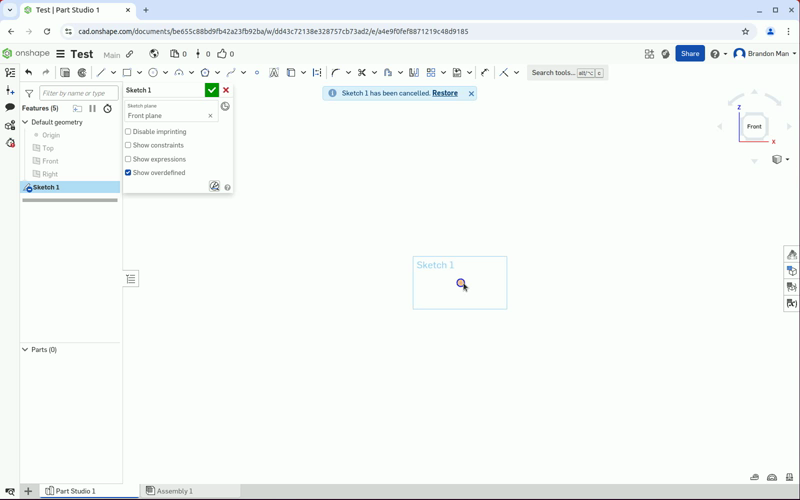
scroll(6)
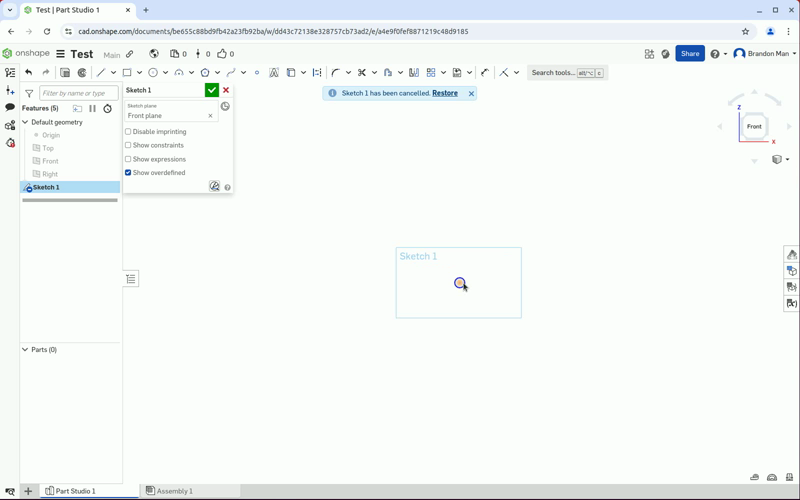
scroll(6)
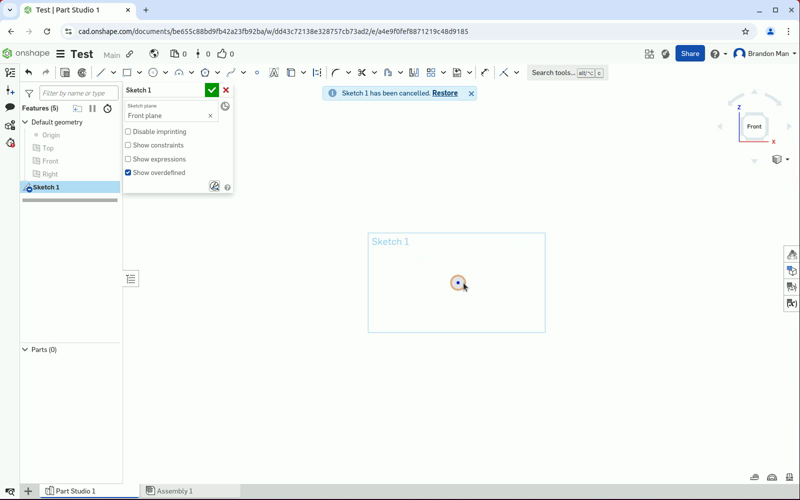
scroll(6)
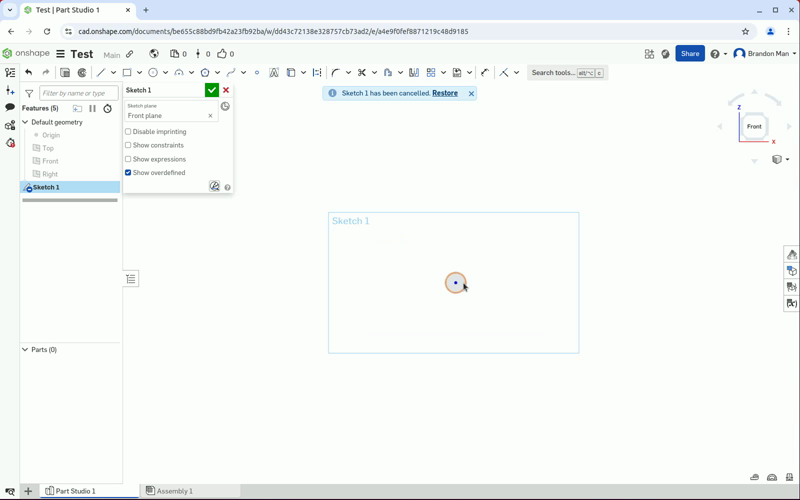
scroll(6)
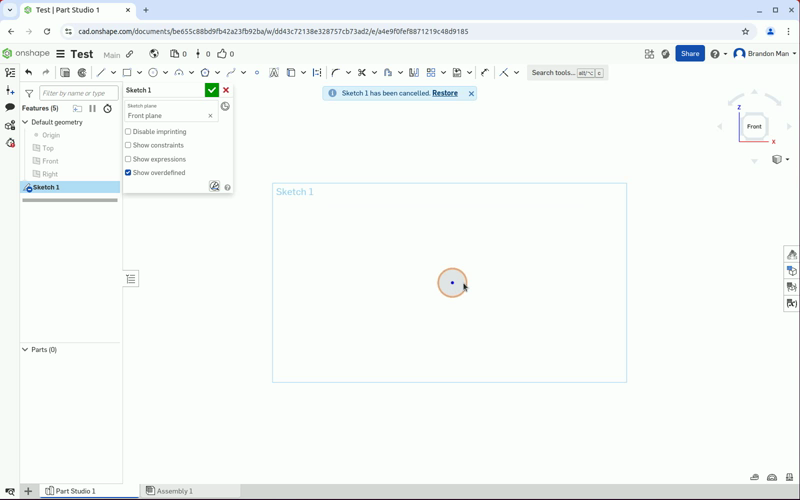
scroll(6)
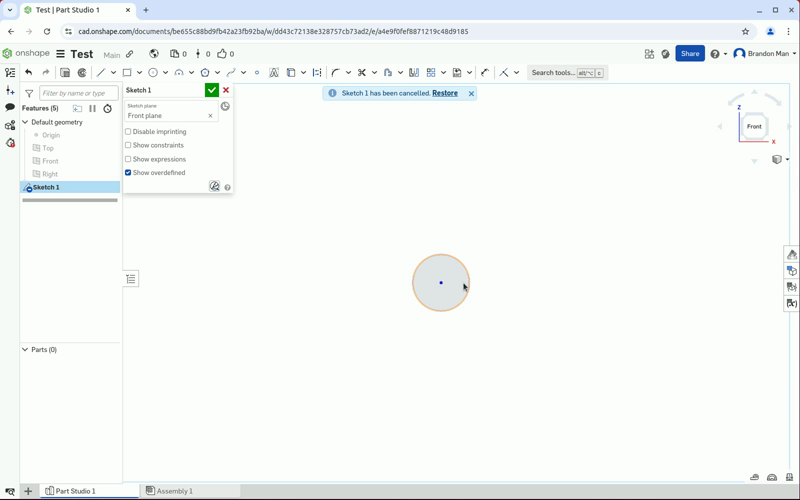
click(463, 282)
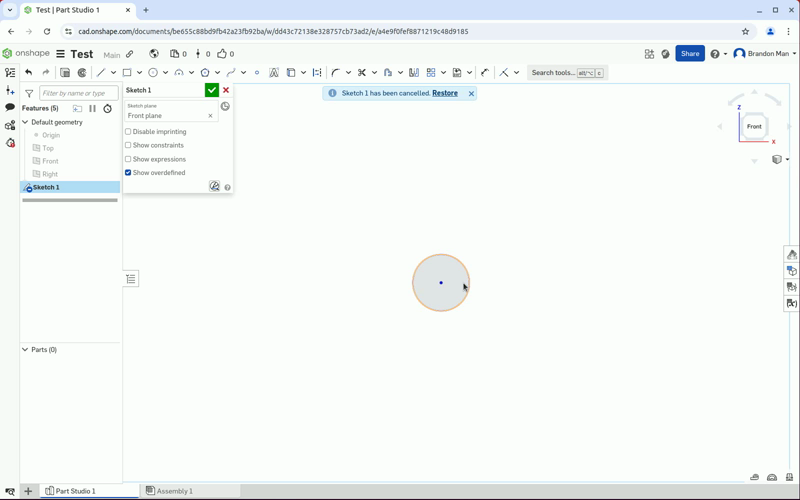
scroll(-6)
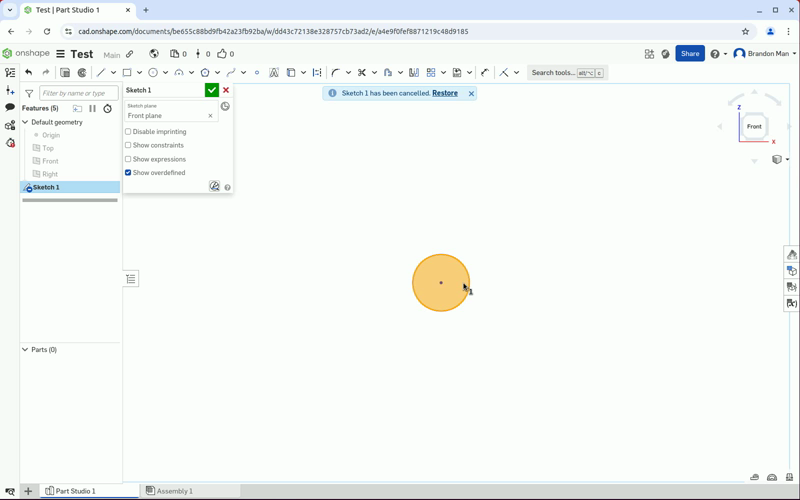
scroll(-6)
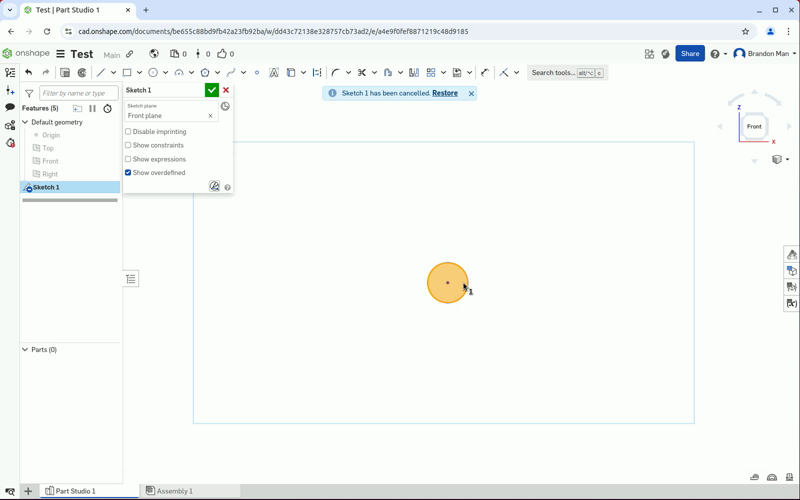
scroll(-6)
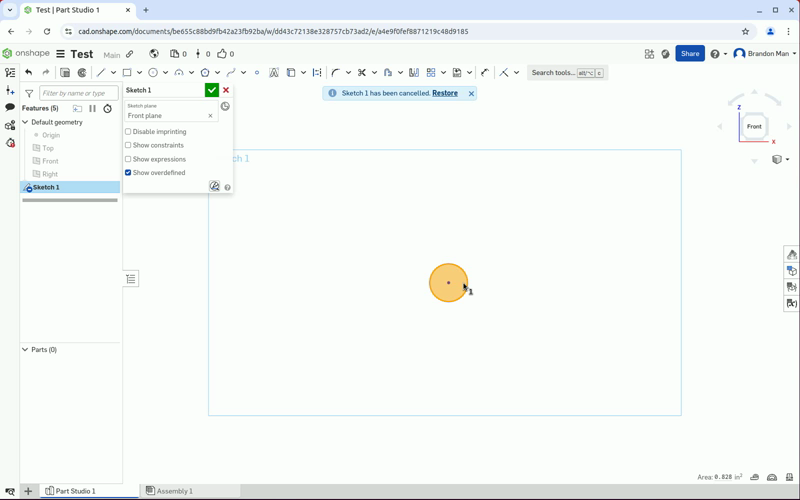
scroll(-6)
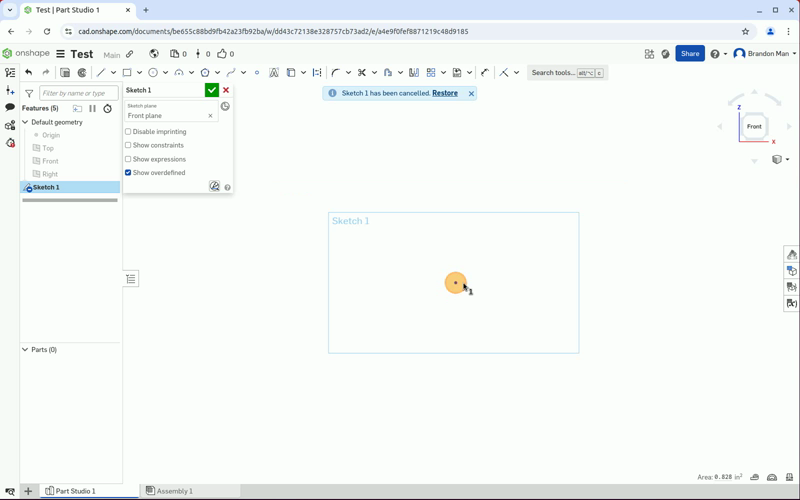
scroll(-6)
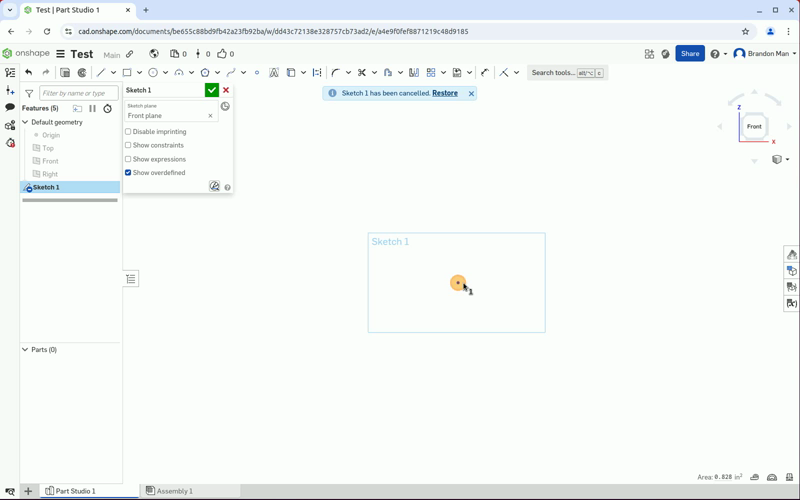
scroll(-6)
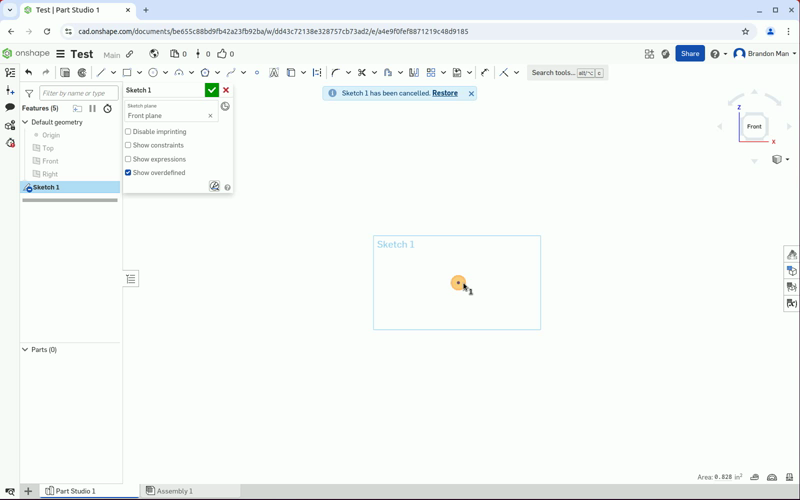
scroll(-6)
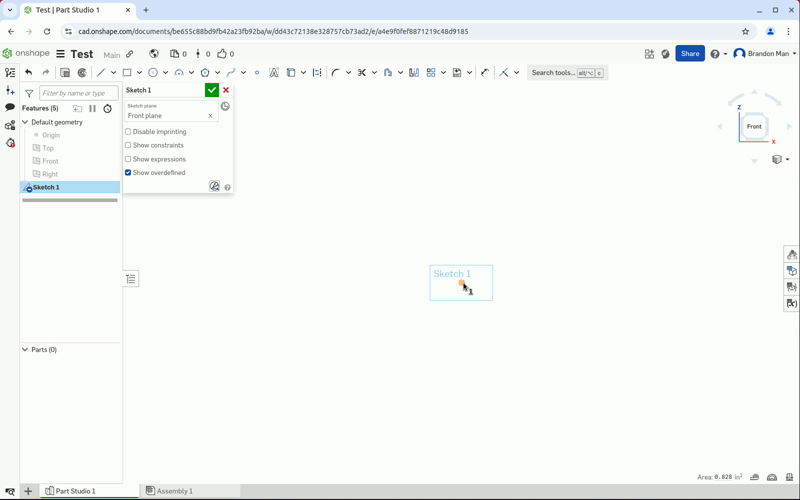
mouse_move(73, 352)
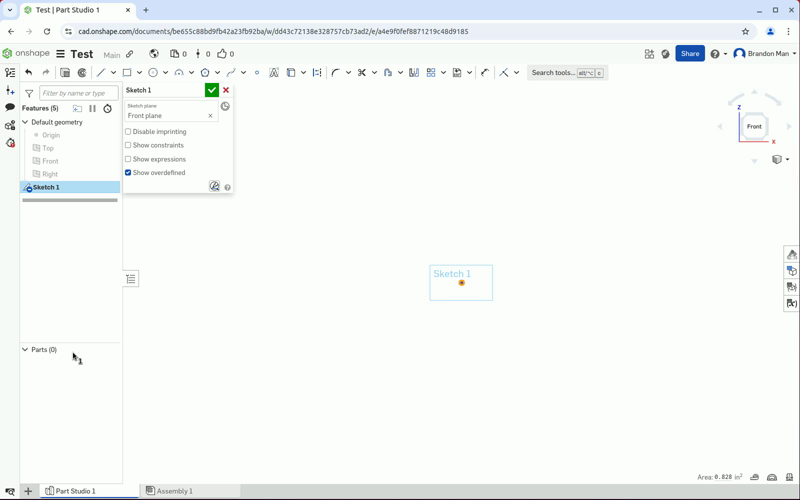
key(shift+y)
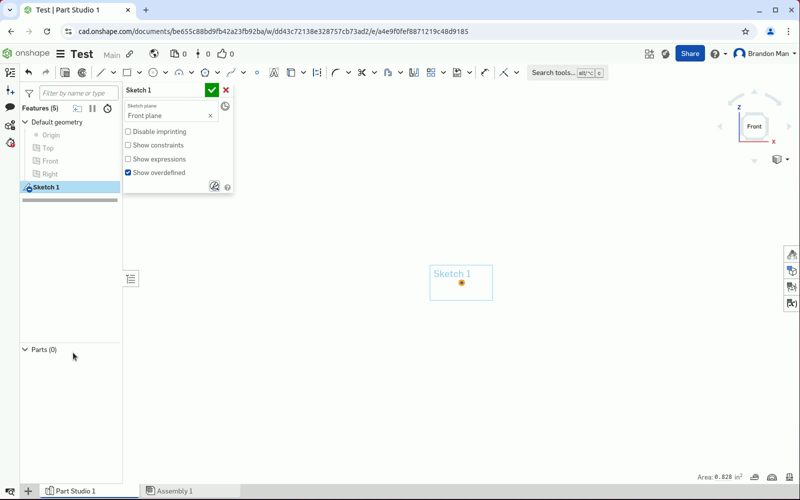
key(shift+e)
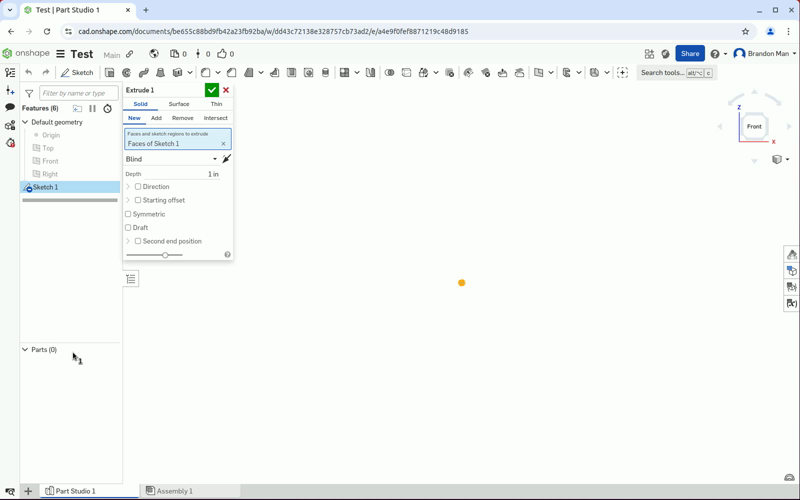
mouse_move(143, 106)
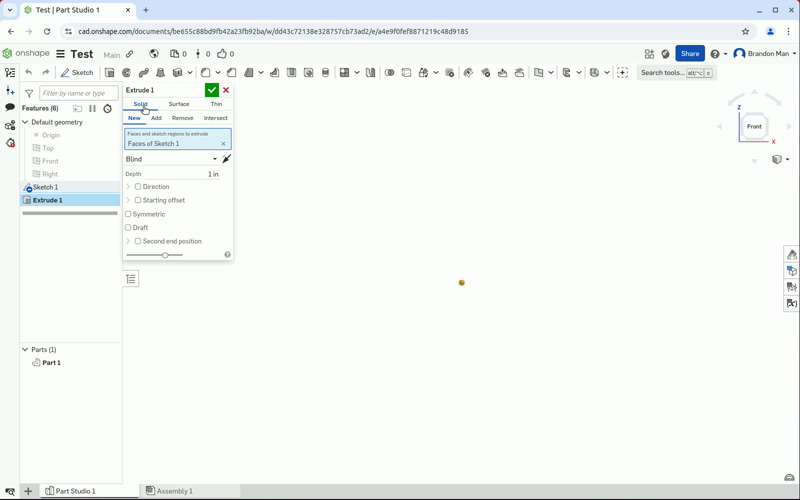
click(143, 106)
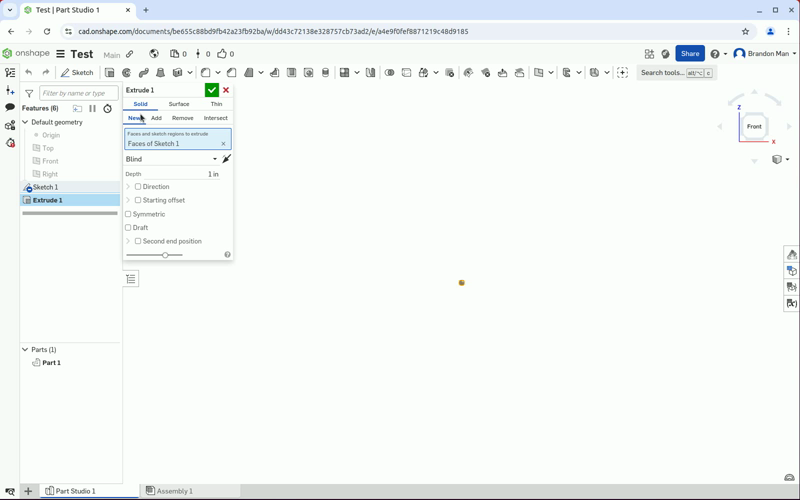
mouse_move(137, 120)
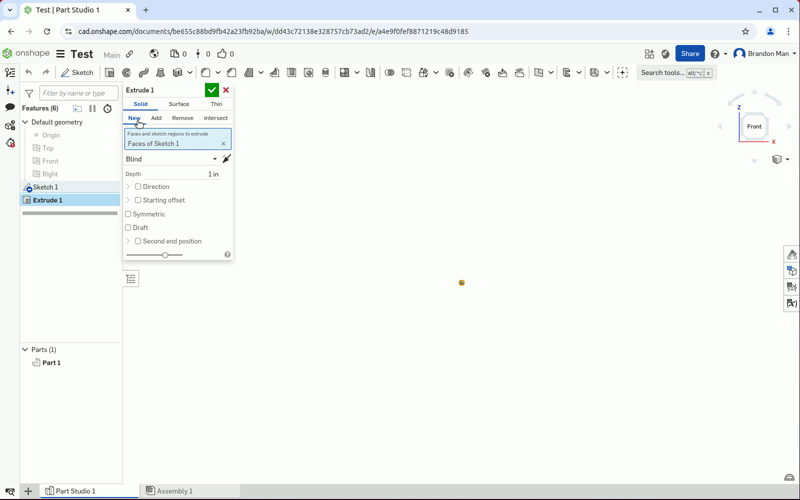
click(137, 120)
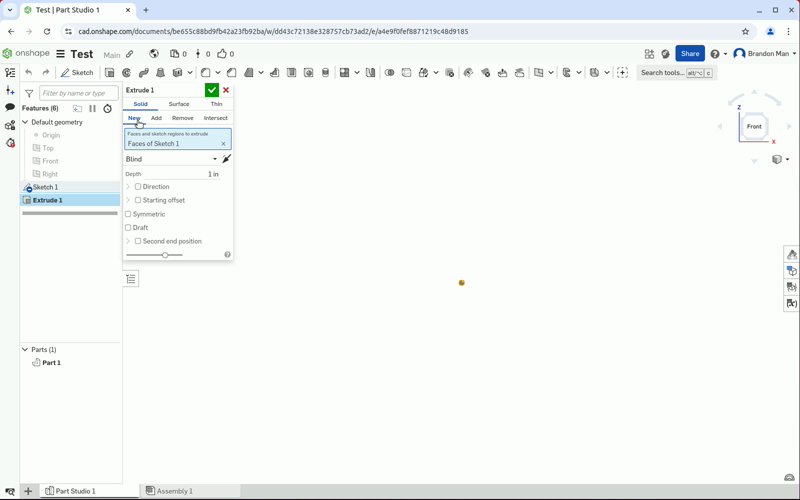
key(tab, 4)
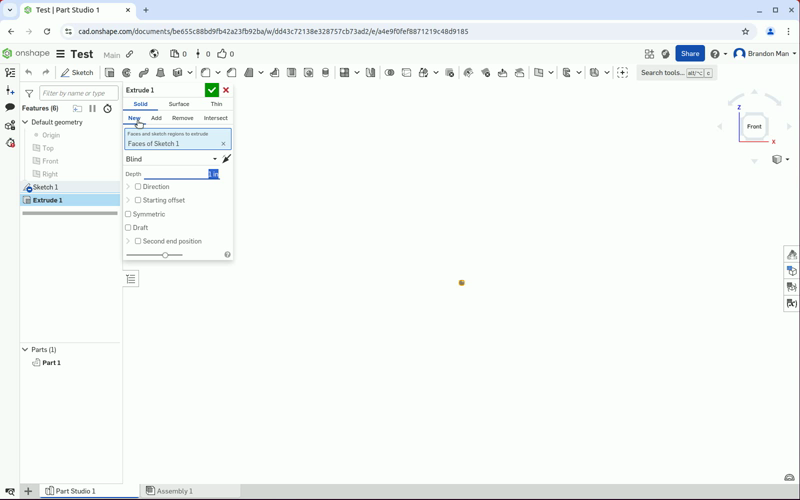
text(46.216)
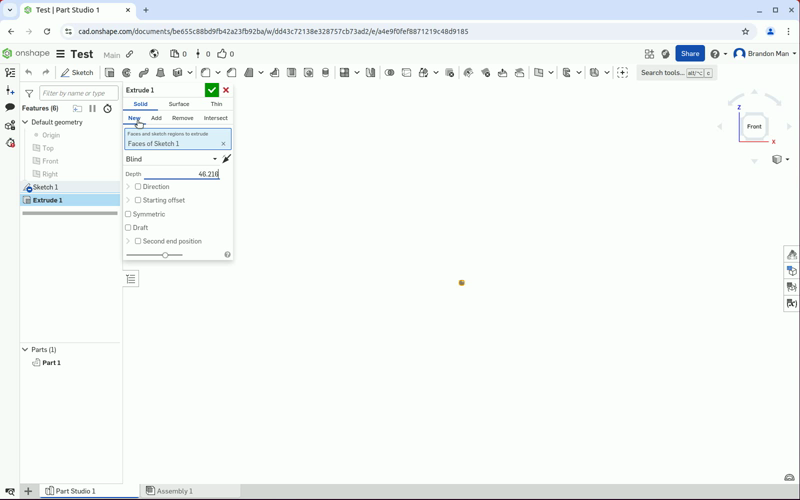
key(tab, 3)
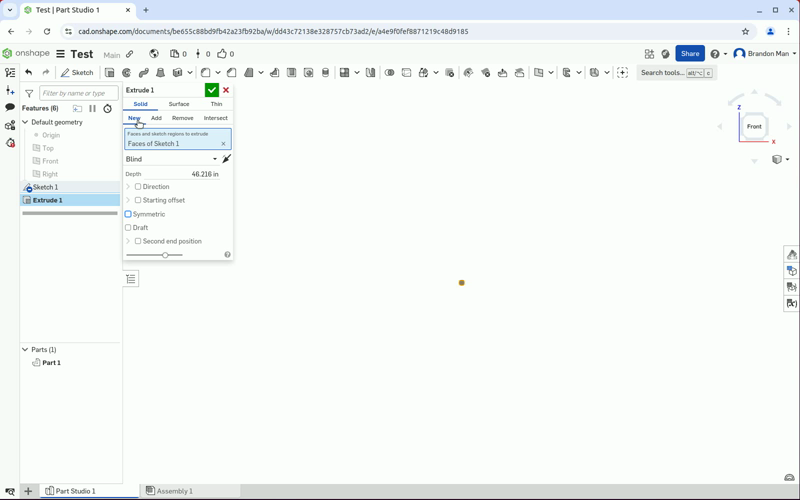
key(space)
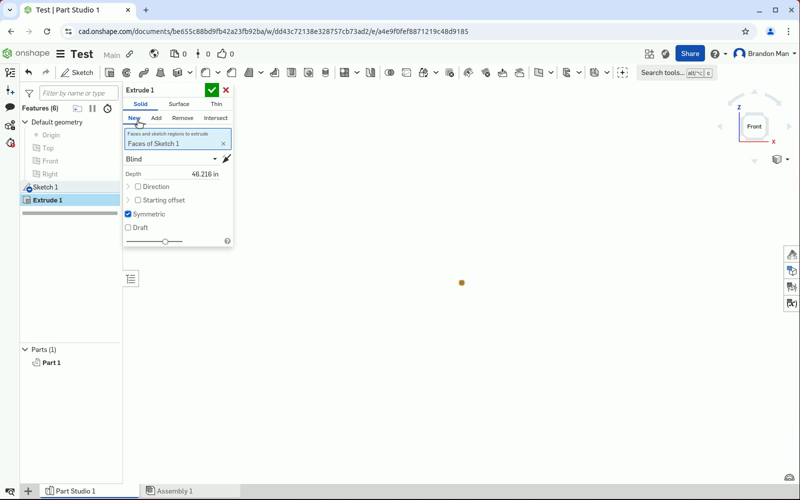
key(enter)
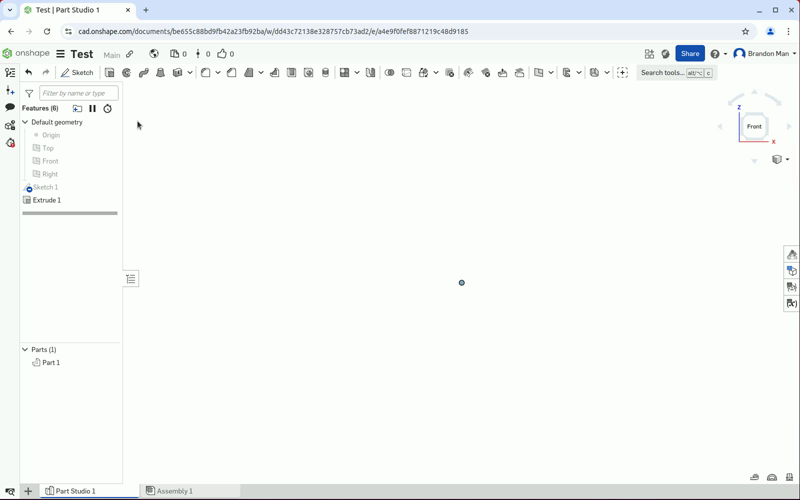
key(shift+h)
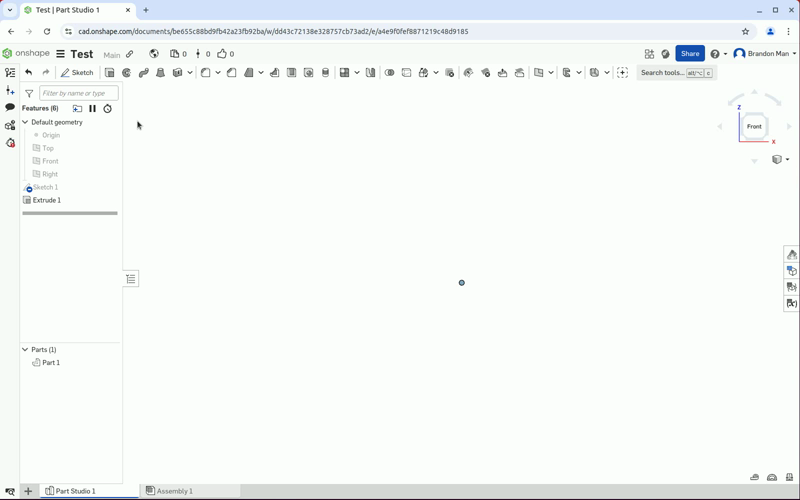
key(shift+h)
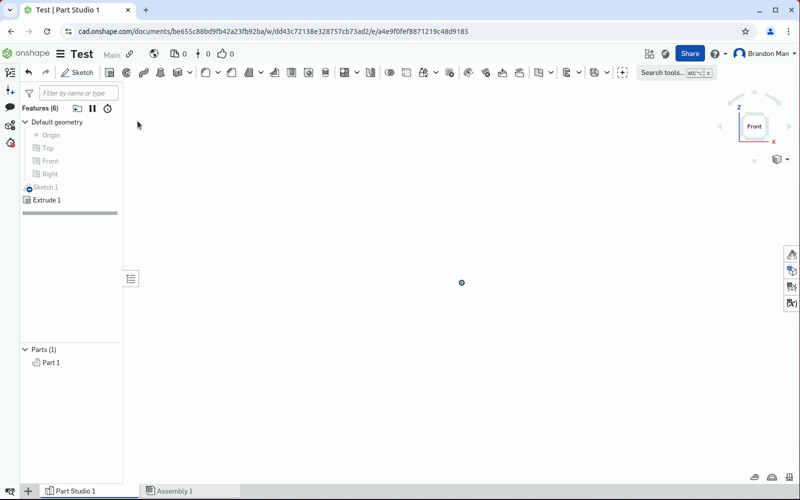
mouse_move(73, 189)
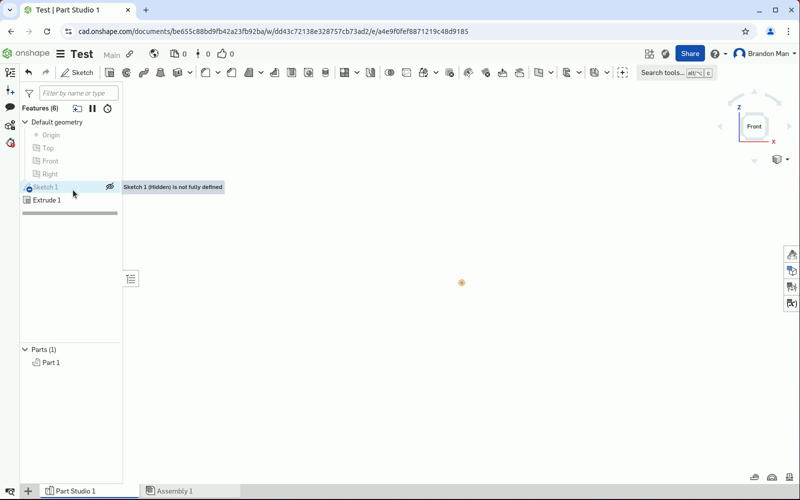
click(73, 189)
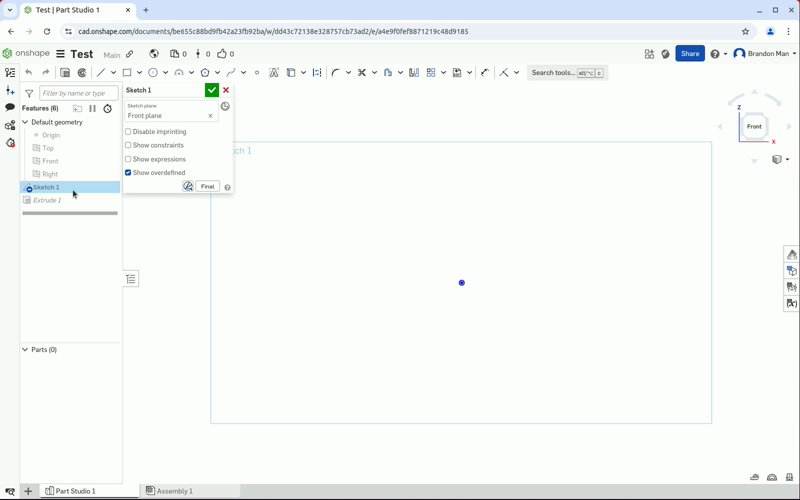
mouse_move(229, 92)
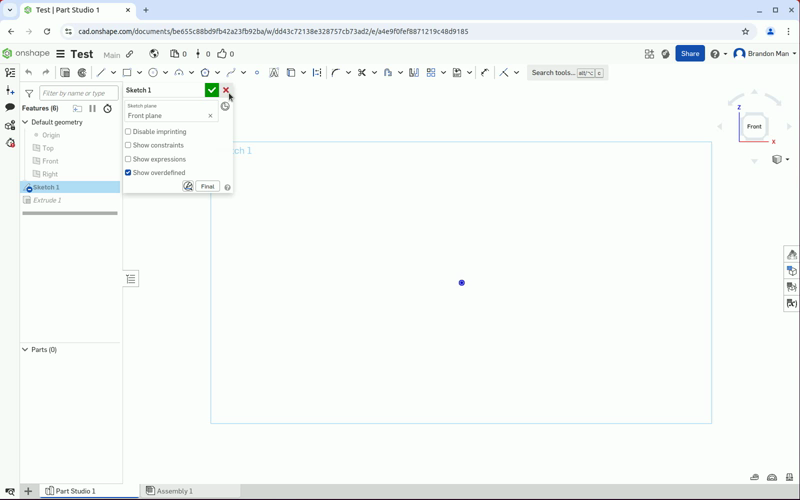
click(229, 92)
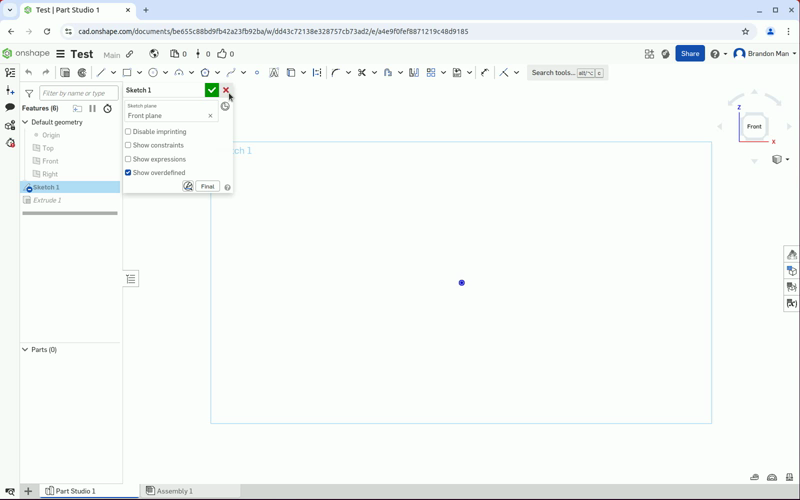
key(shift+s)
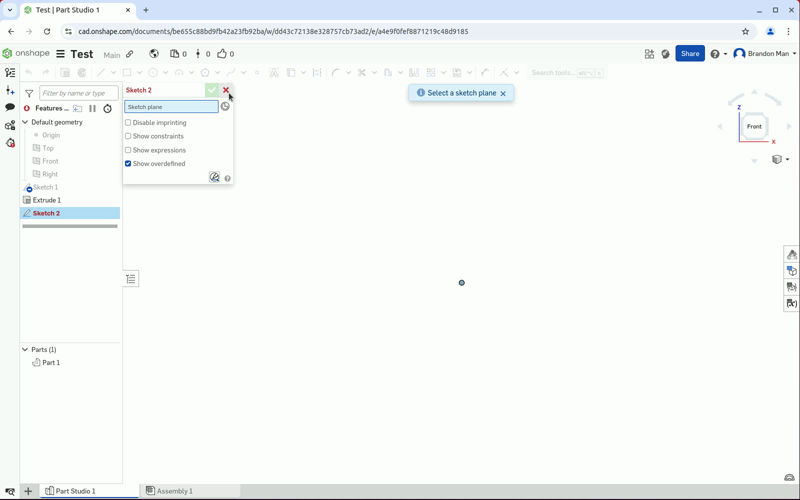
mouse_move(73, 163)
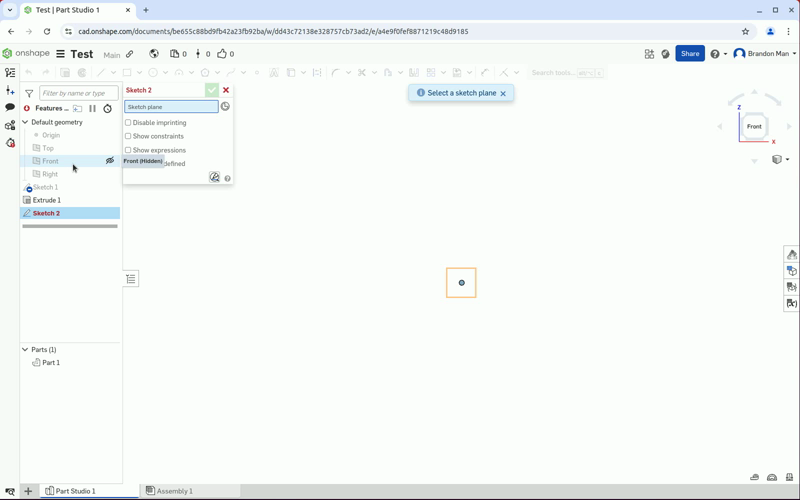
click(73, 163)
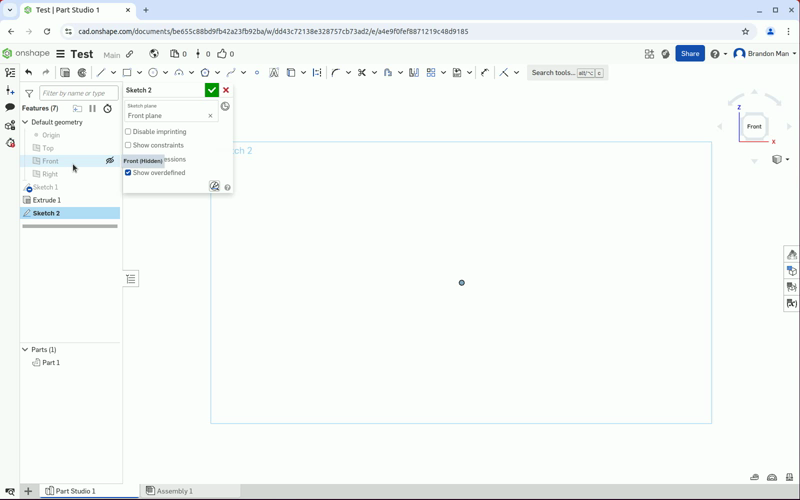
mouse_move(73, 352)
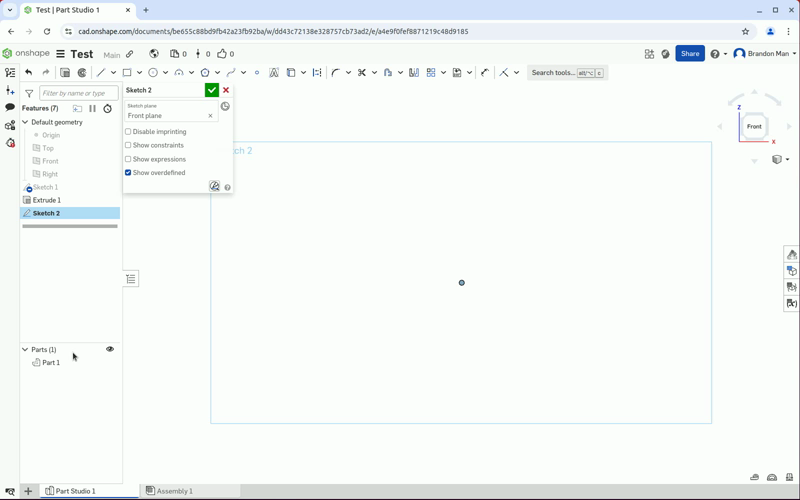
key(y)
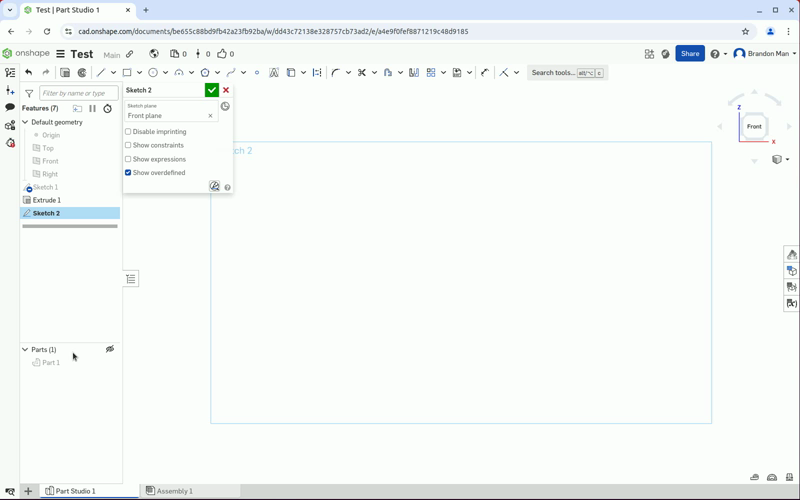
key(c)
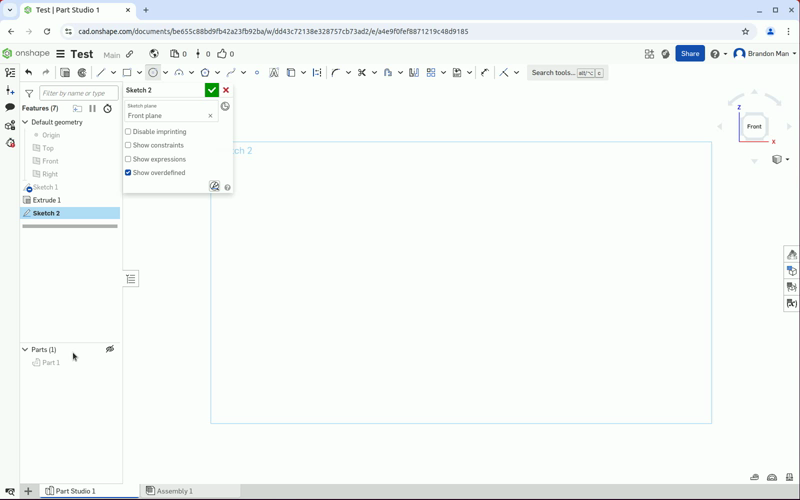
key_down(shift)
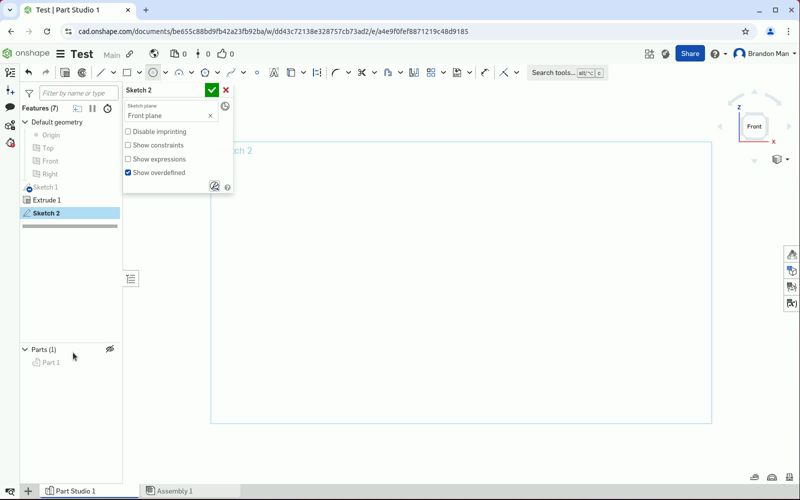
mouse_move(454, 282)
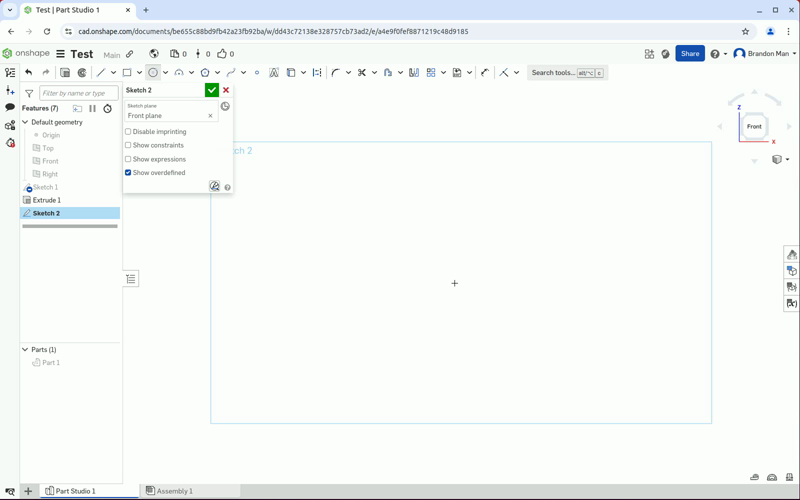
click(454, 282)
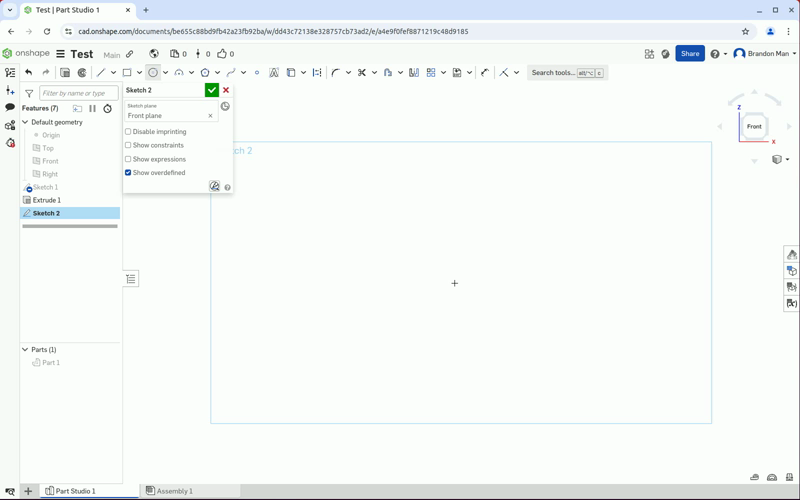
key_up(shift)
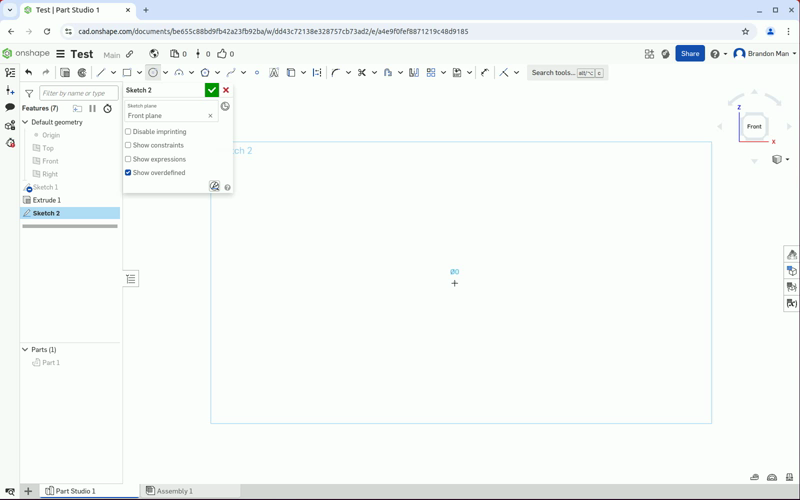
mouse_move(457, 282)
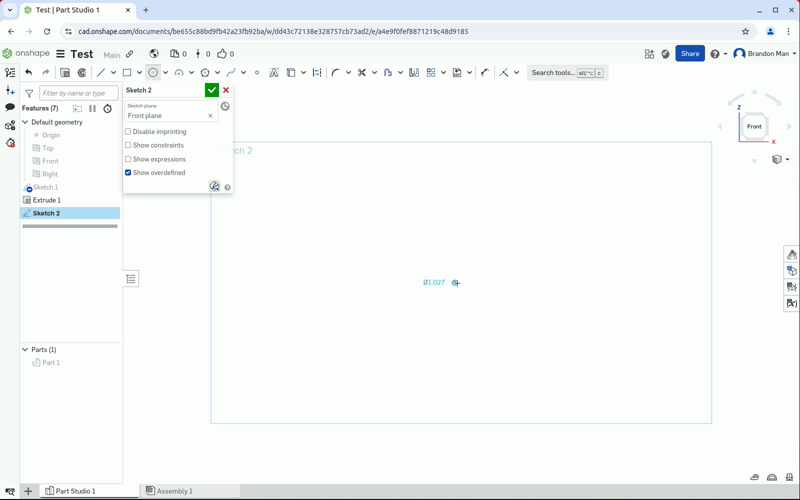
scroll(6)
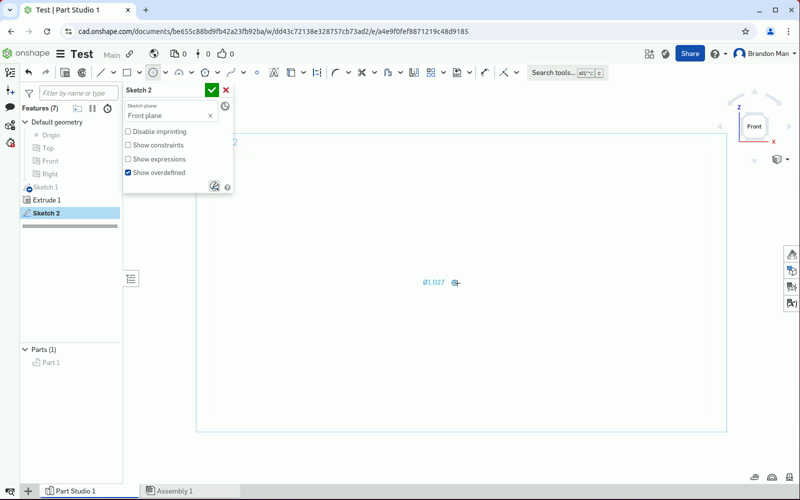
scroll(6)
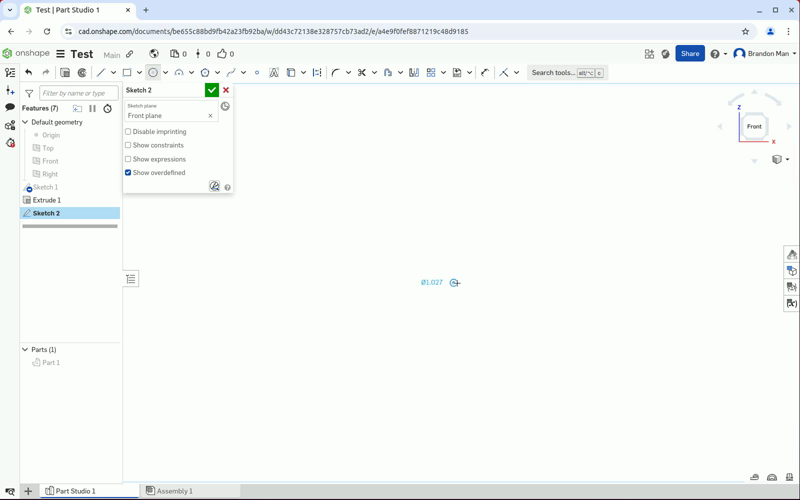
scroll(6)
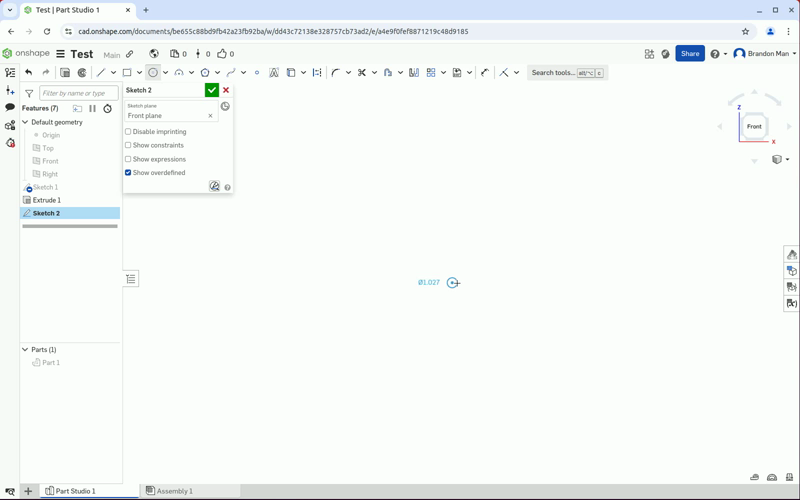
scroll(6)
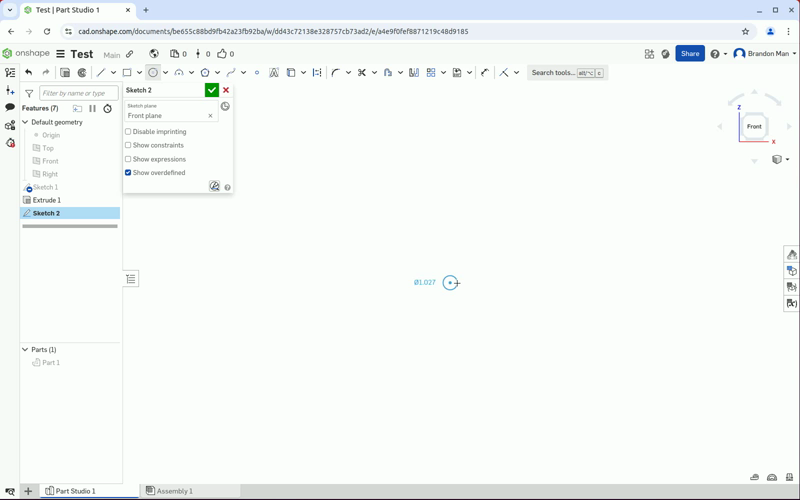
scroll(6)
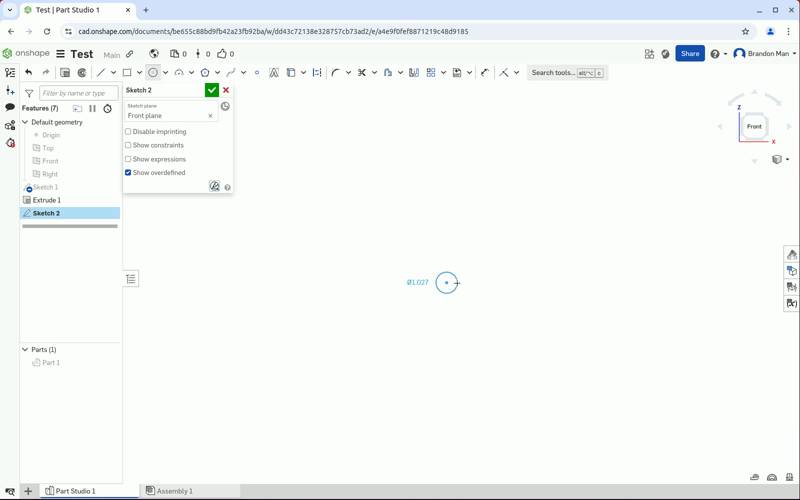
scroll(6)
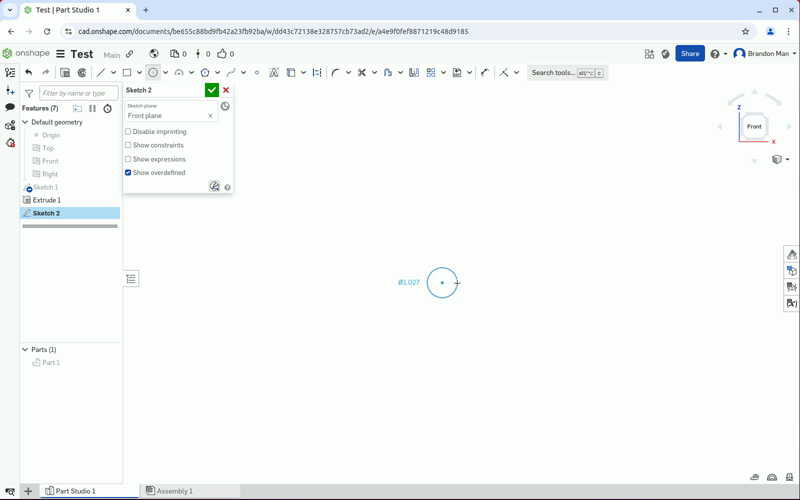
scroll(6)
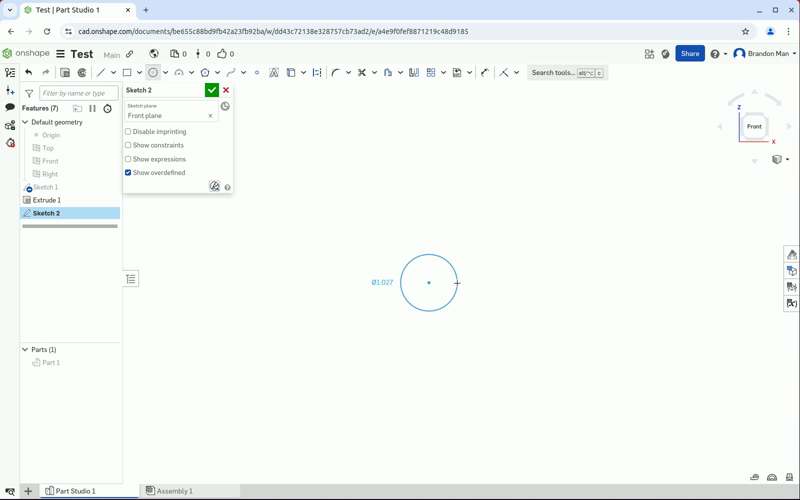
click(457, 282)
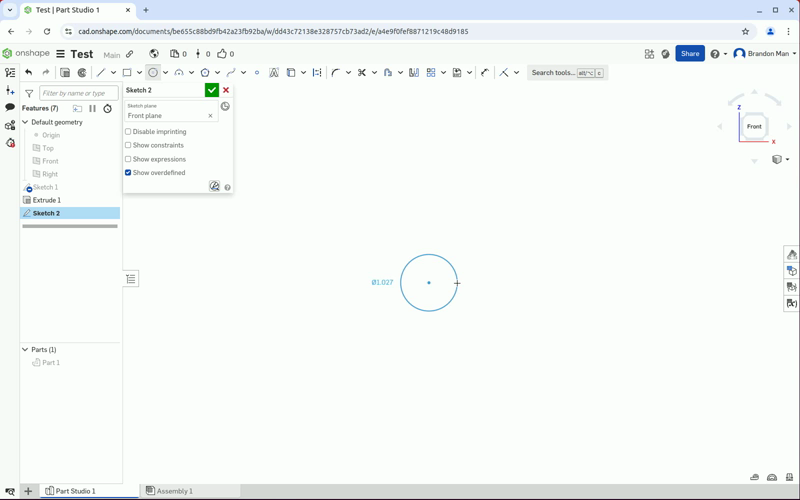
scroll(-6)
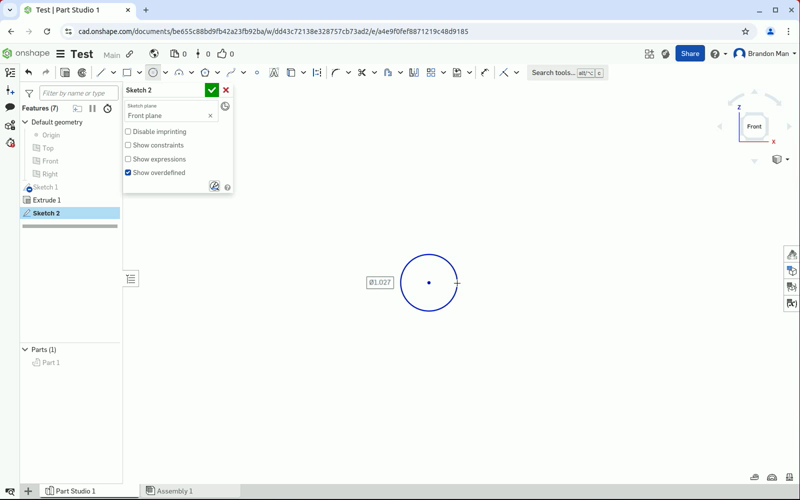
scroll(-6)
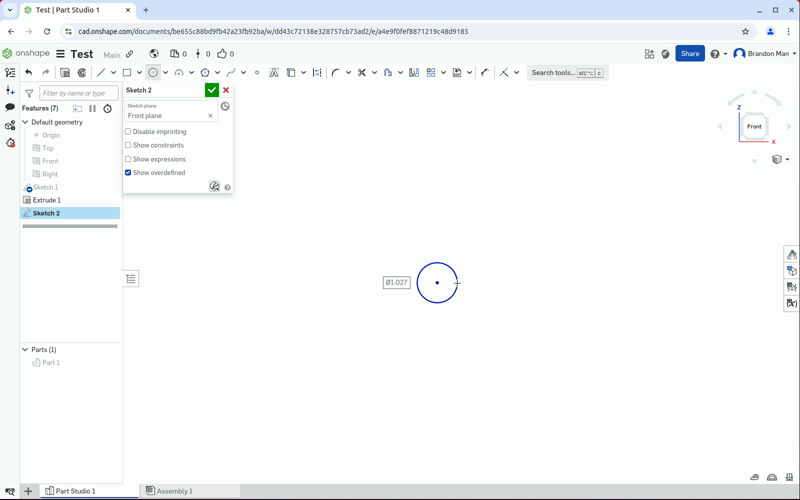
scroll(-6)
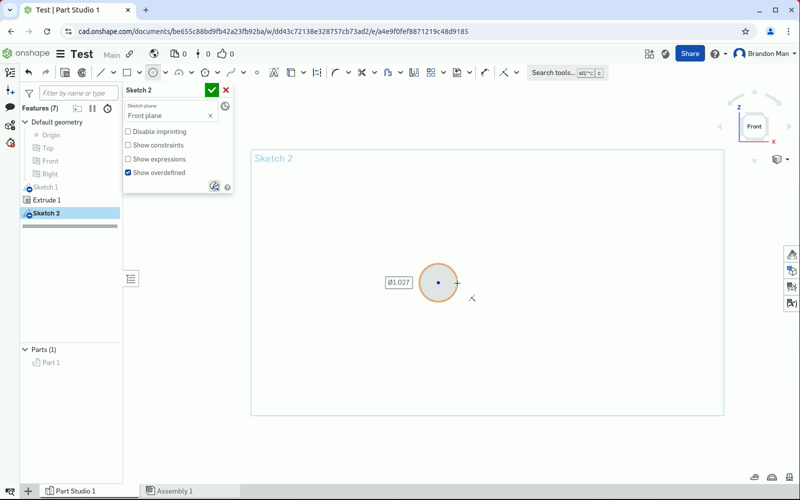
scroll(-6)
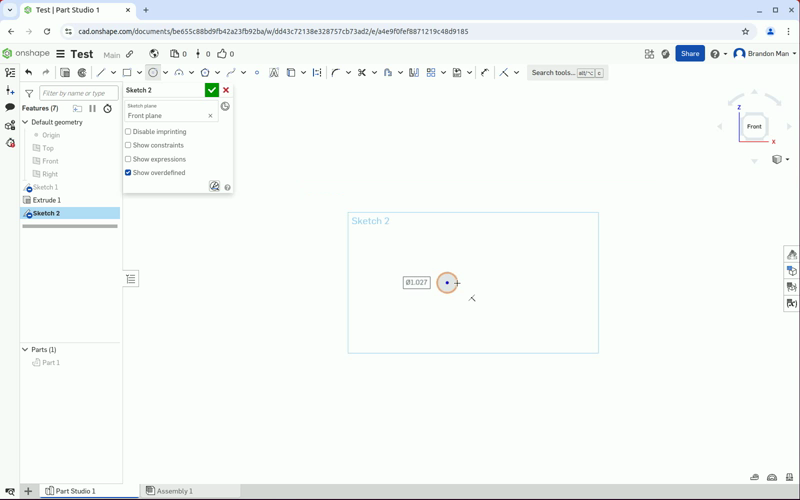
scroll(-6)
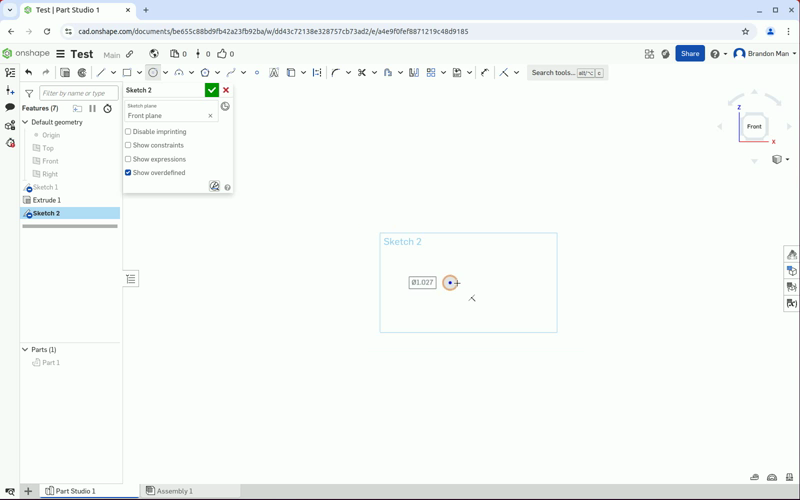
scroll(-6)
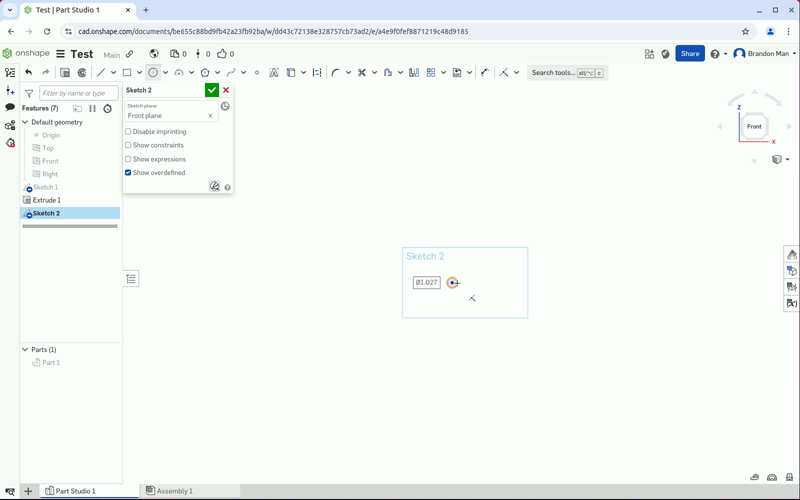
scroll(-6)
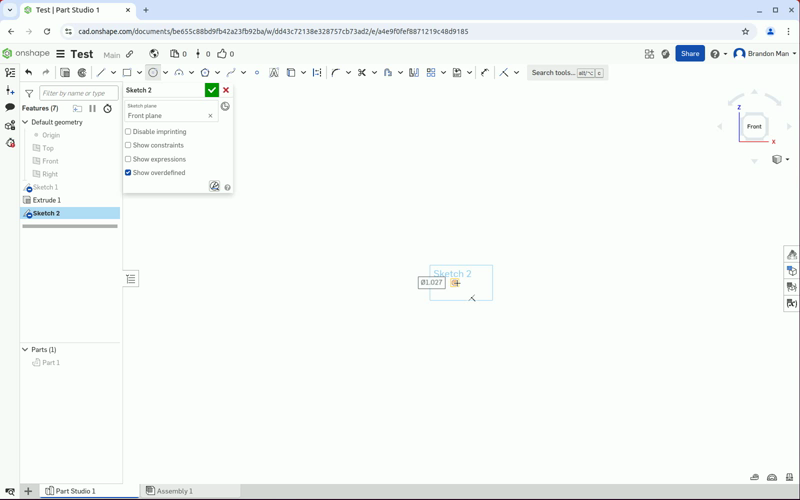
key(esc)
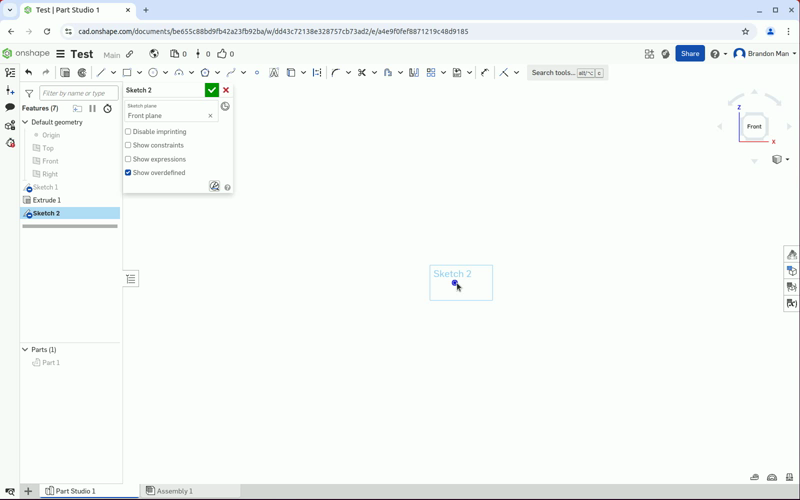
mouse_move(453, 280)
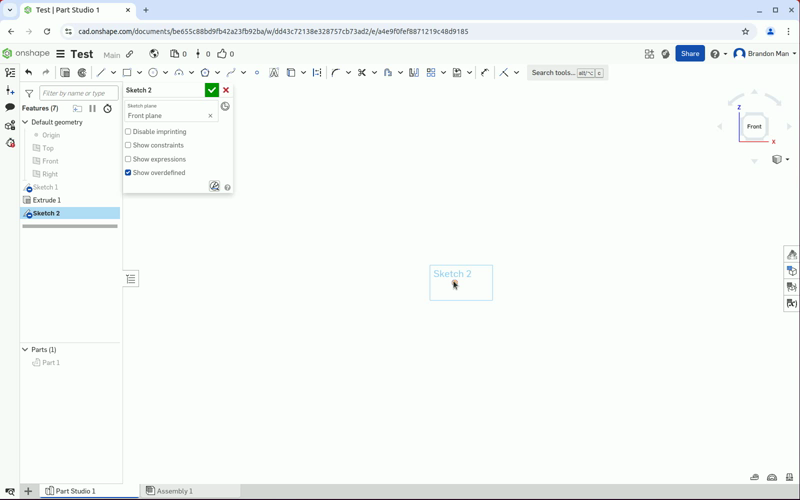
scroll(6)
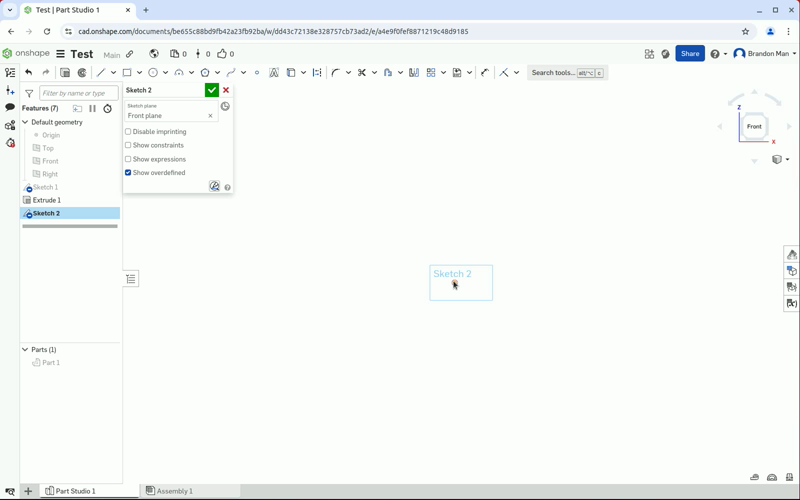
scroll(6)
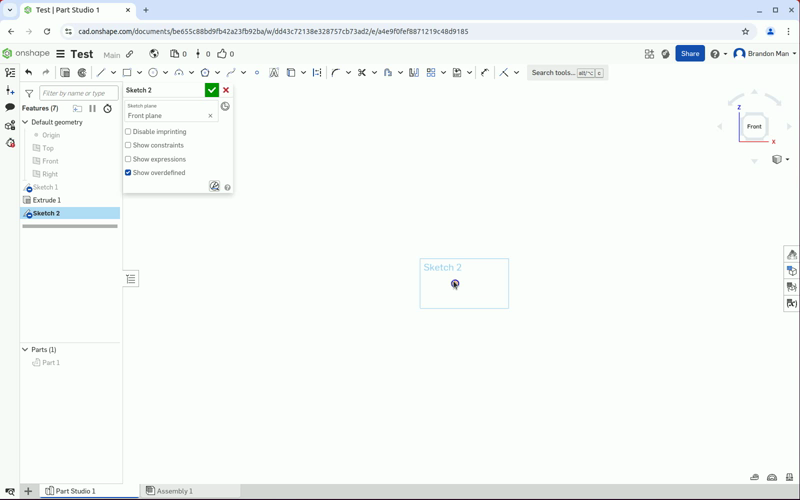
scroll(6)
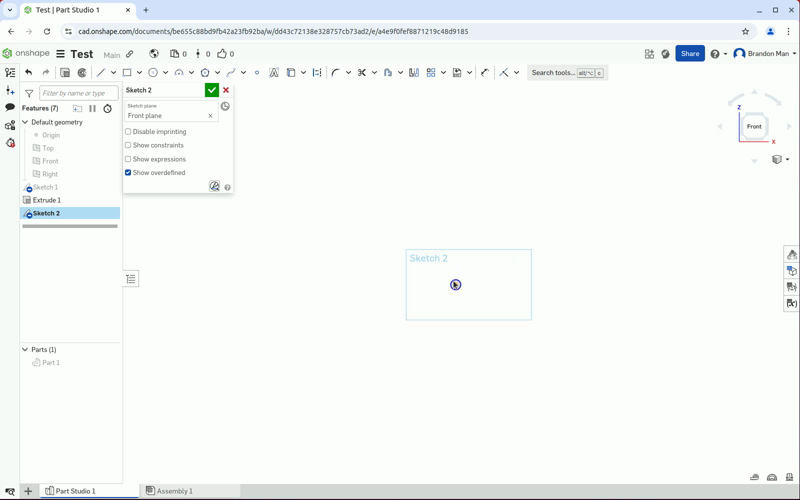
scroll(6)
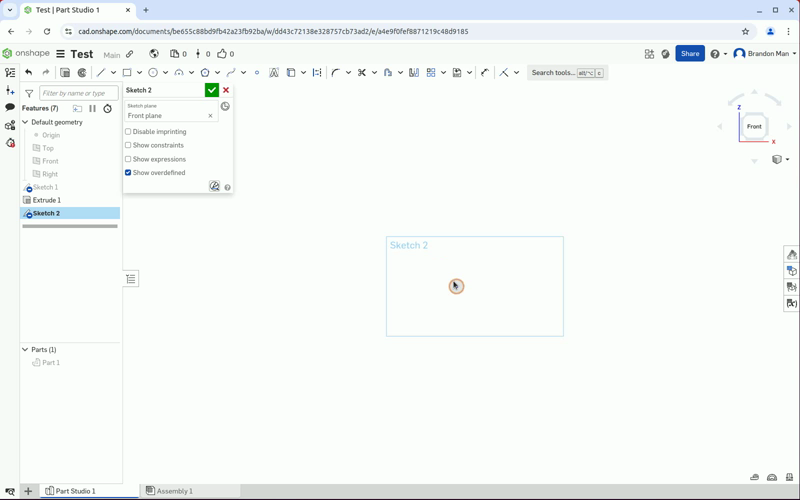
scroll(6)
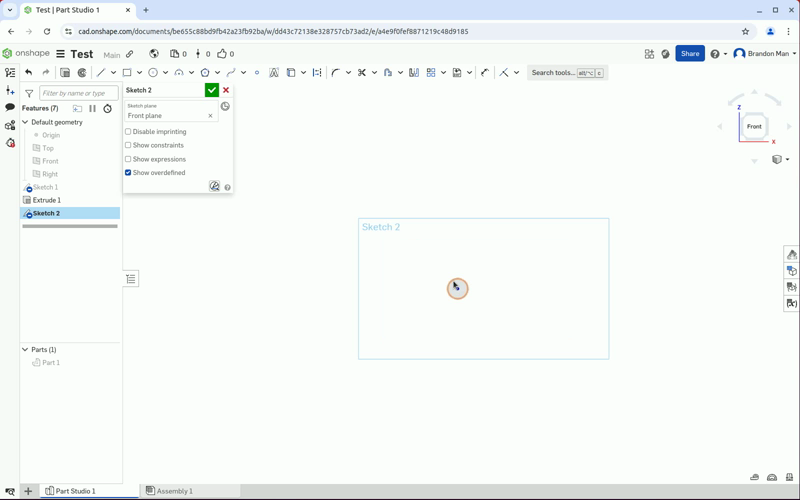
scroll(6)
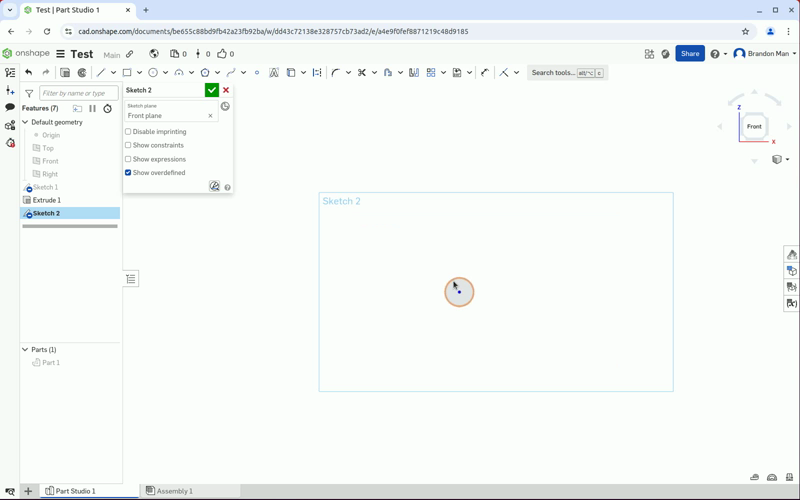
scroll(6)
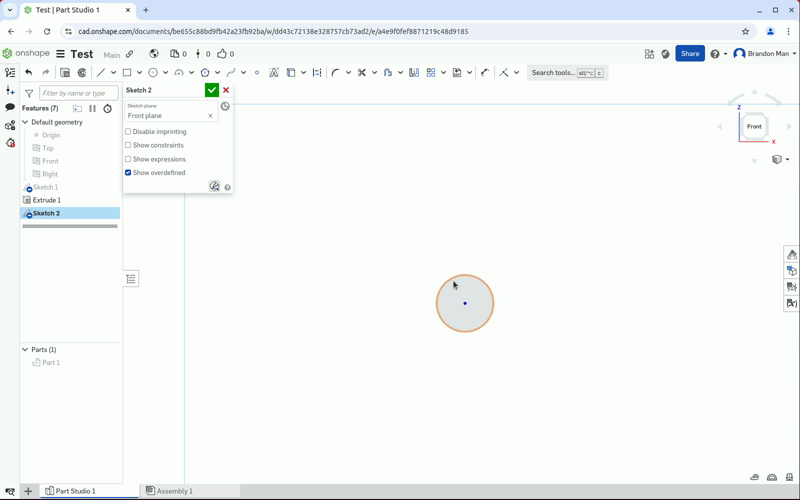
click(453, 280)
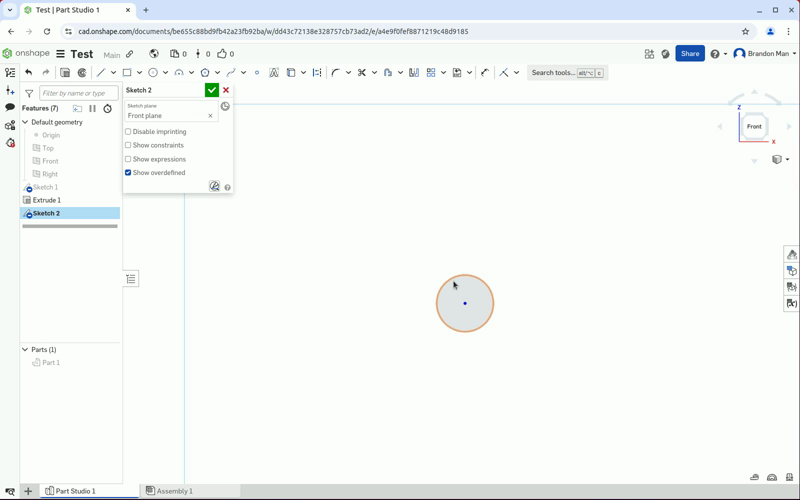
scroll(-6)
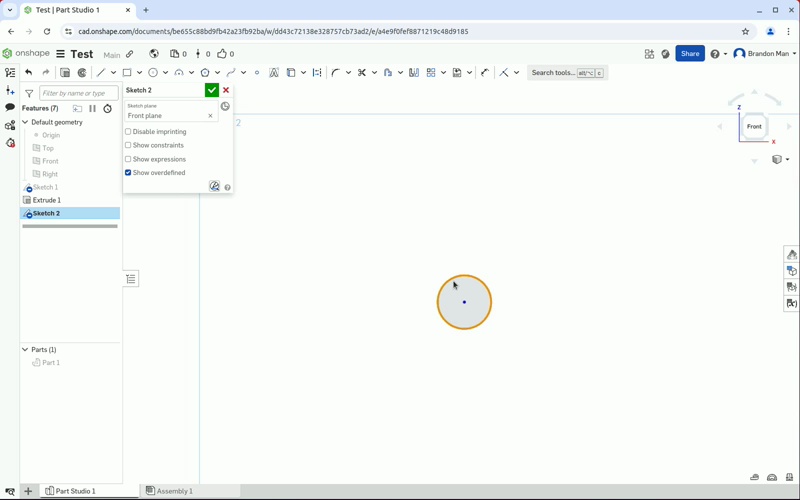
scroll(-6)
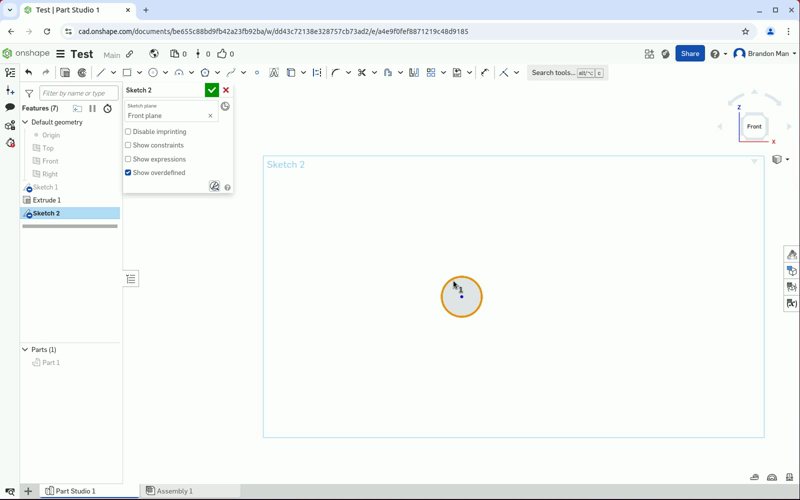
scroll(-6)
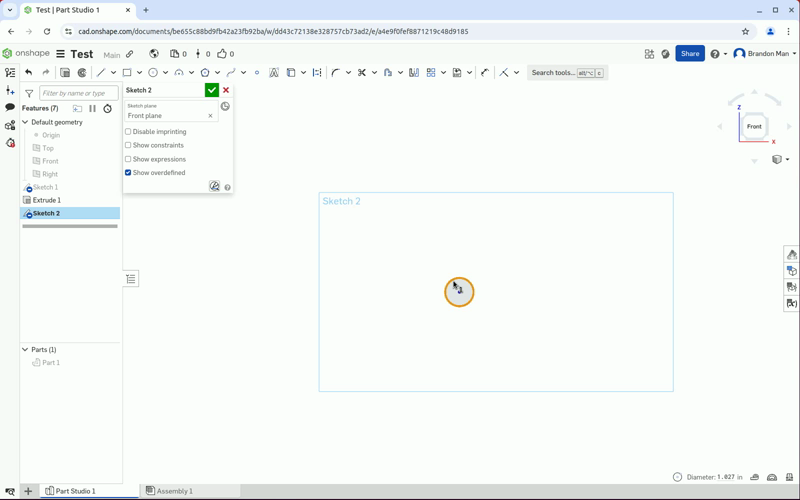
scroll(-6)
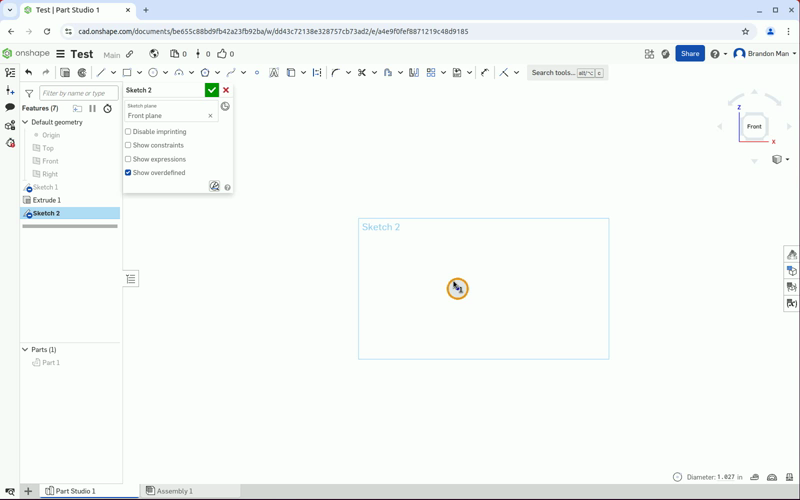
scroll(-6)
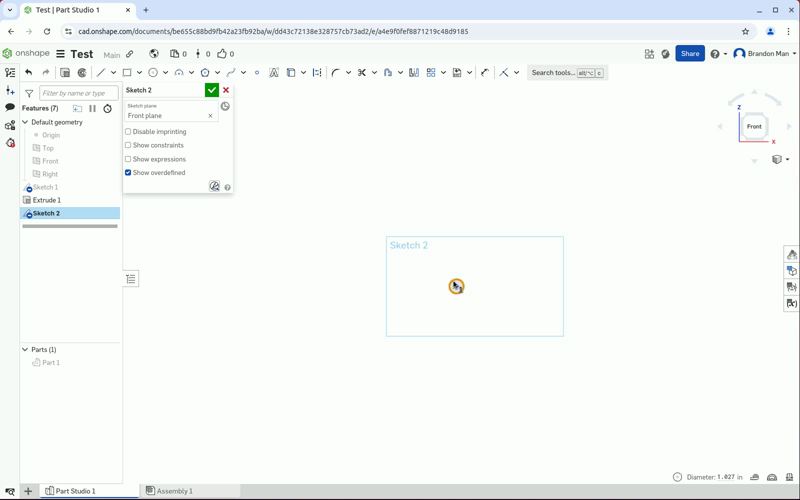
scroll(-6)
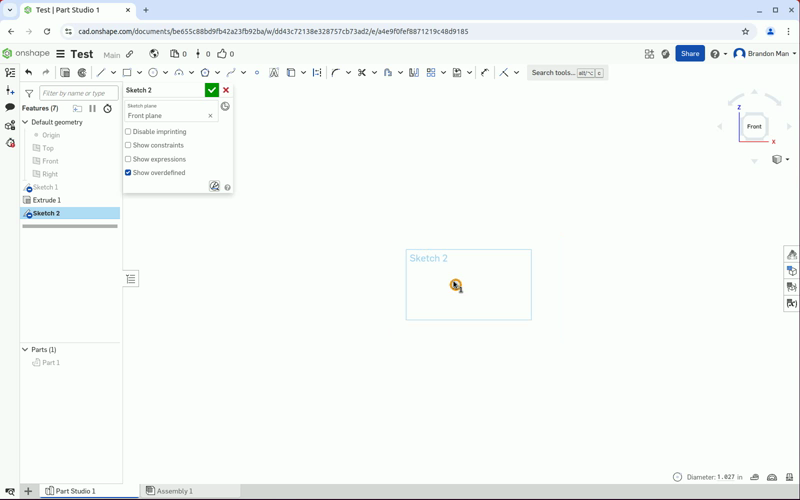
scroll(-6)
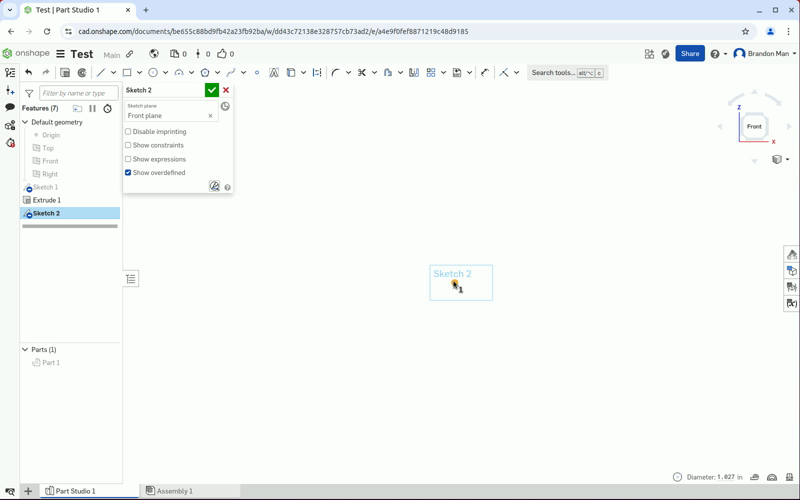
mouse_move(73, 352)
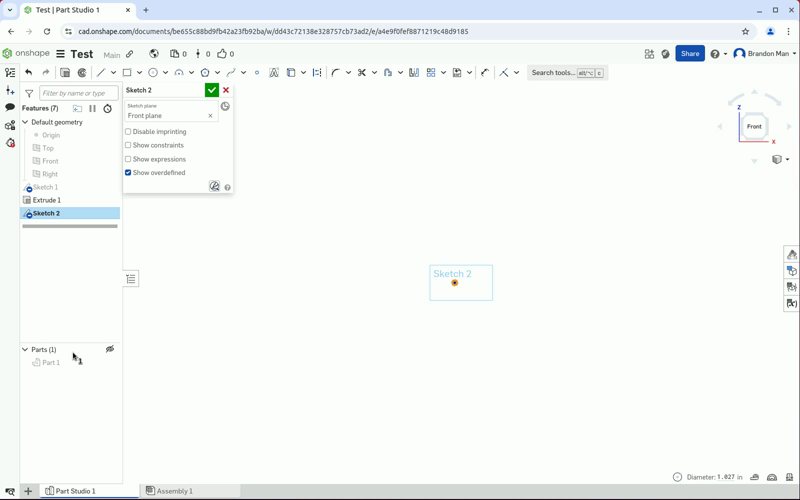
key(shift+y)
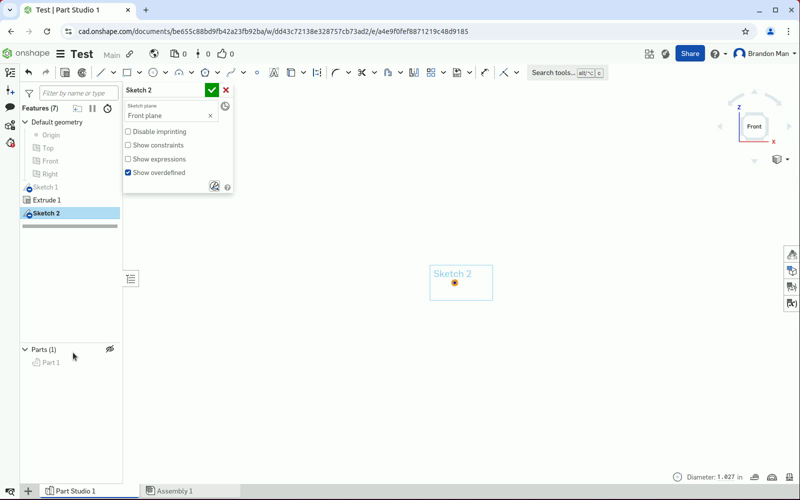
key(shift+e)
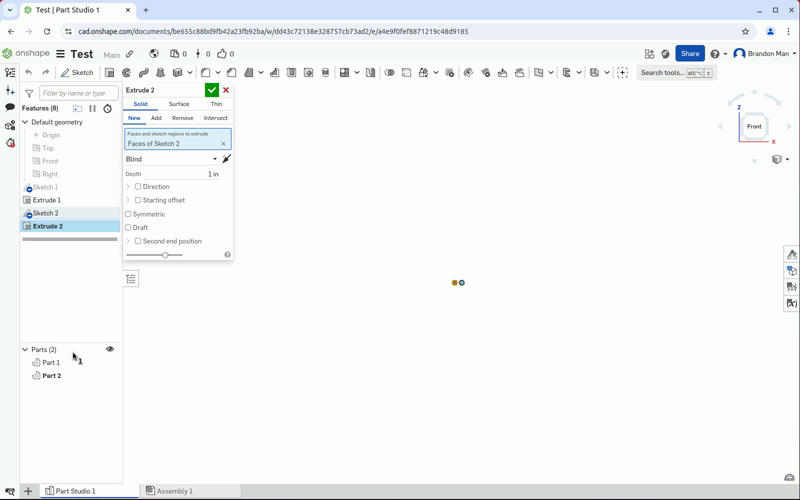
mouse_move(143, 106)
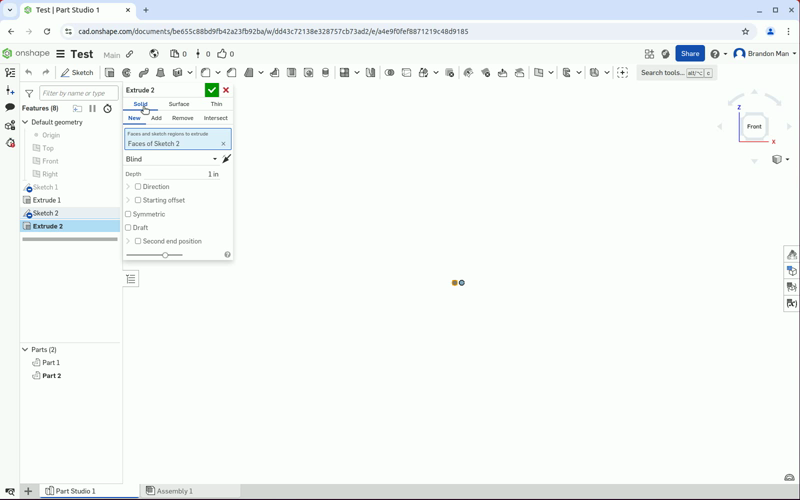
click(143, 106)
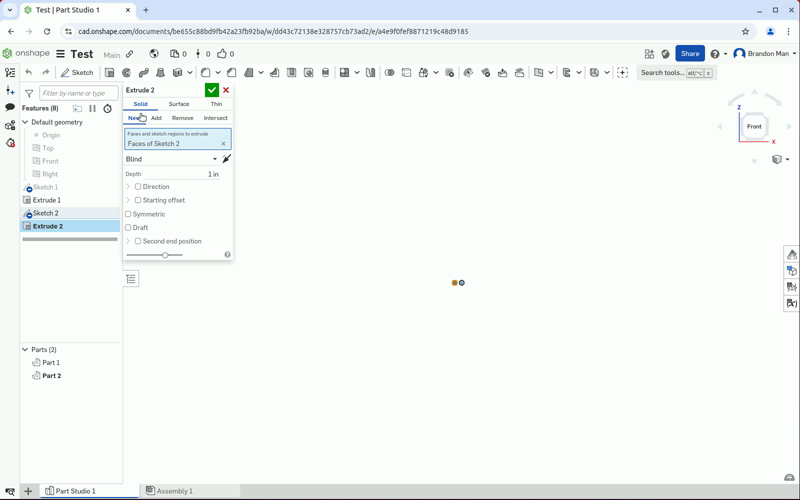
mouse_move(137, 120)
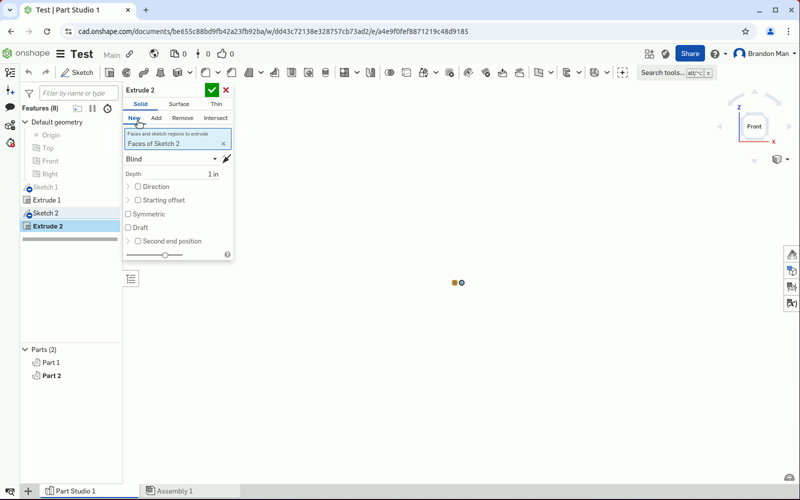
click(137, 120)
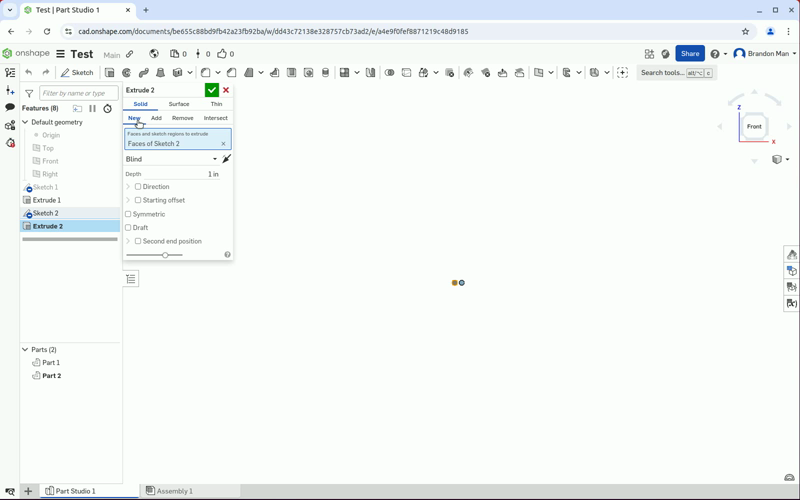
key(tab, 4)
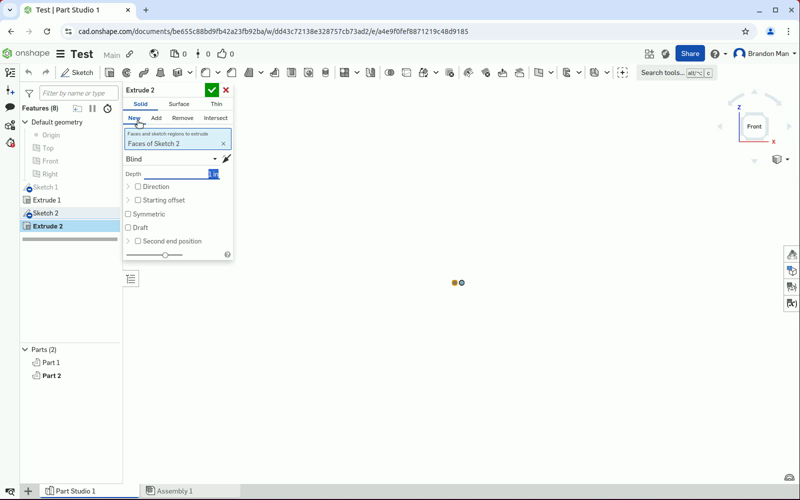
text(46.216)
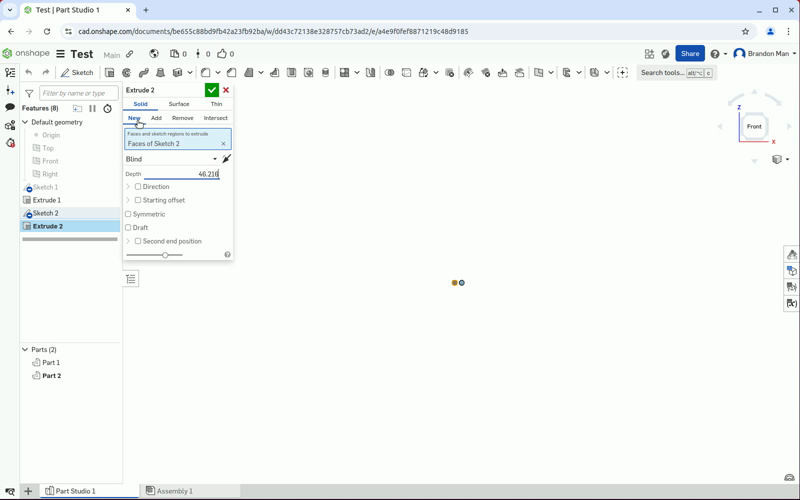
key(tab, 3)
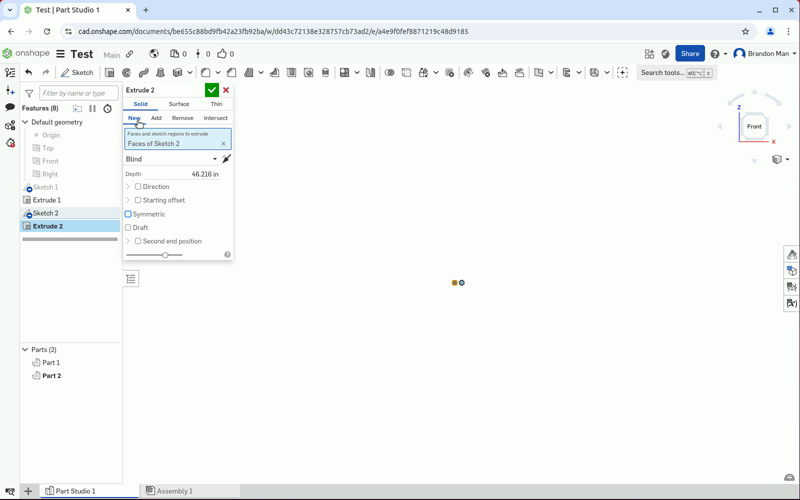
key(space)
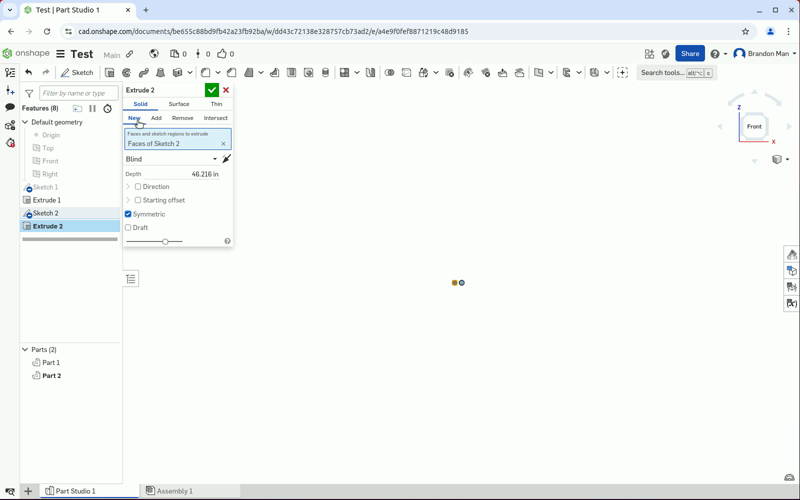
key(enter)
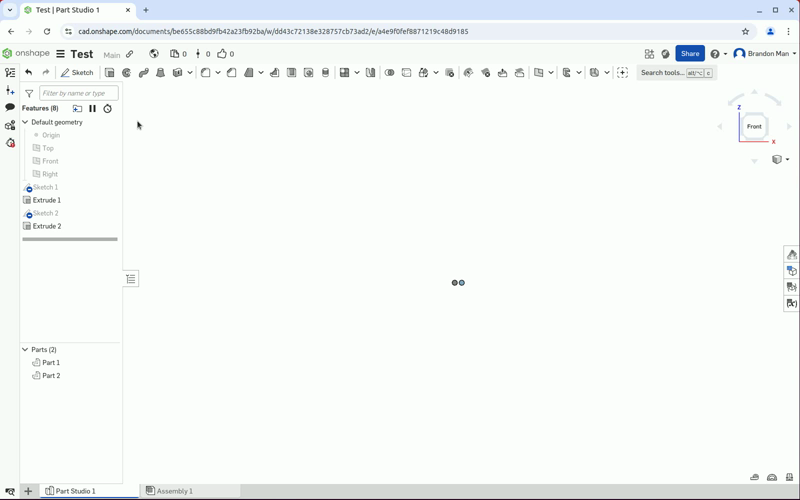
key(shift+h)
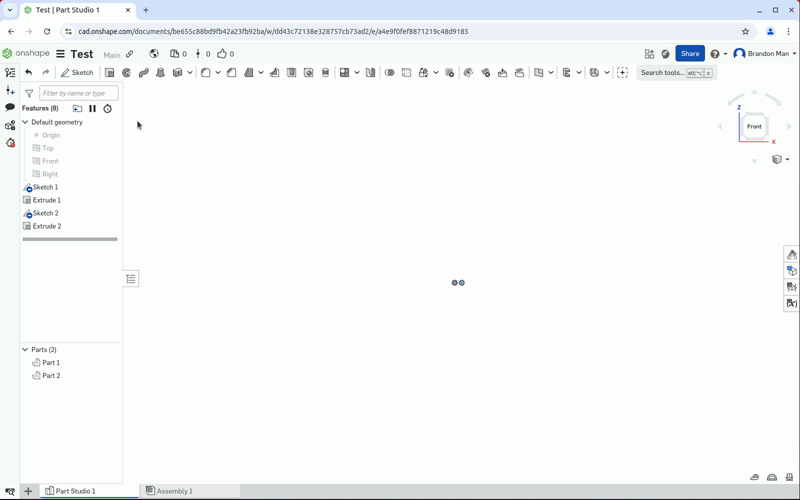
key(shift+h)
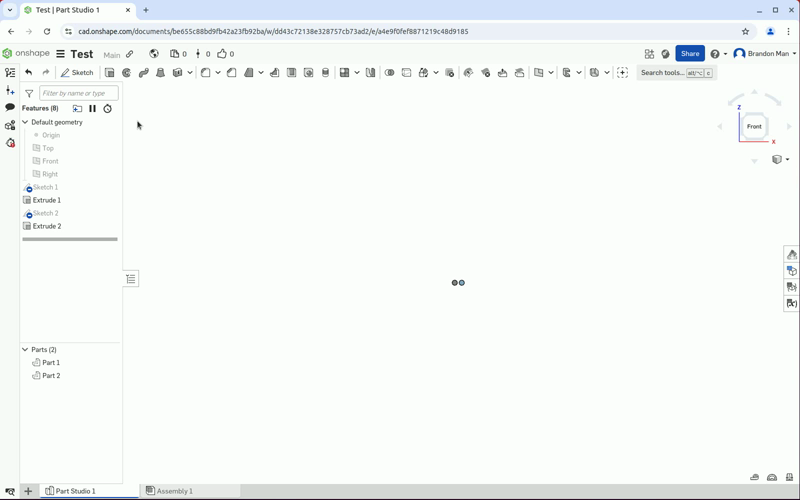
mouse_move(73, 189)
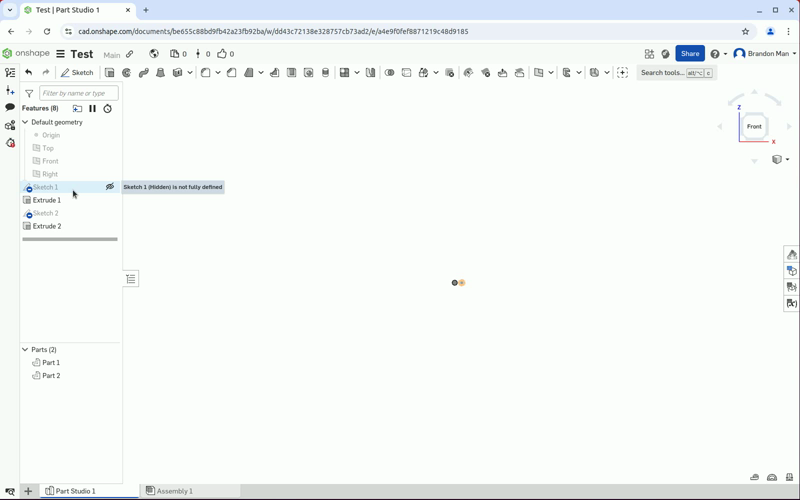
click(73, 189)
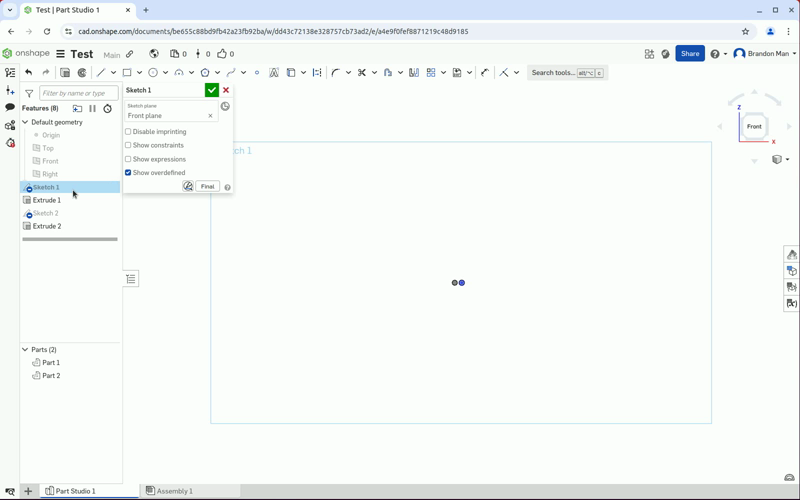
mouse_move(229, 92)
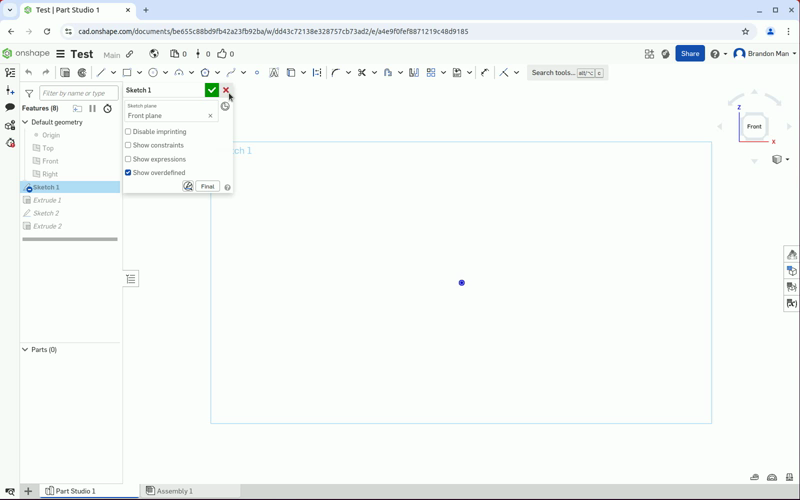
click(229, 92)
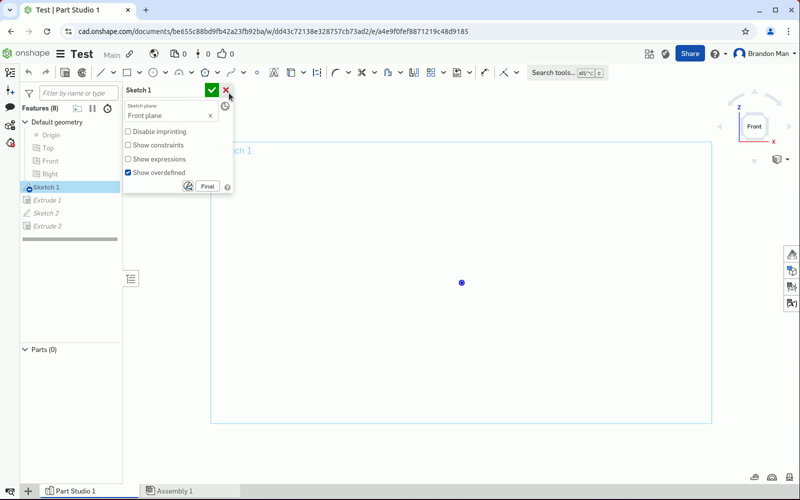
key(shift+s)
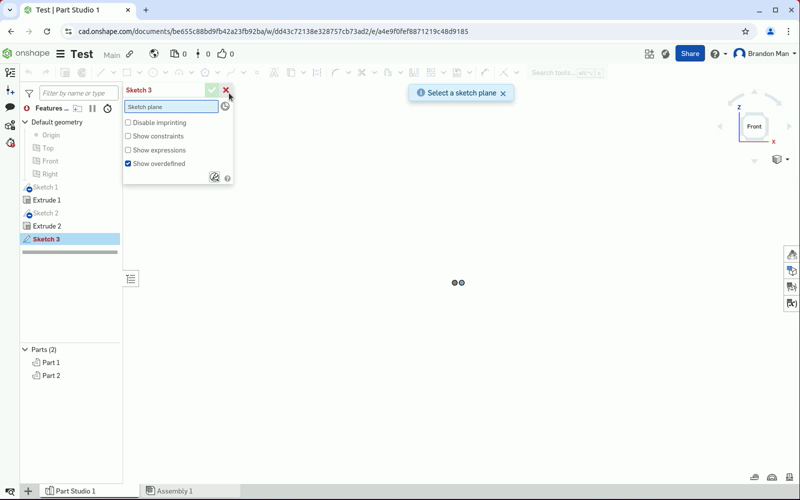
mouse_move(73, 163)
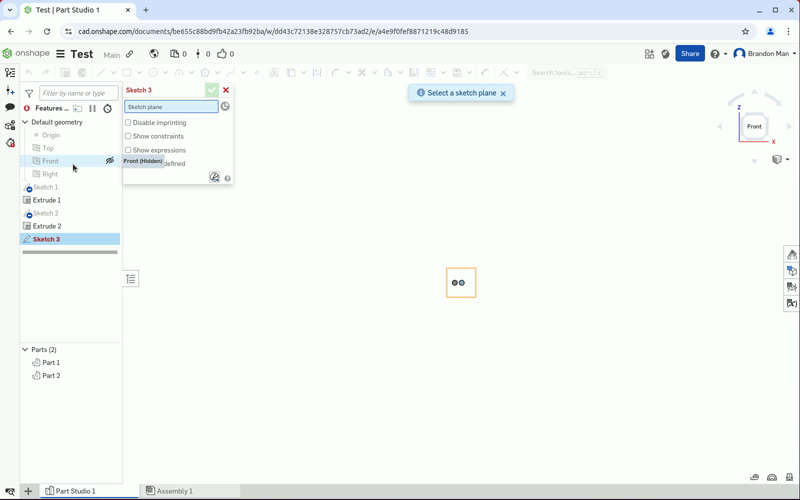
click(73, 163)
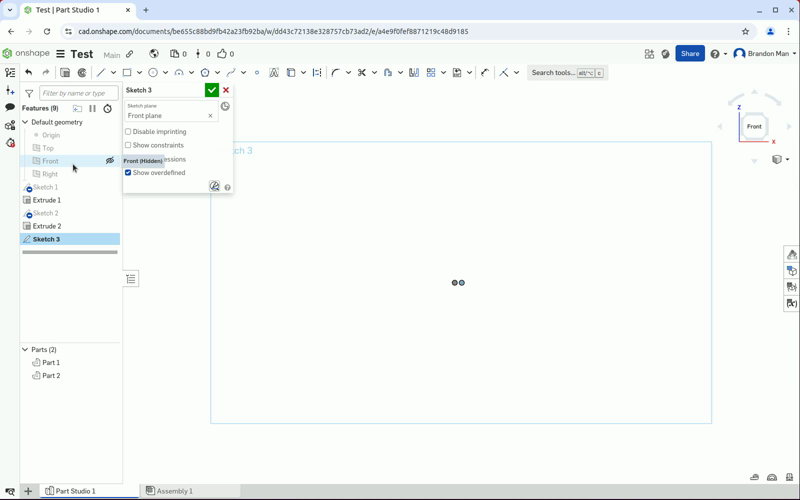
mouse_move(73, 352)
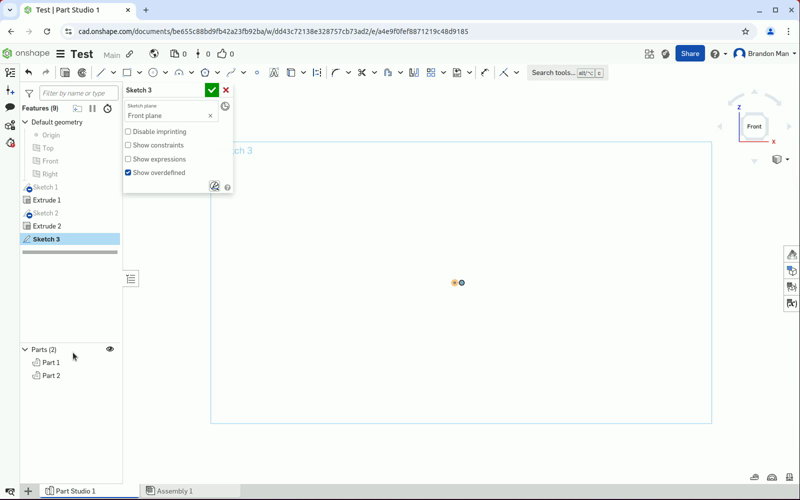
key(y)
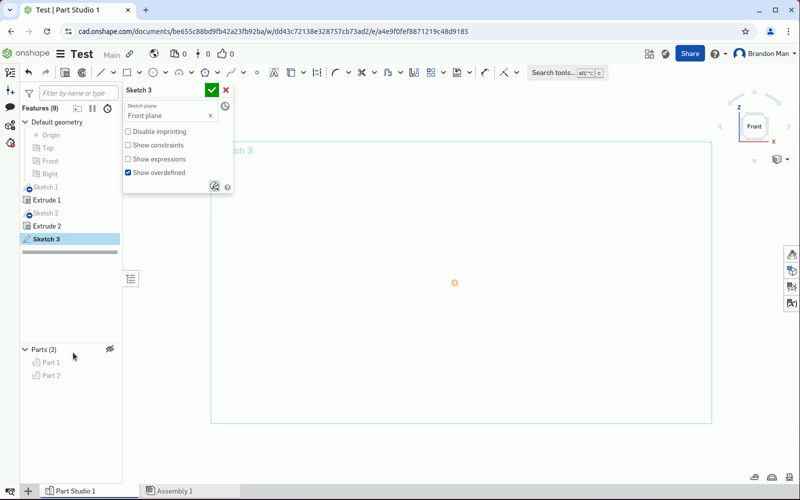
key(c)
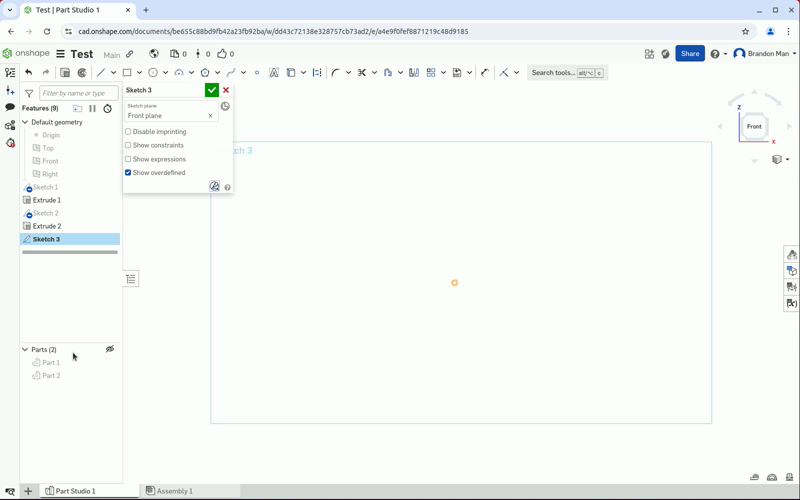
key_down(shift)
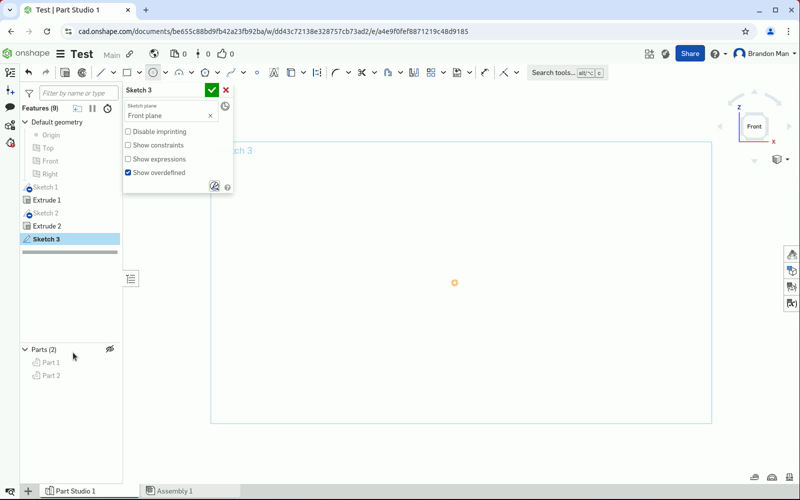
mouse_move(447, 282)
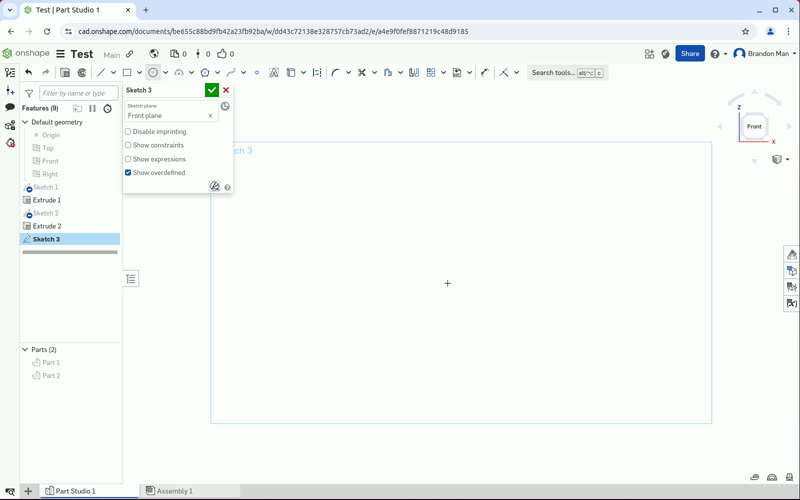
click(447, 282)
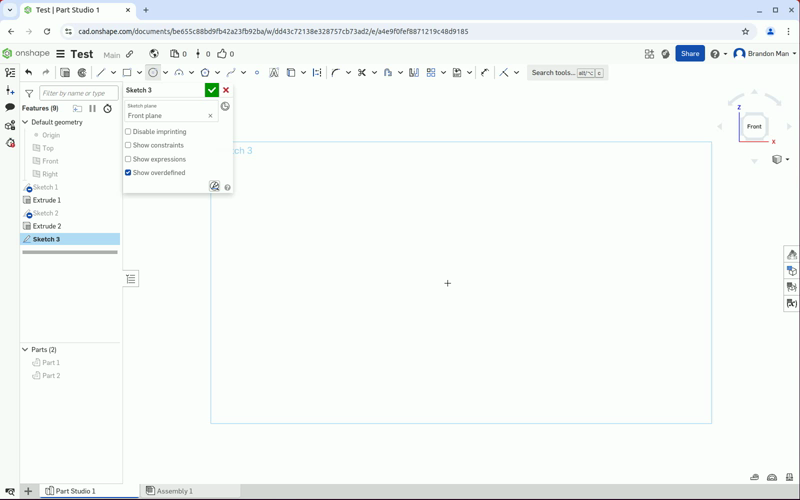
key_up(shift)
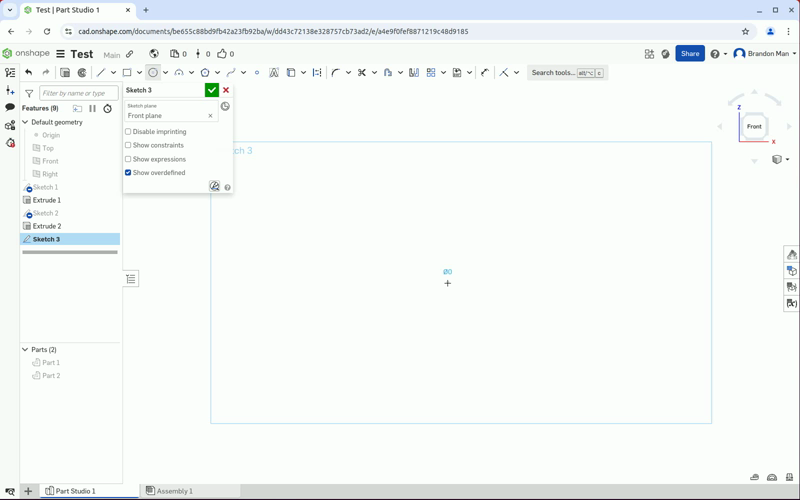
mouse_move(450, 282)
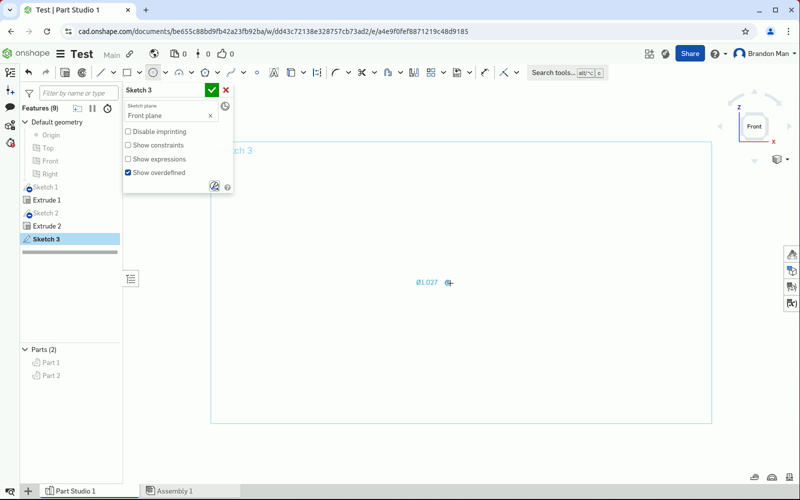
scroll(6)
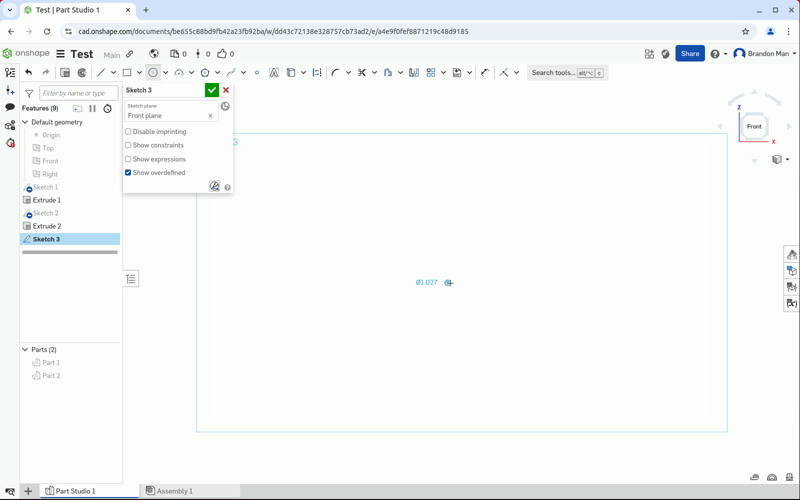
scroll(6)
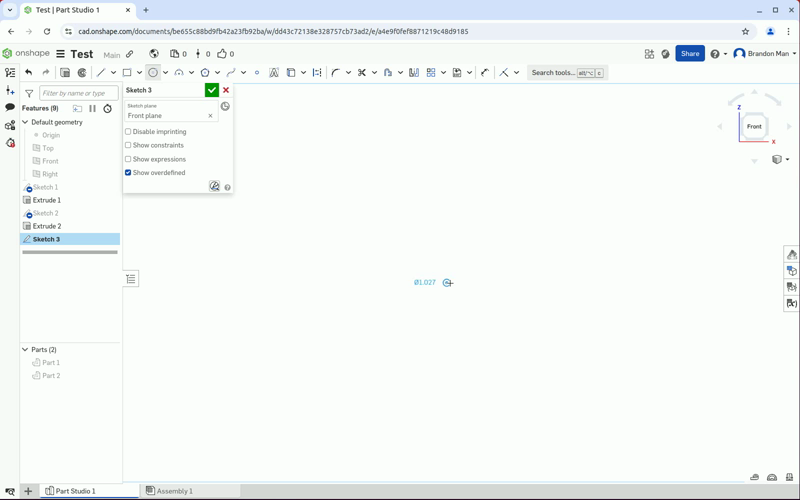
scroll(6)
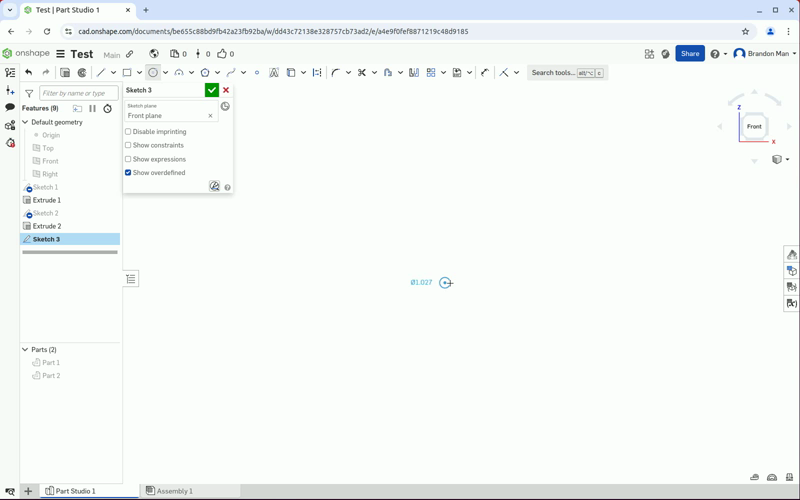
scroll(6)
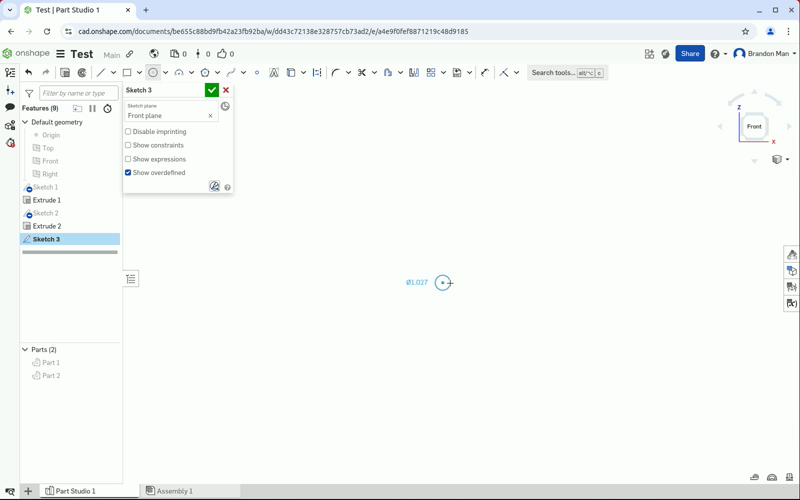
scroll(6)
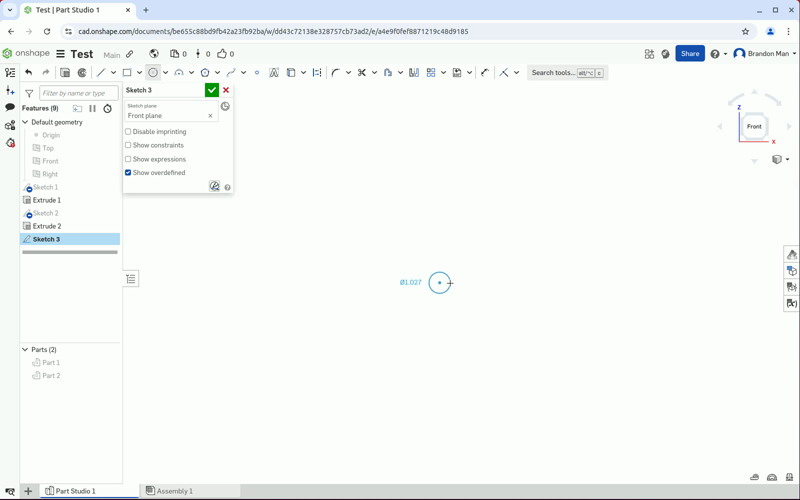
scroll(6)
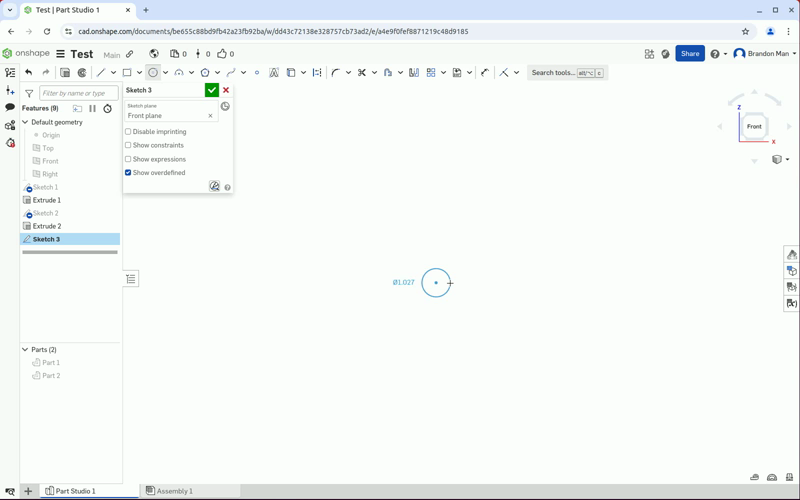
scroll(6)
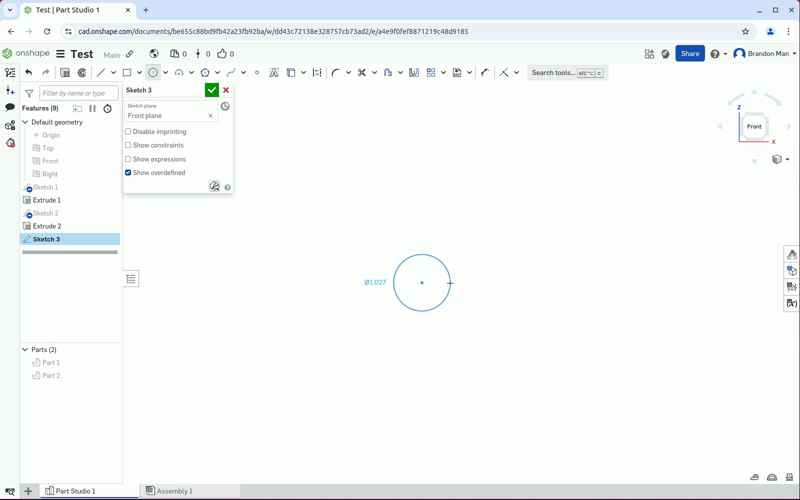
click(450, 282)
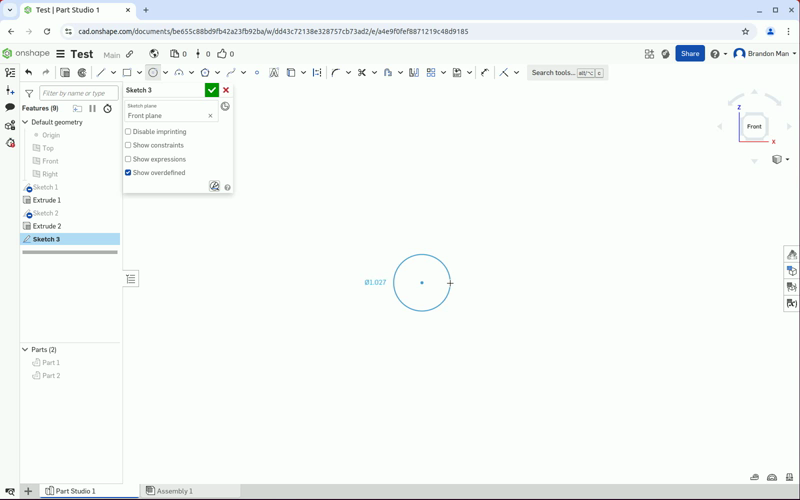
scroll(-6)
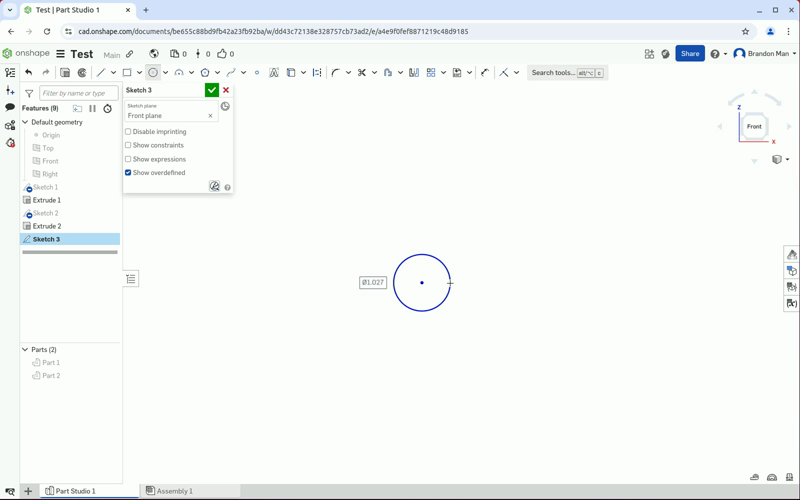
scroll(-6)
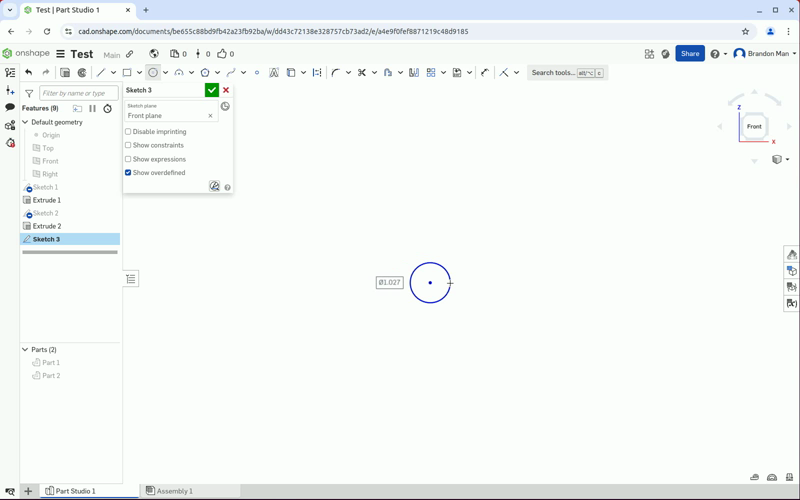
scroll(-6)
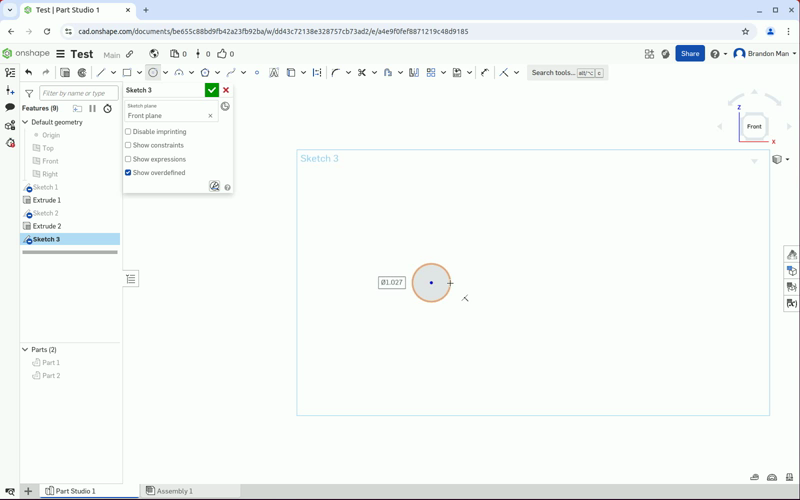
scroll(-6)
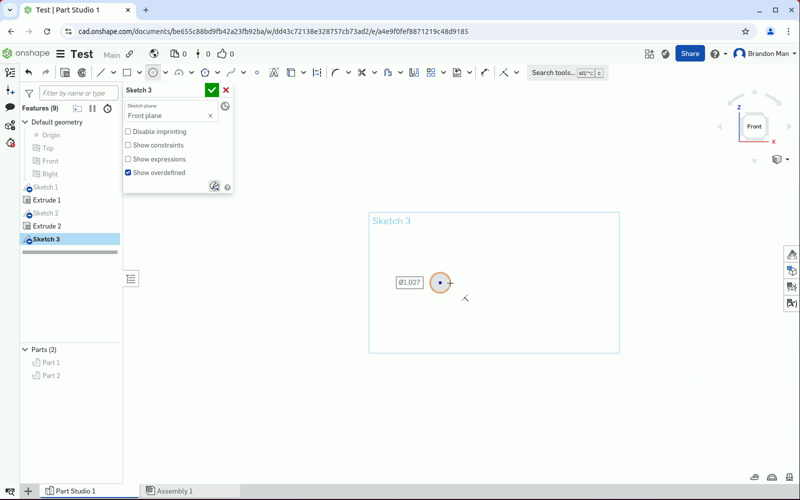
scroll(-6)
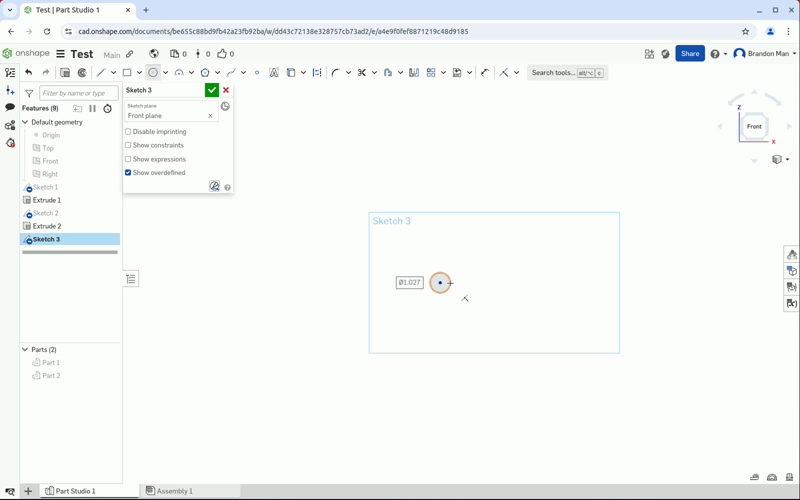
scroll(-6)
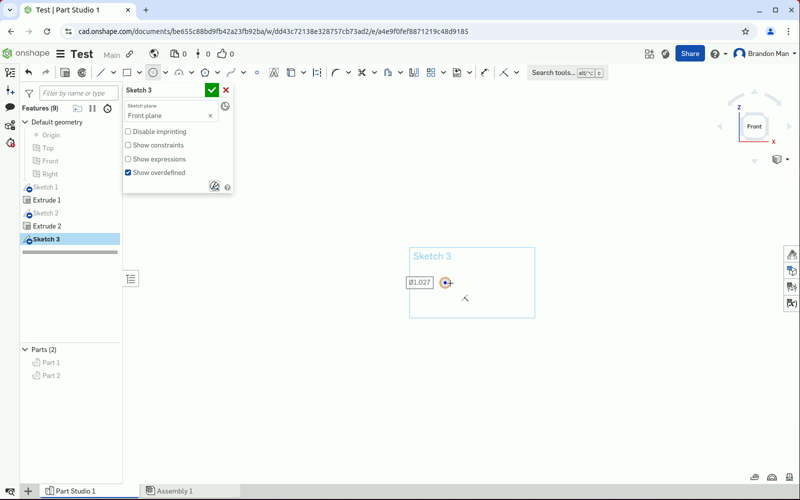
scroll(-6)
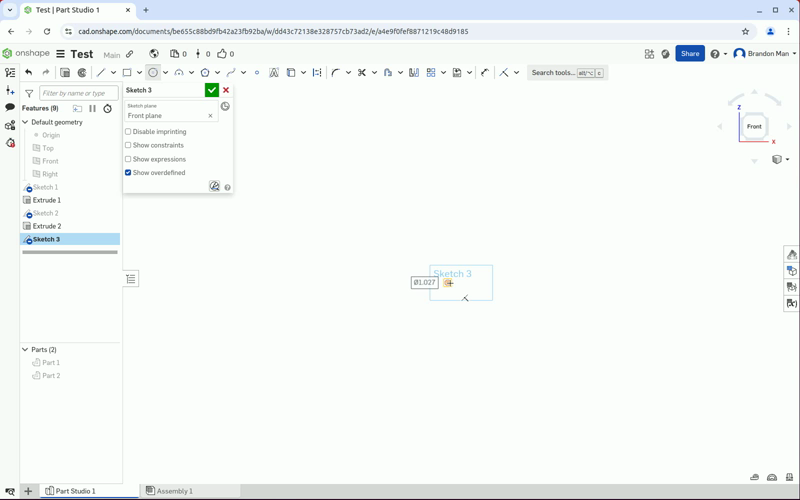
key(esc)
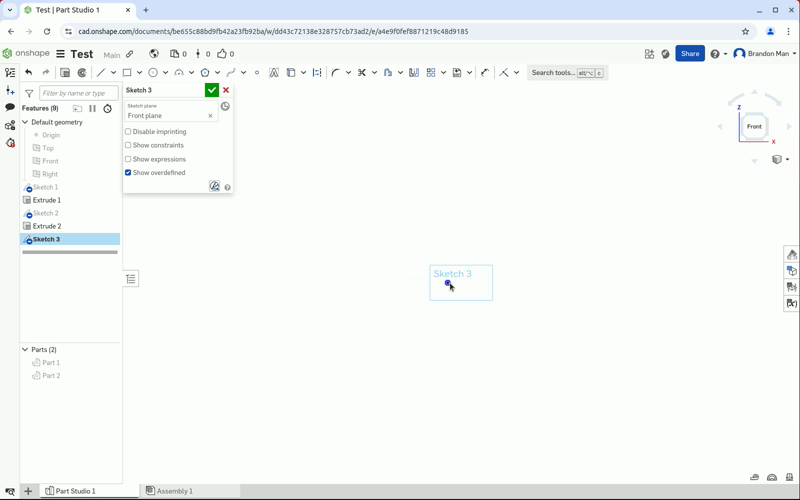
mouse_move(449, 283)
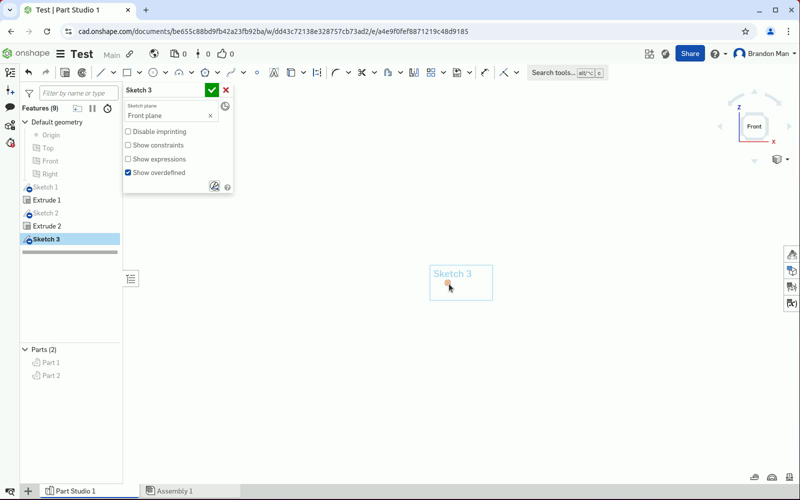
scroll(6)
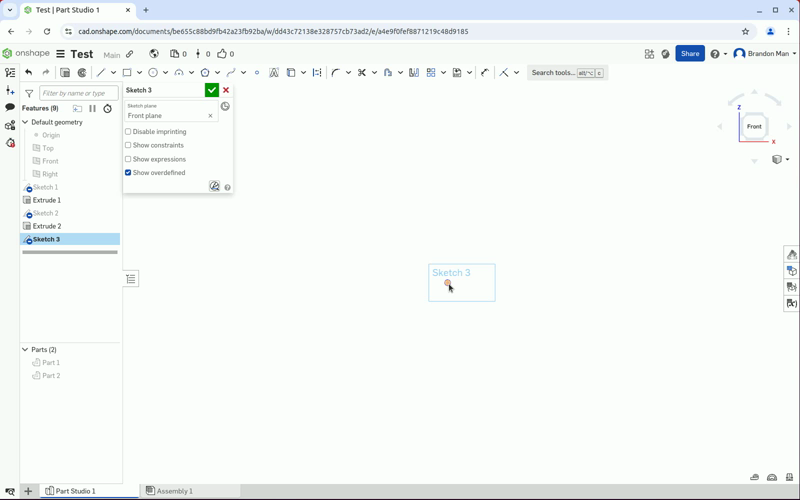
scroll(6)
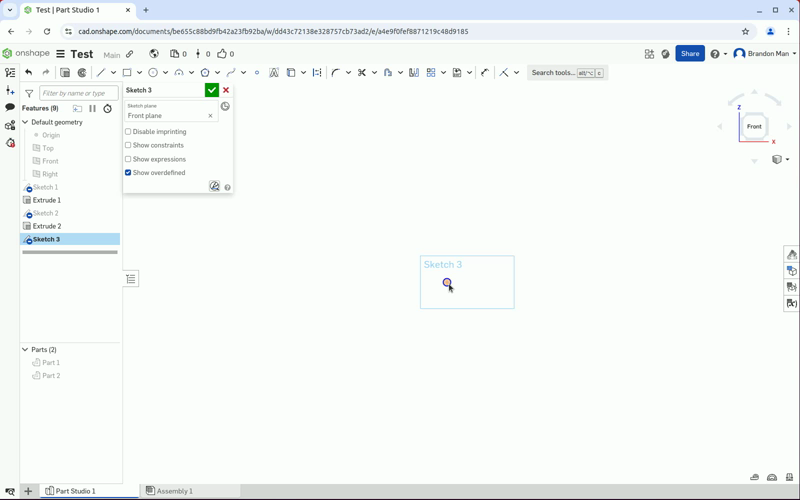
scroll(6)
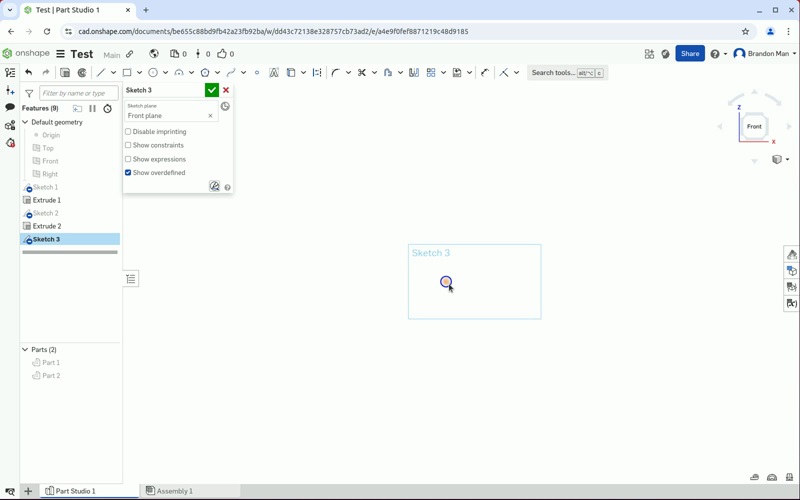
scroll(6)
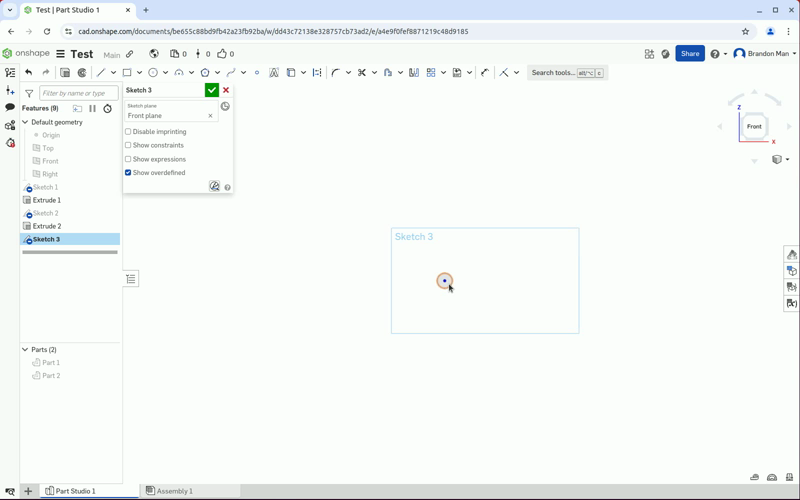
scroll(6)
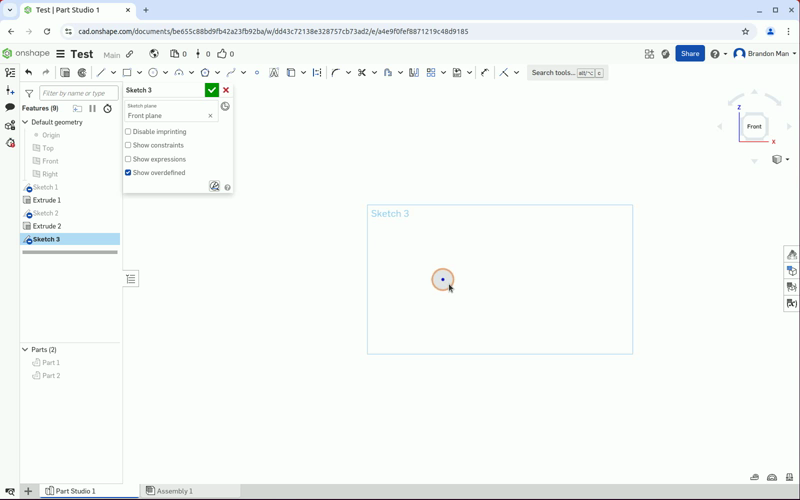
scroll(6)
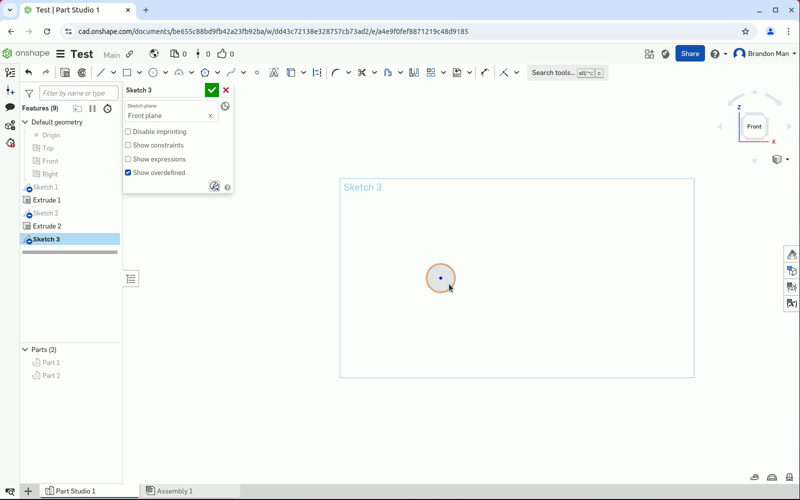
scroll(6)
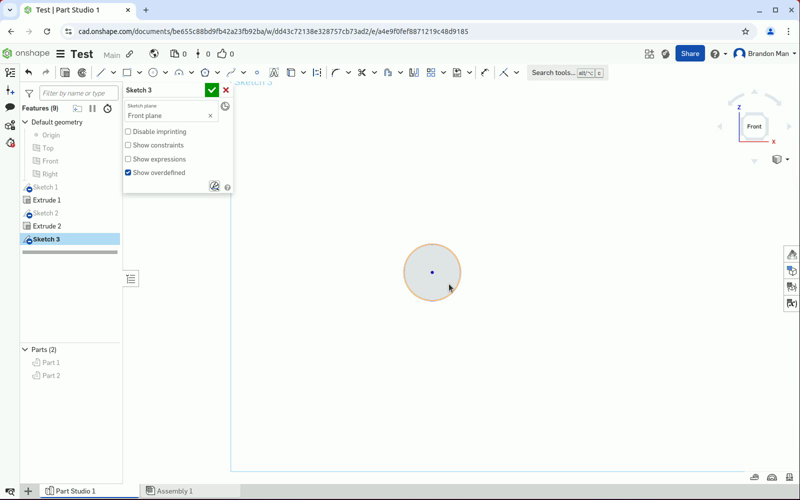
click(449, 283)
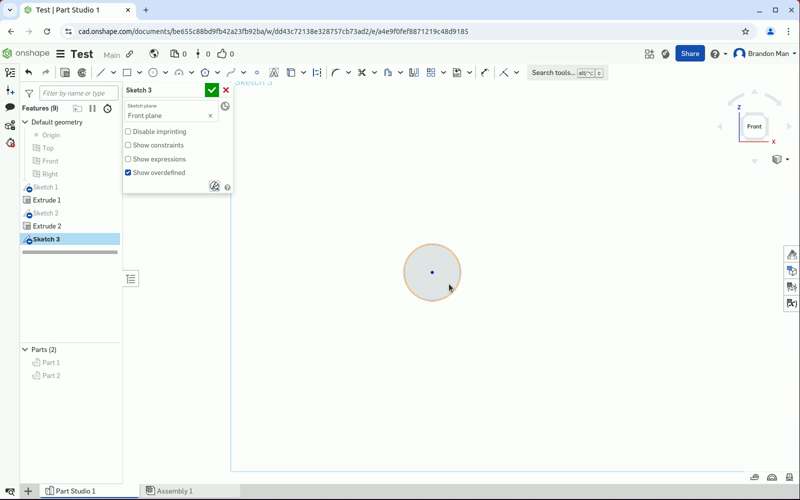
scroll(-6)
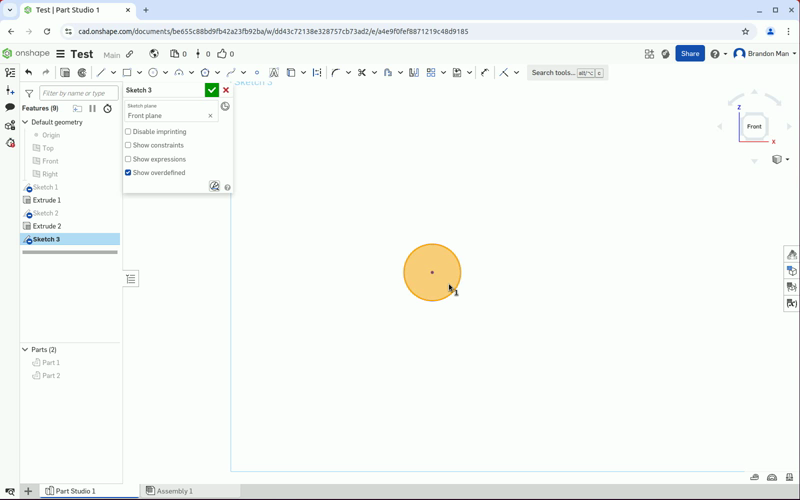
scroll(-6)
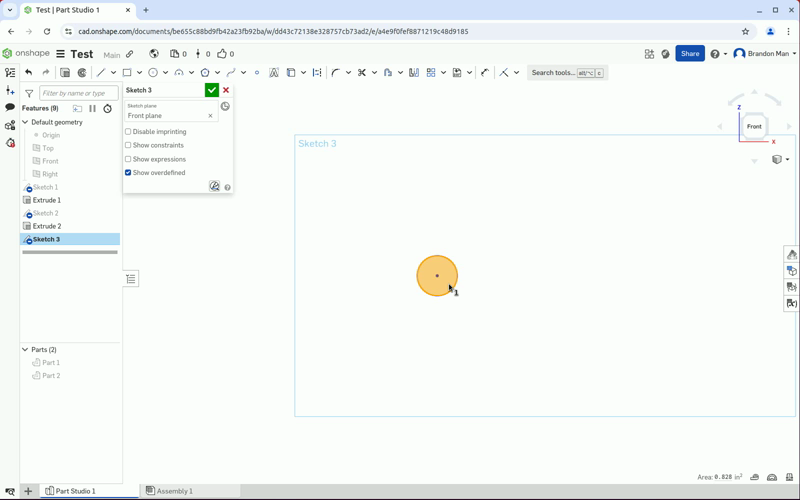
scroll(-6)
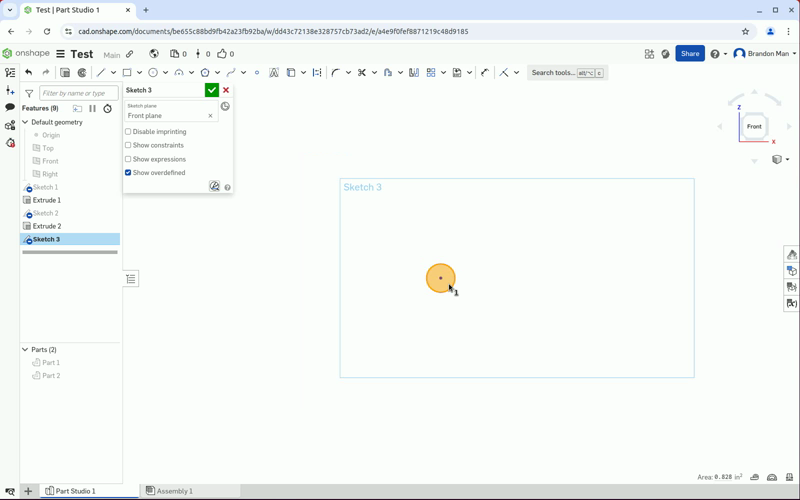
scroll(-6)
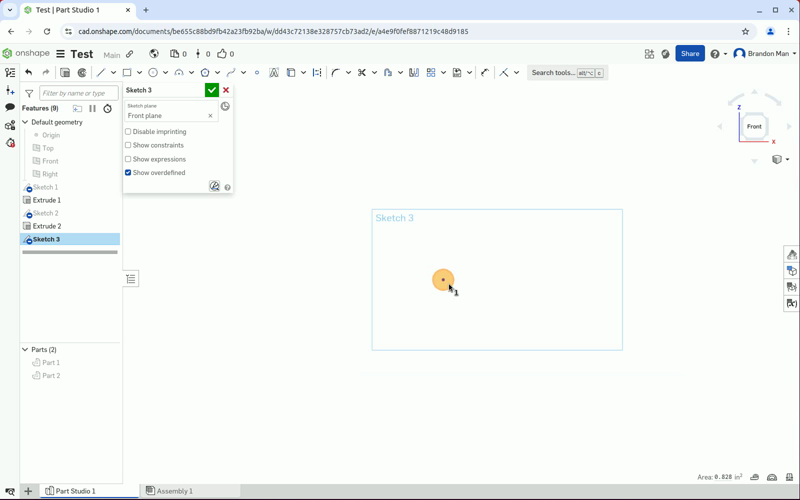
scroll(-6)
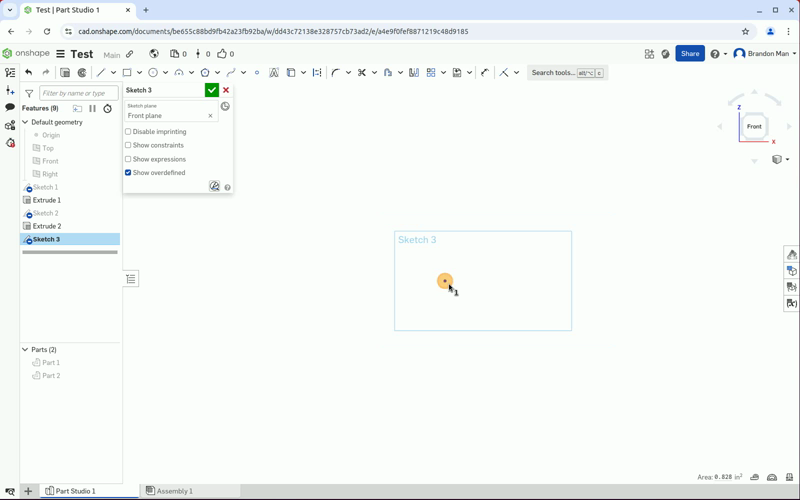
scroll(-6)
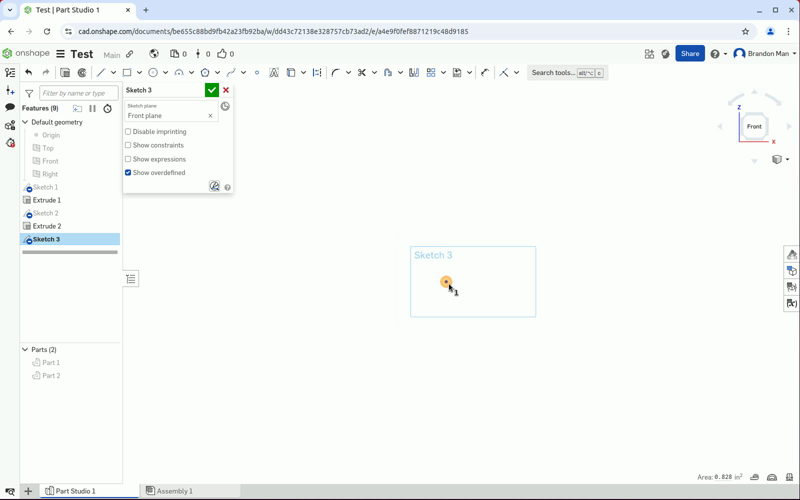
scroll(-6)
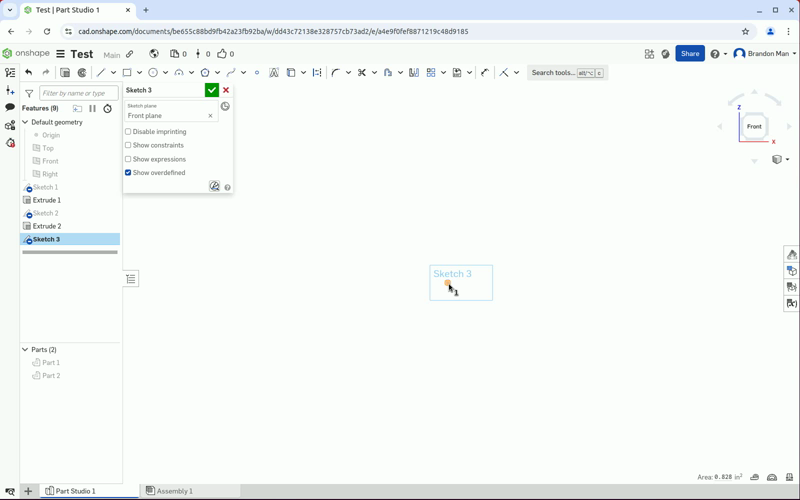
mouse_move(73, 352)
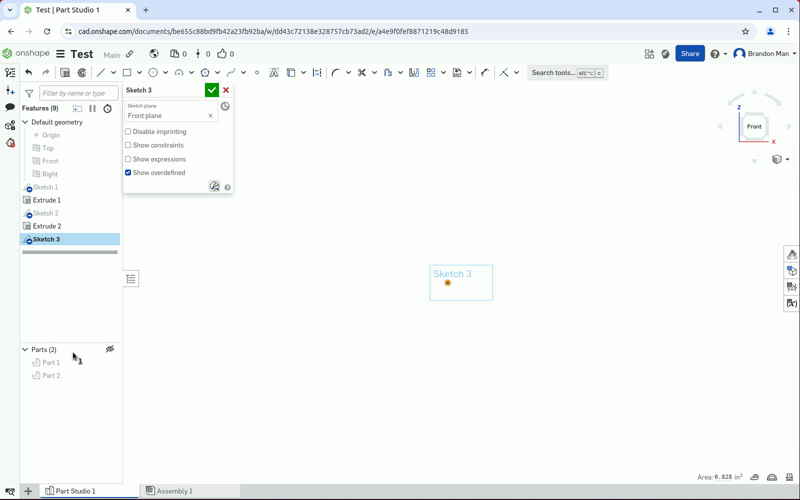
key(shift+y)
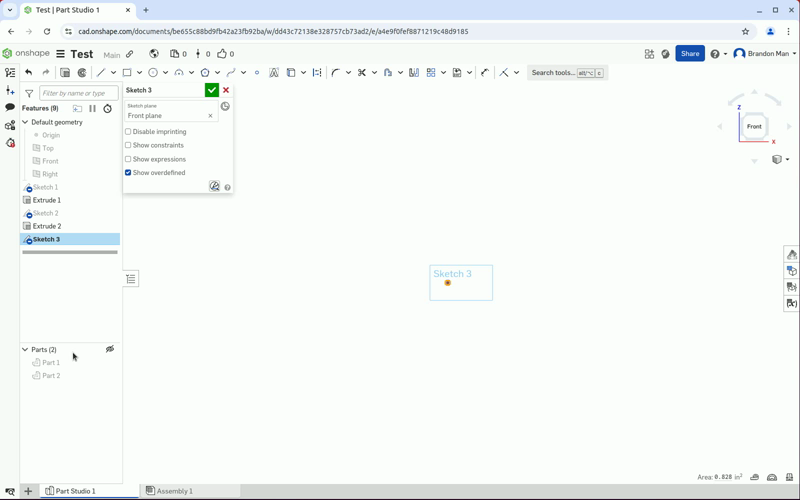
key(shift+e)
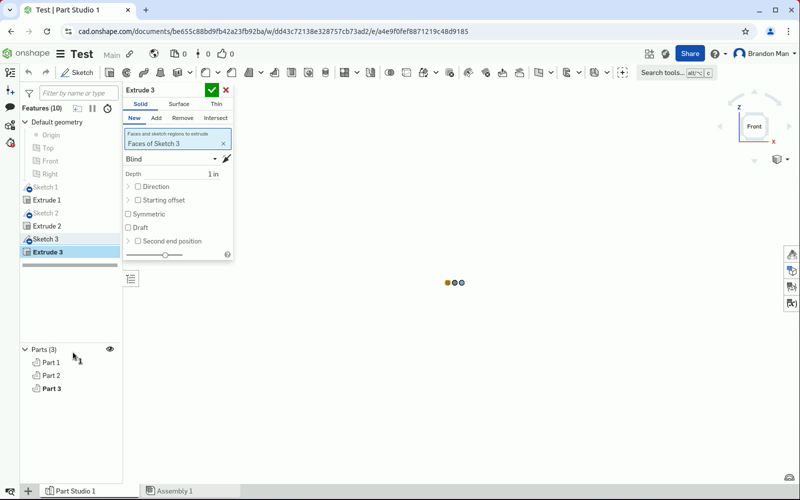
mouse_move(143, 106)
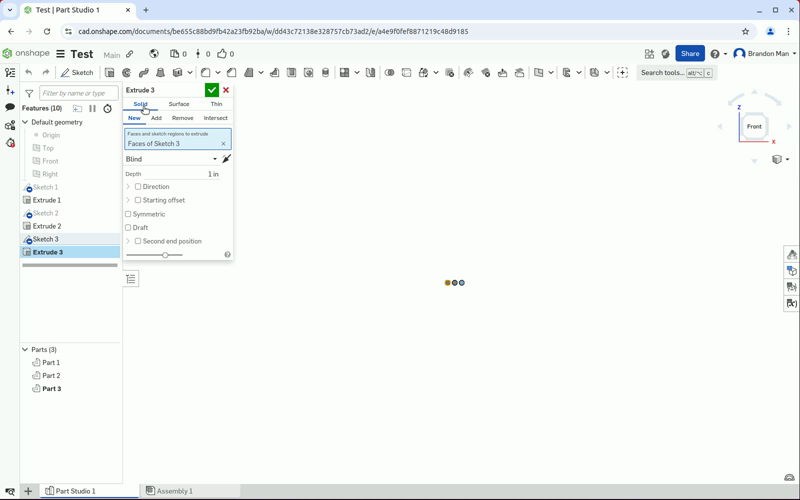
click(143, 106)
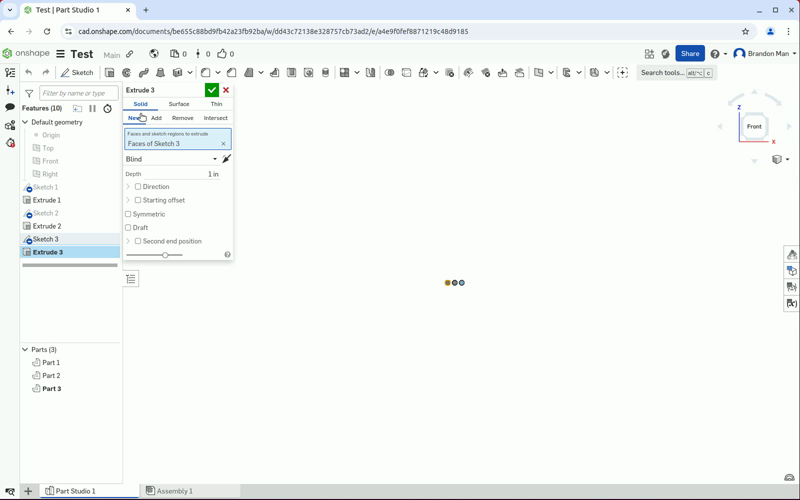
mouse_move(137, 120)
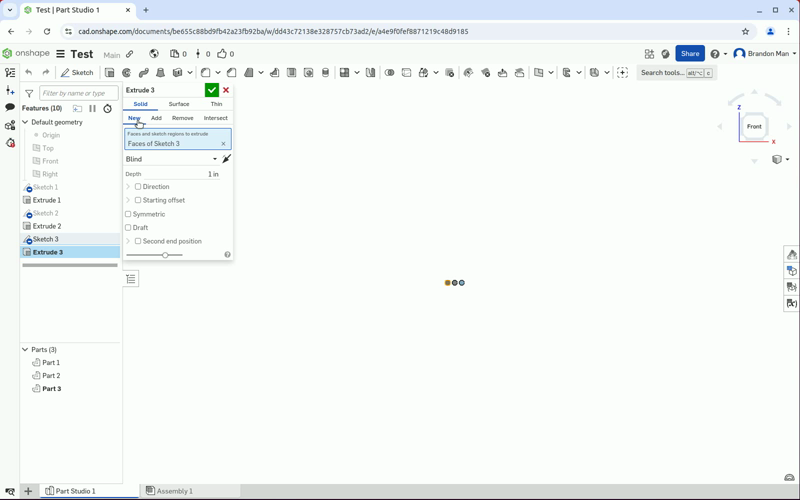
click(137, 120)
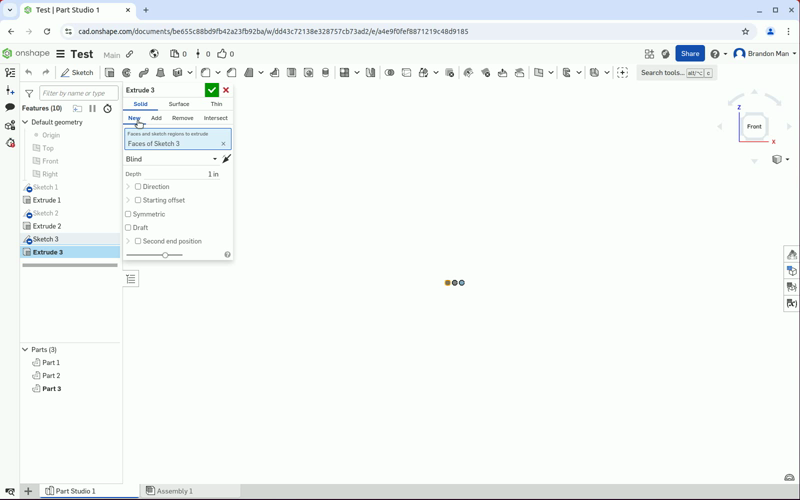
key(tab, 4)
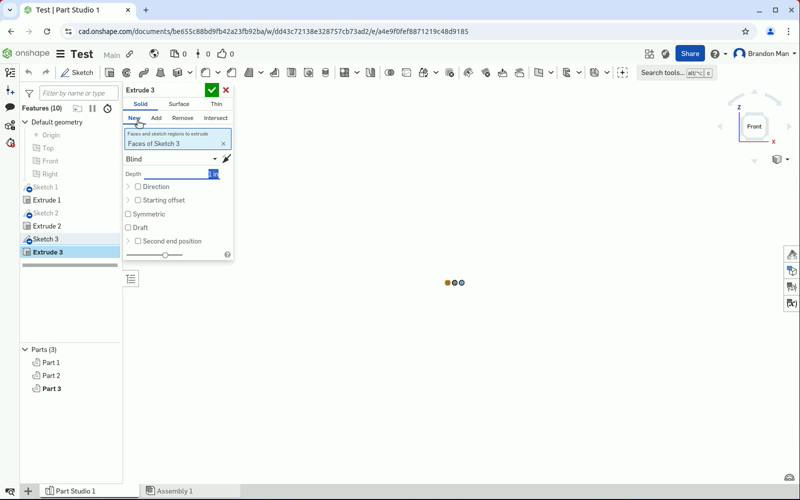
text(46.216)
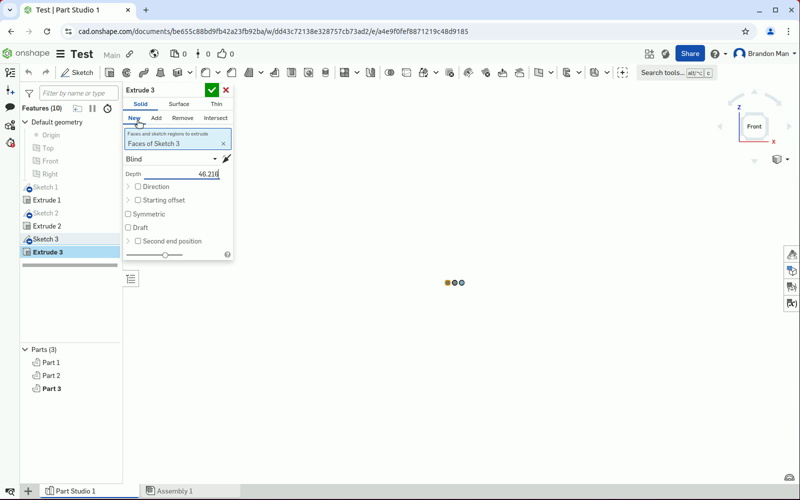
key(tab, 3)
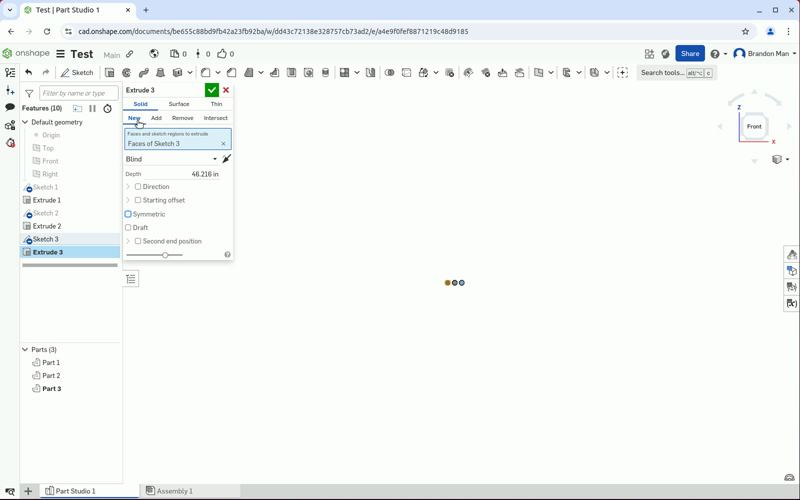
key(space)
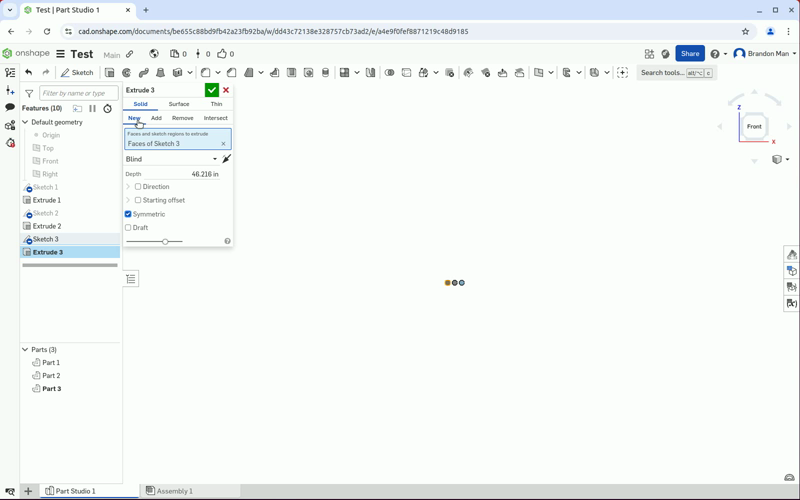
key(enter)
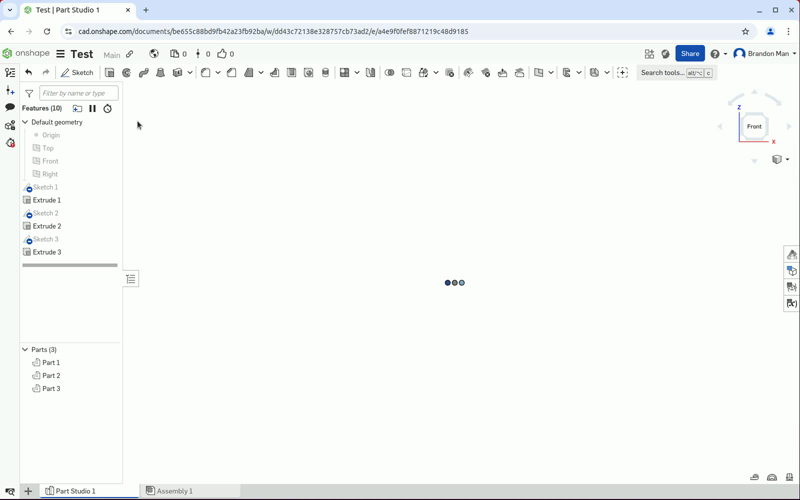
key(shift+h)
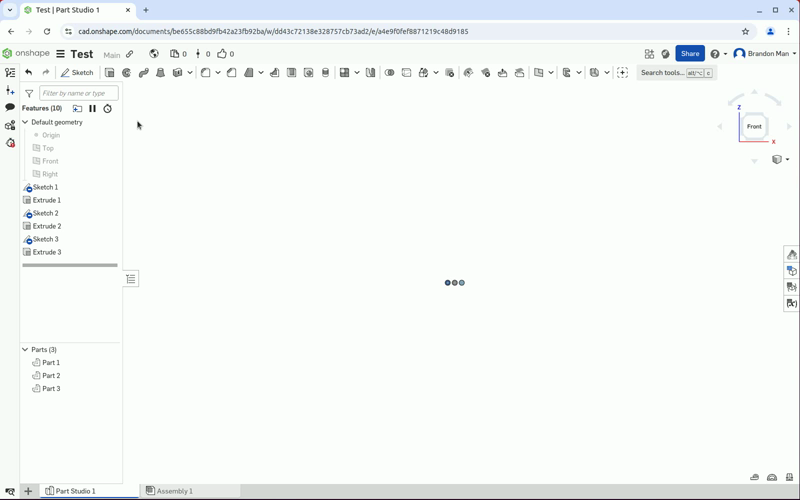
key(shift+h)
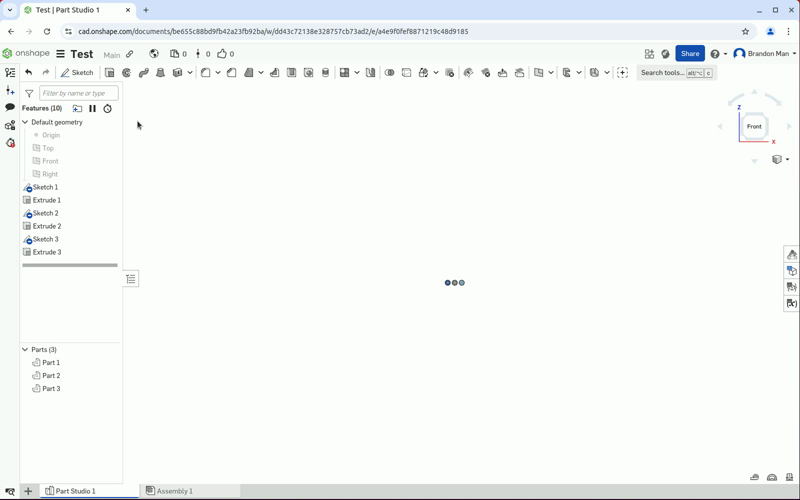
key(shift+7)
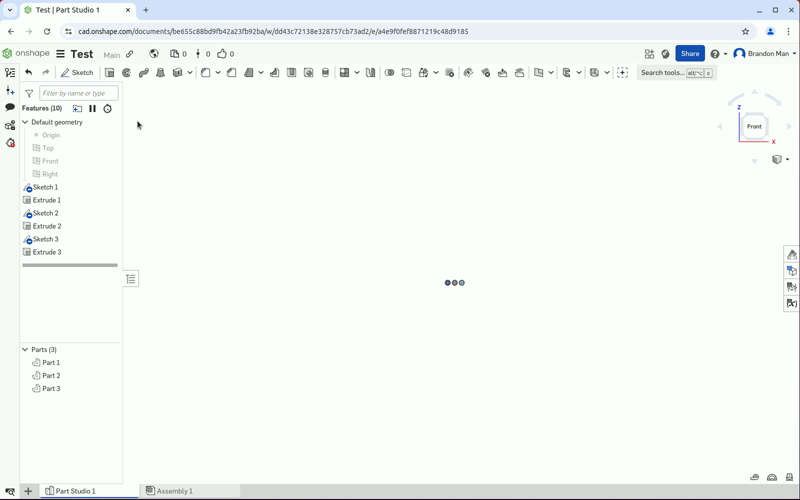
key(left, 2)
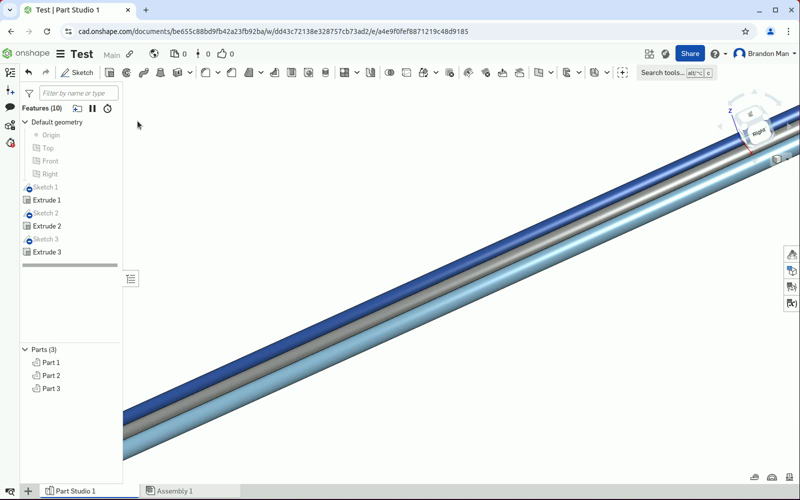
key(down, 2)
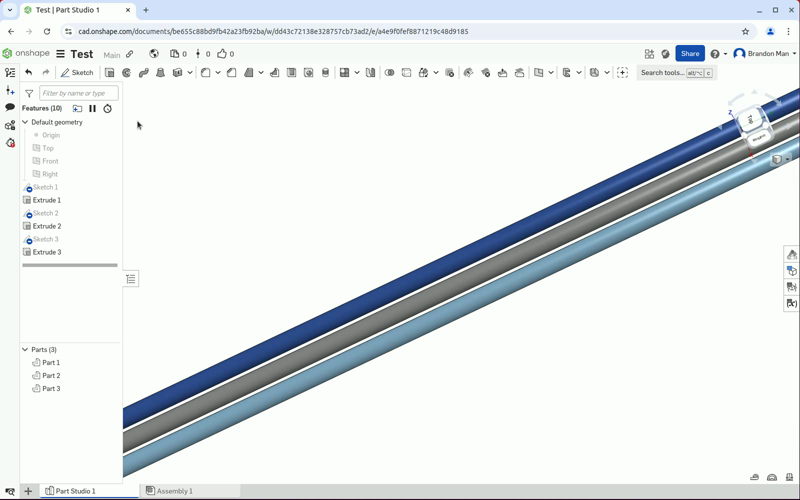
key(up, 2)
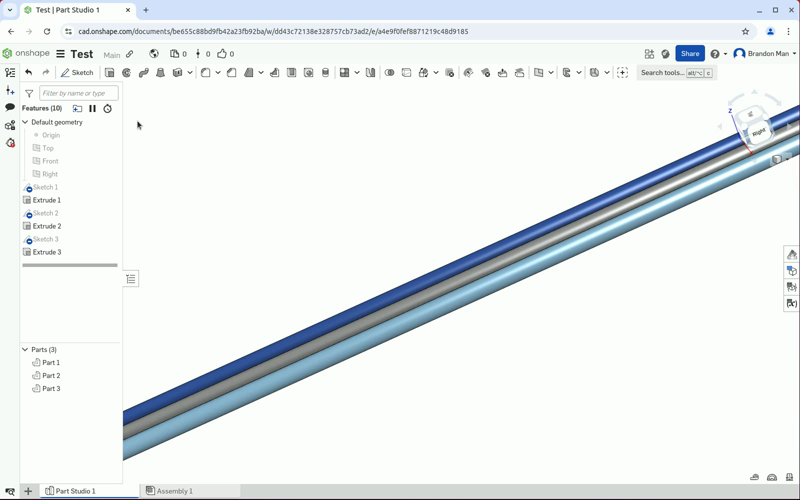
key(right, 2)
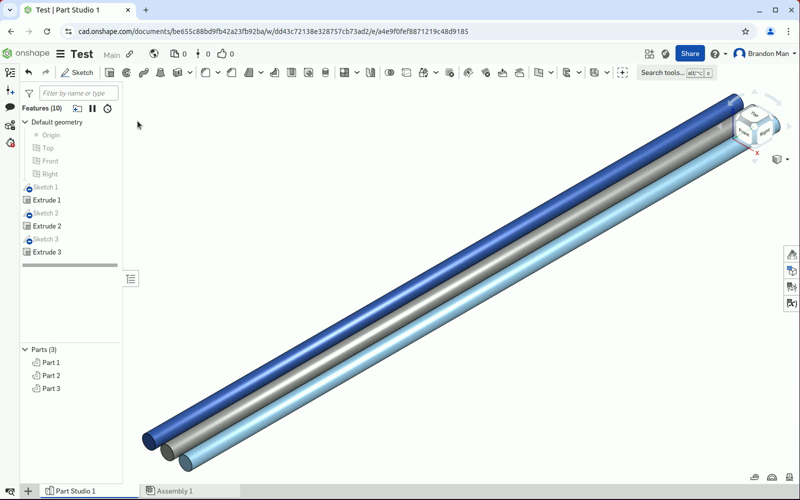
mouse_move(73, 189)
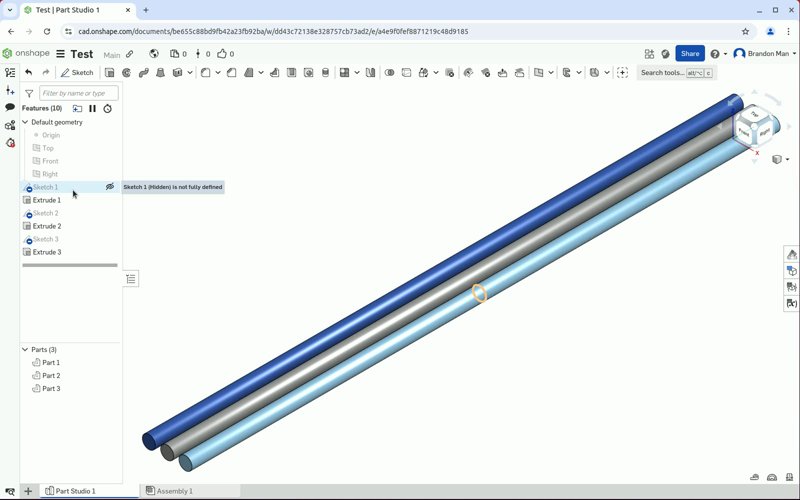
click(73, 189)